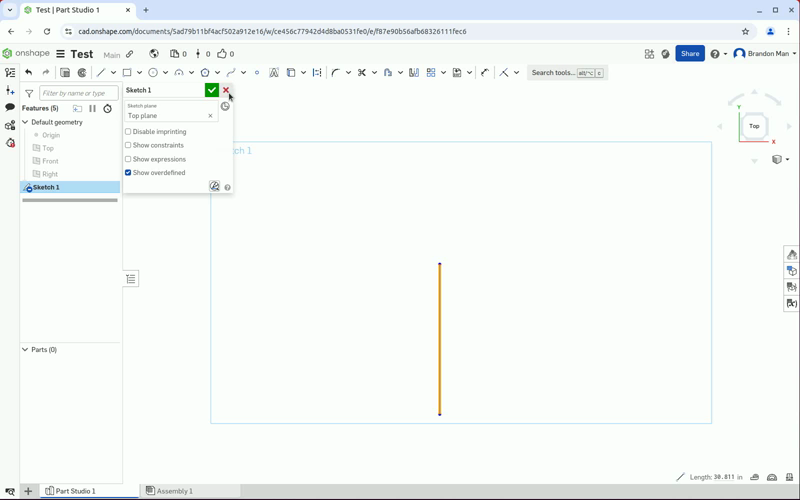
key(shift+h)
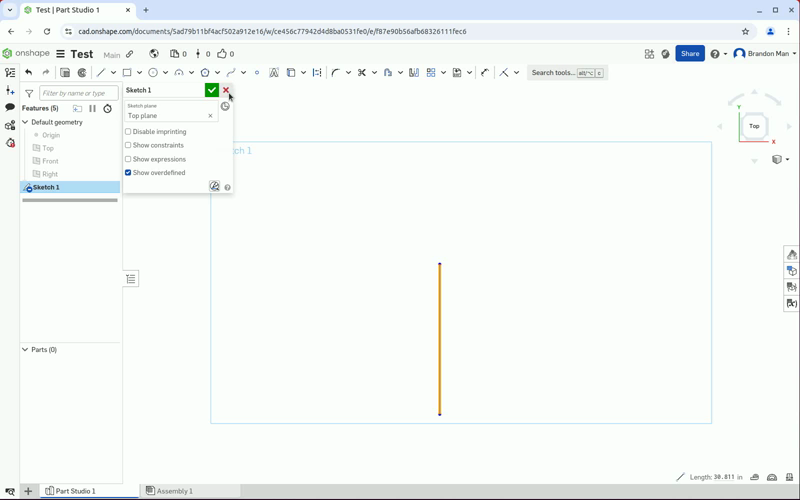
key(shift+s)
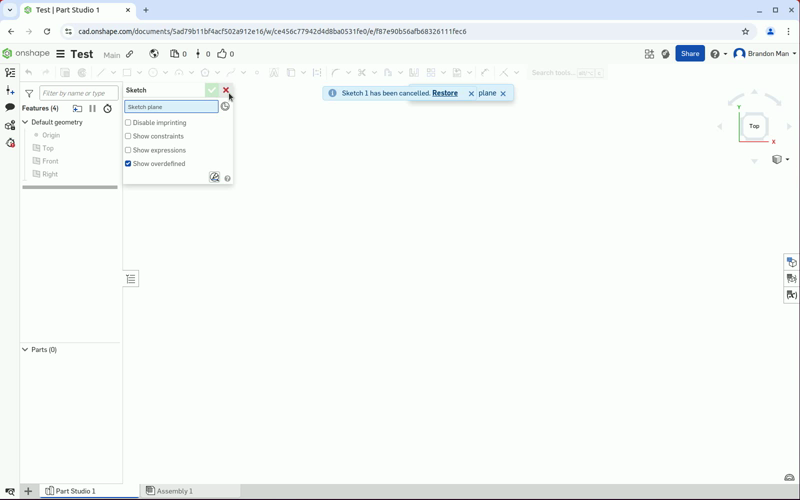
mouse_move(73, 150)
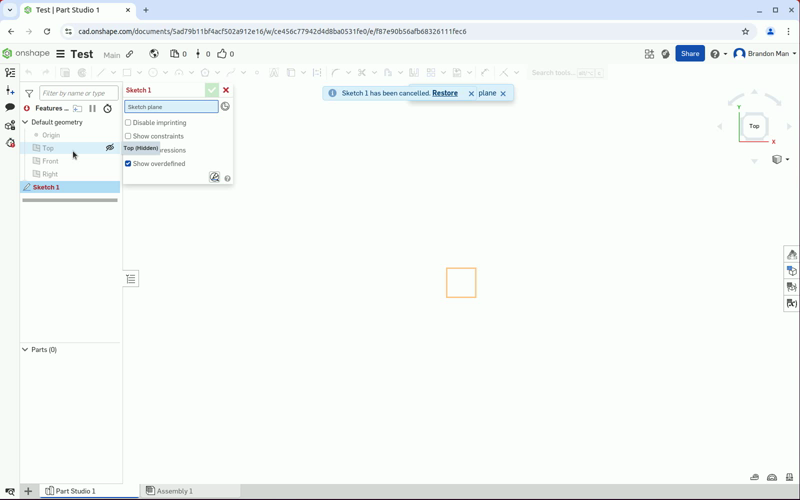
click(73, 150)
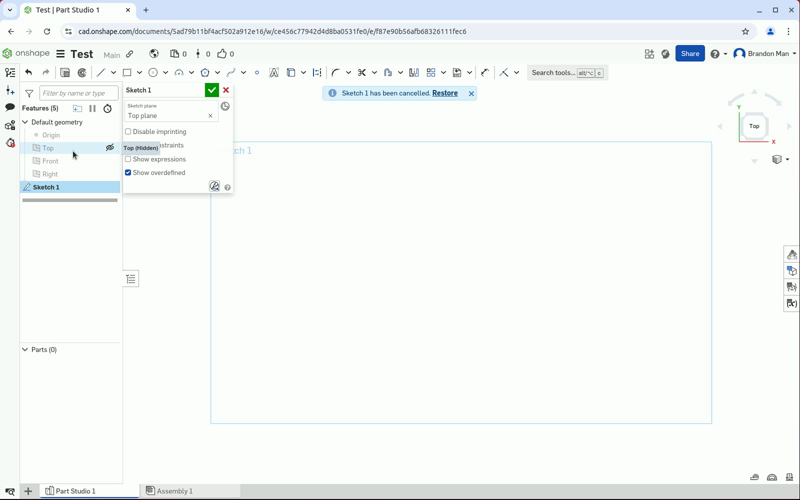
mouse_move(73, 352)
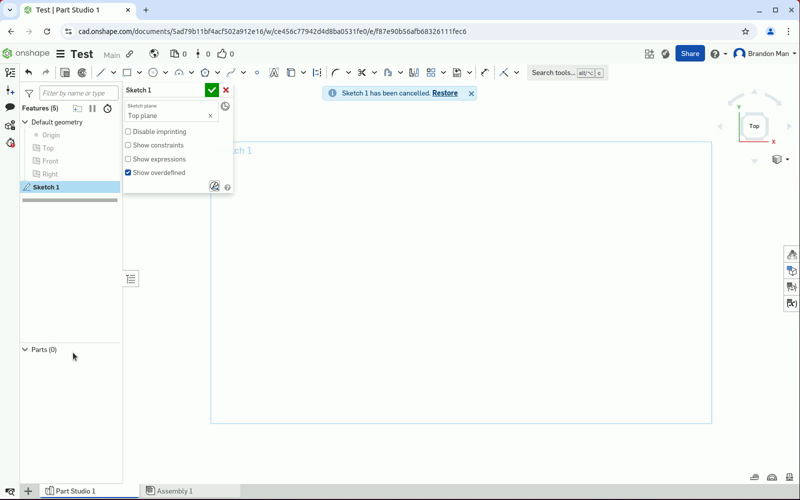
key(y)
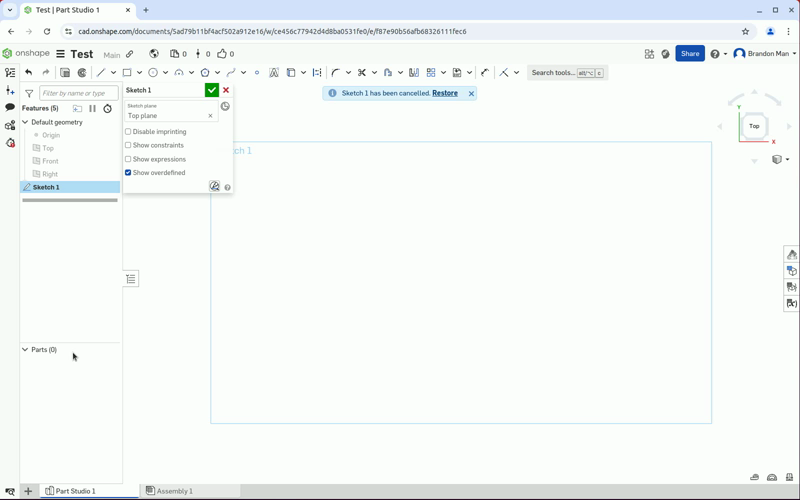
key(l)
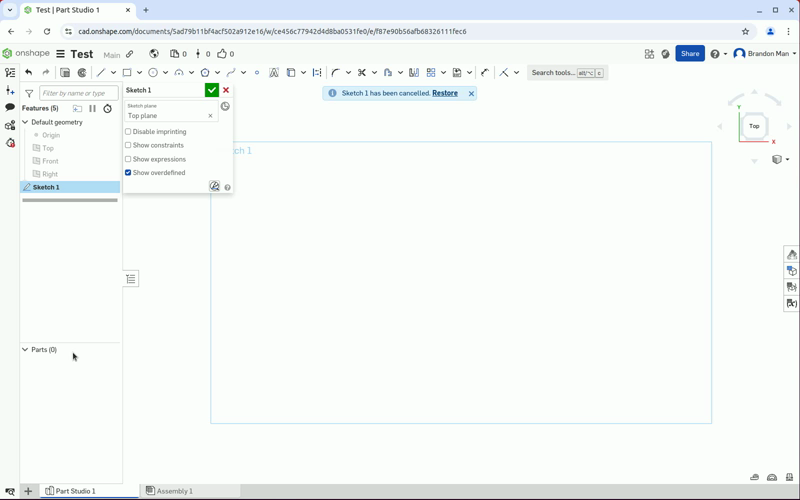
key_down(shift)
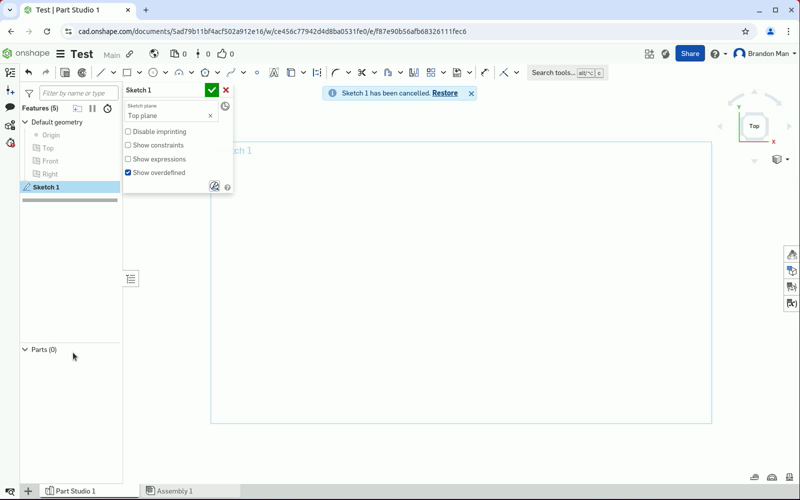
mouse_move(401, 313)
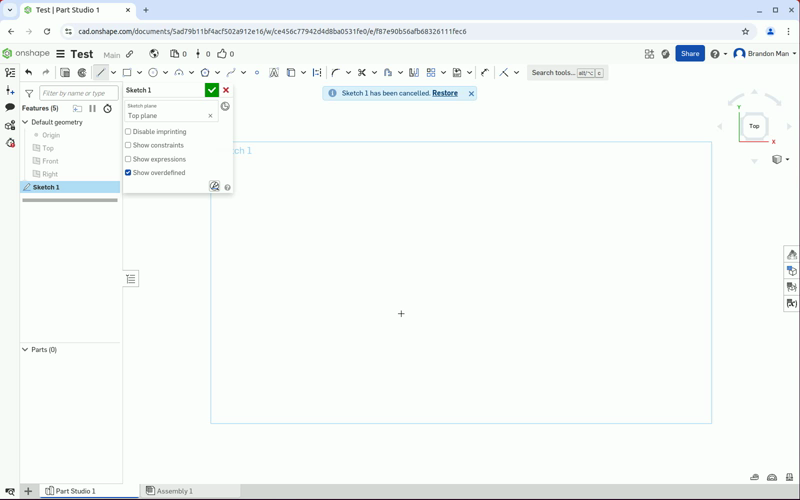
click(401, 313)
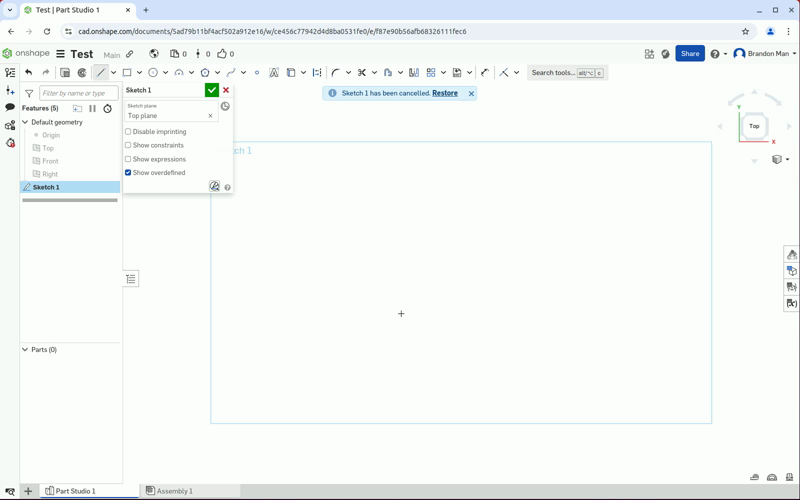
key_up(shift)
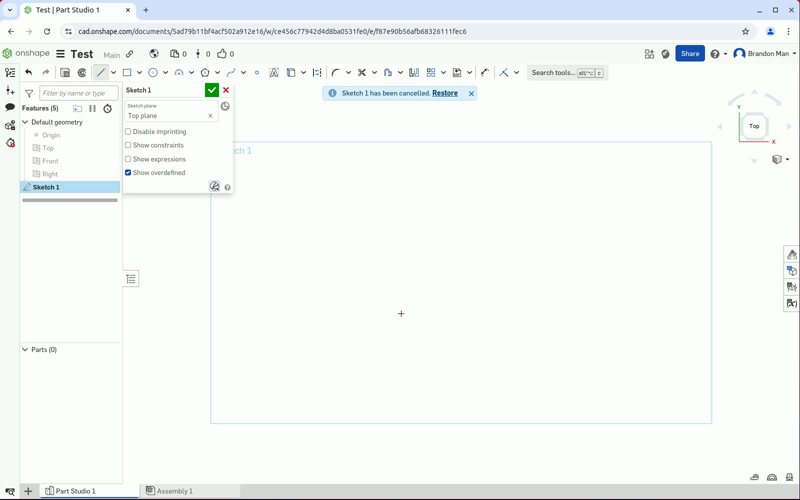
key_down(shift)
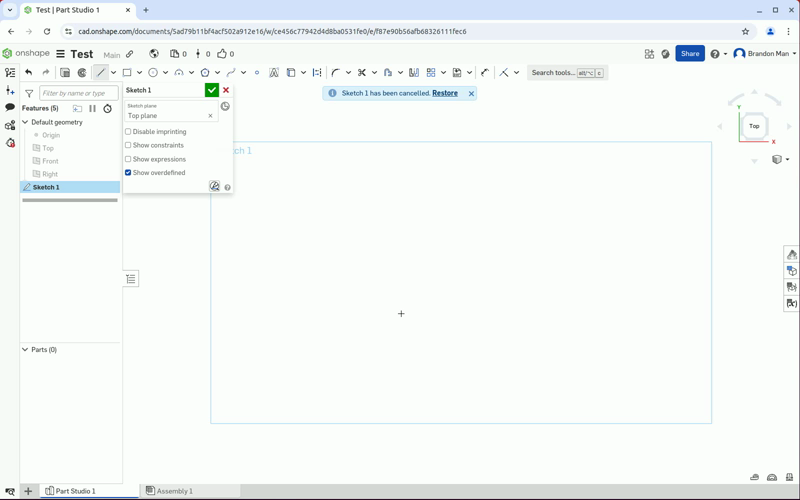
mouse_move(520, 313)
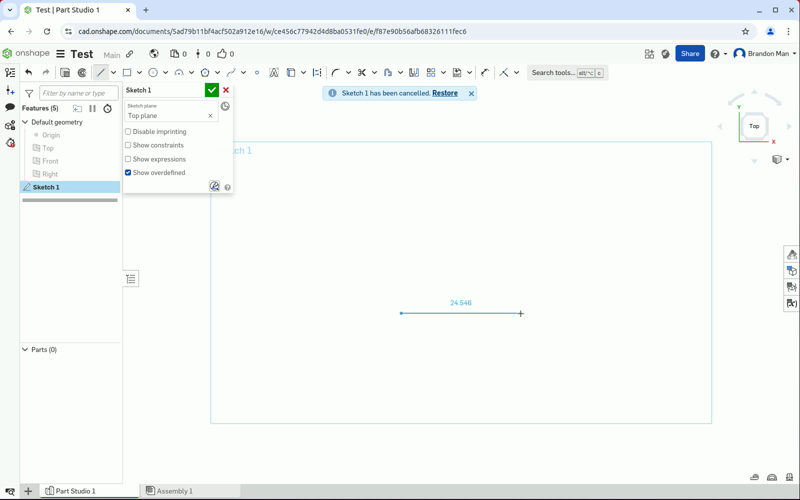
click(520, 313)
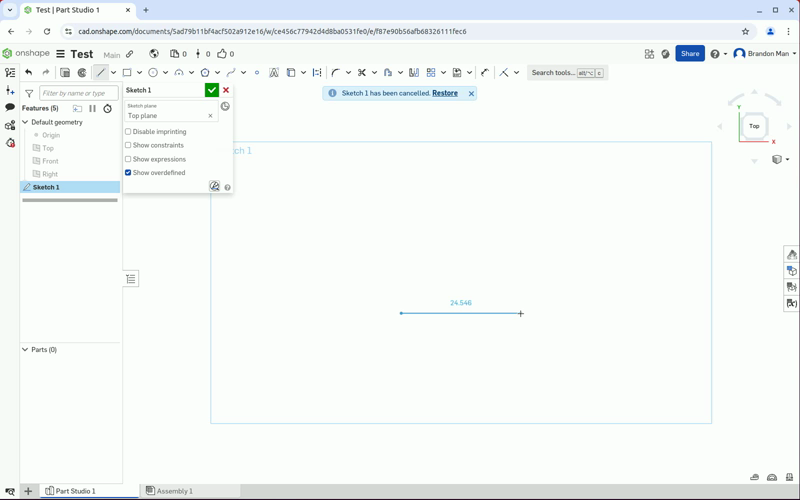
key_up(shift)
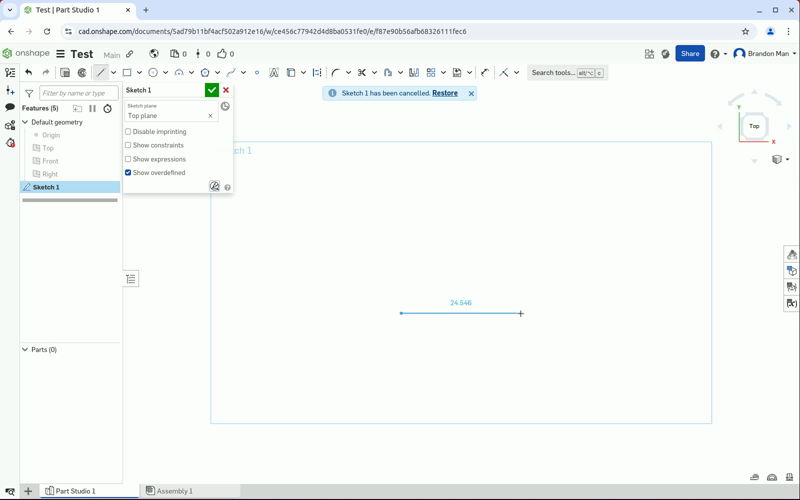
key_down(shift)
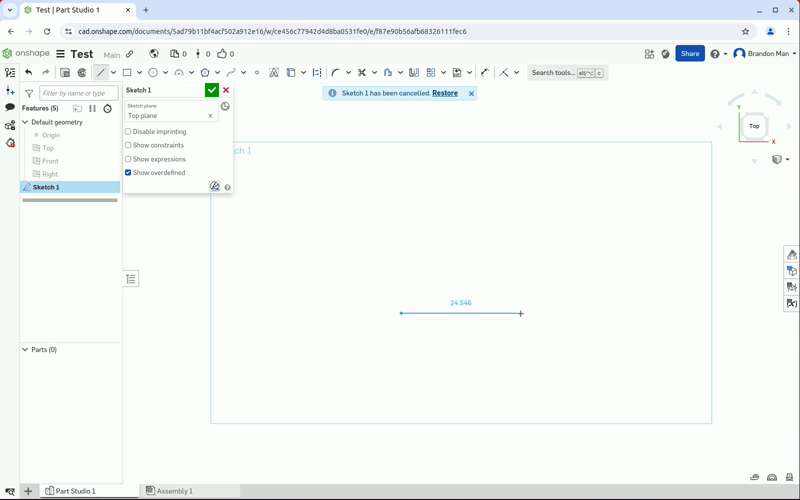
mouse_move(520, 252)
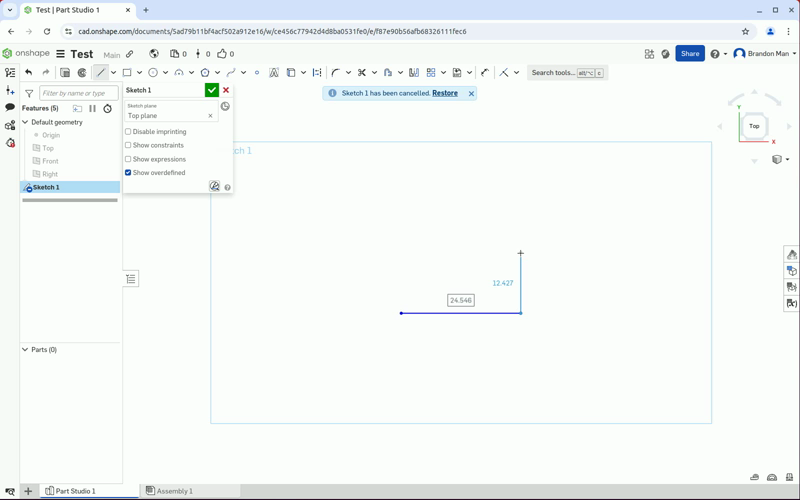
click(520, 252)
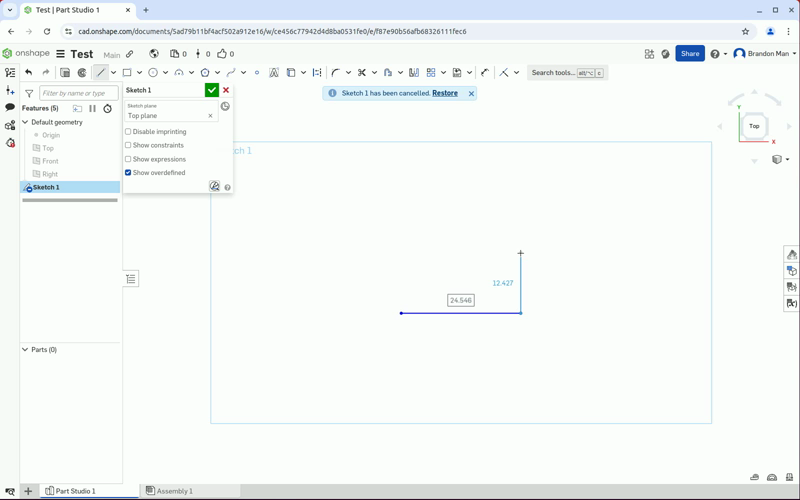
key_up(shift)
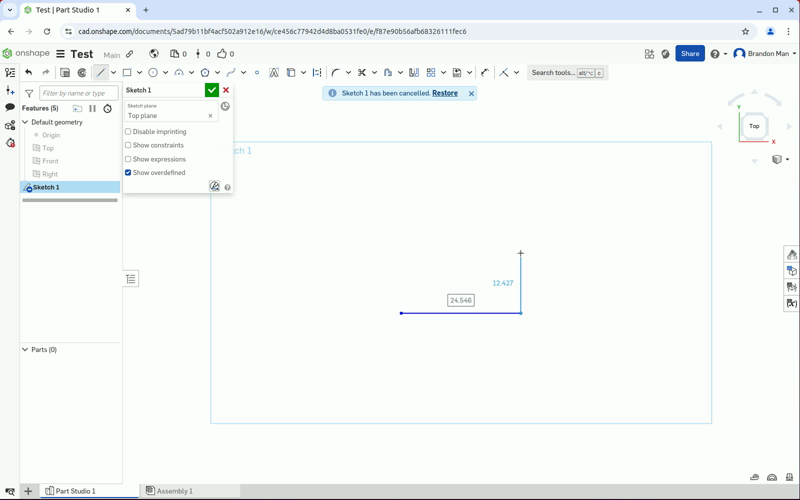
key_down(shift)
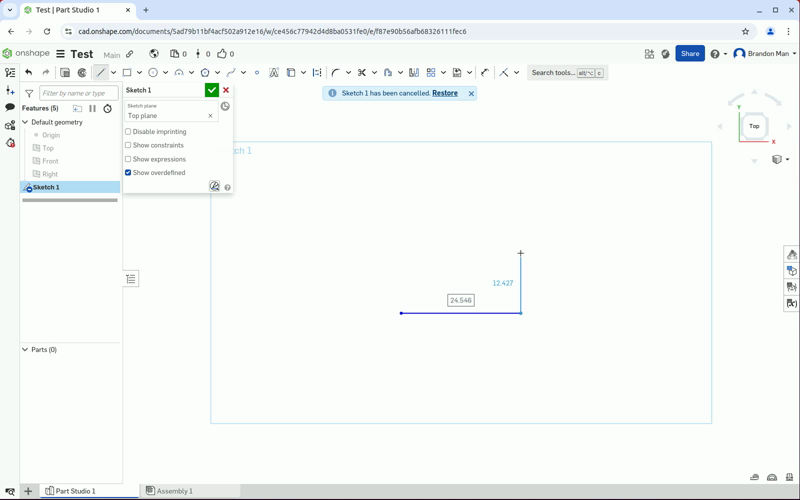
mouse_move(401, 252)
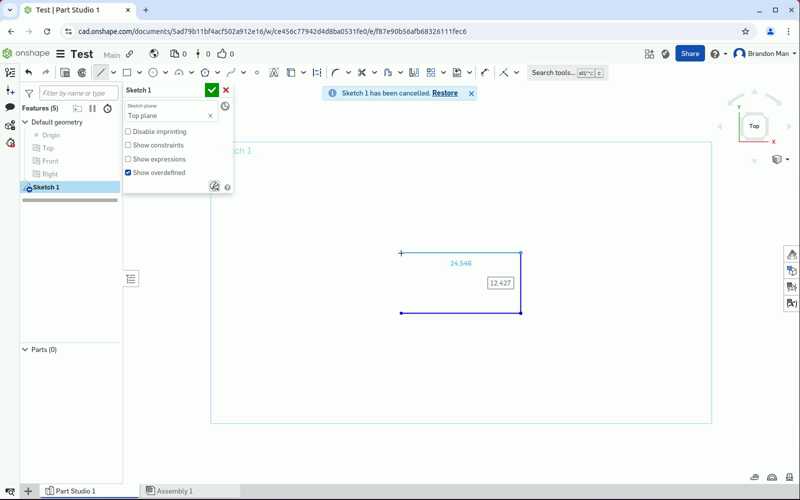
click(401, 252)
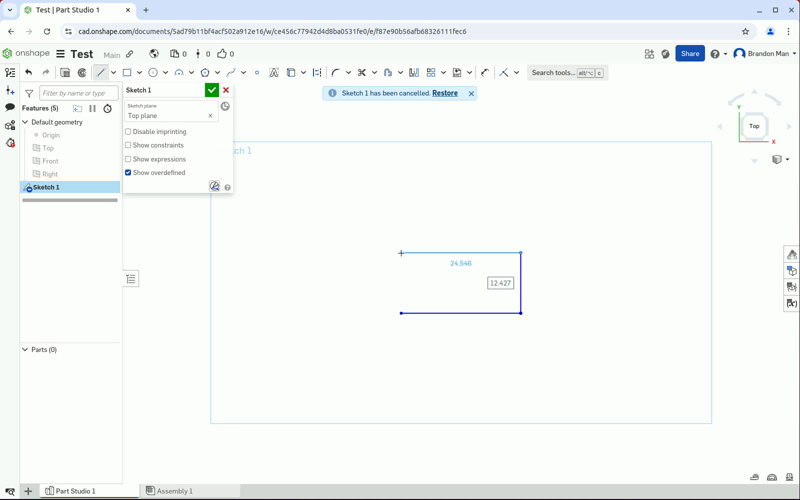
key_up(shift)
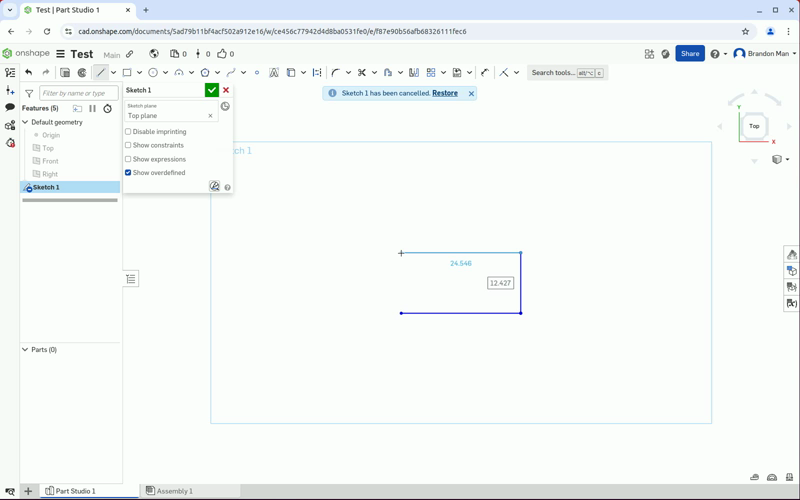
key_down(shift)
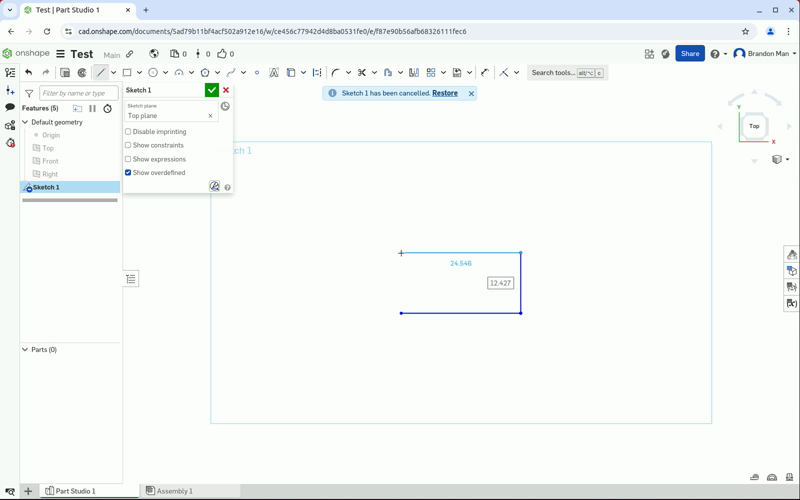
mouse_move(401, 313)
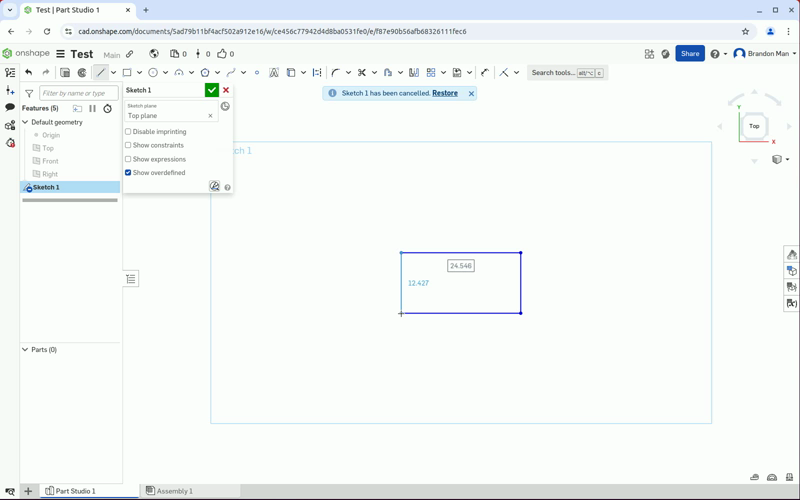
key_up(shift)
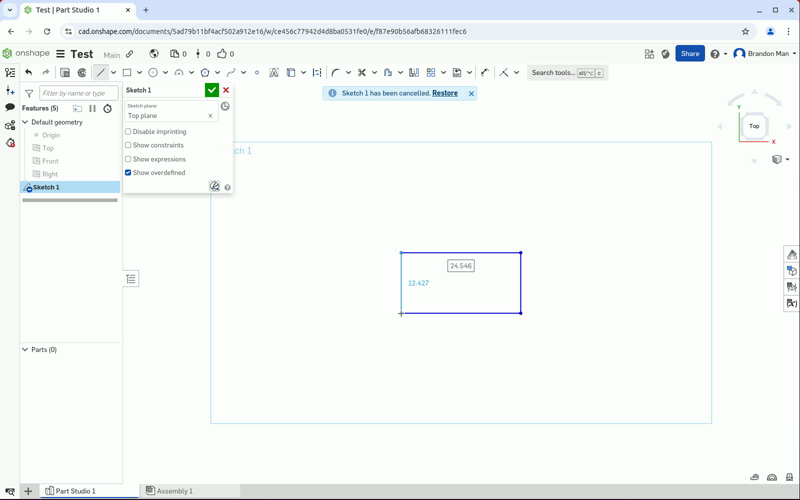
click(401, 313)
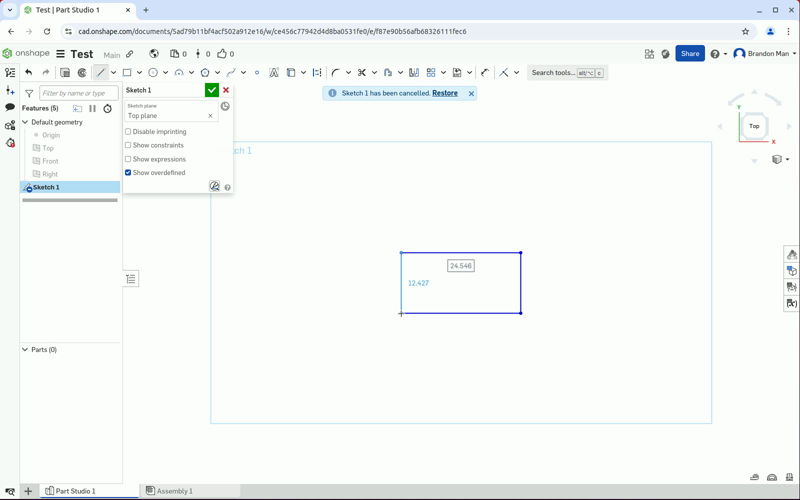
key(esc)
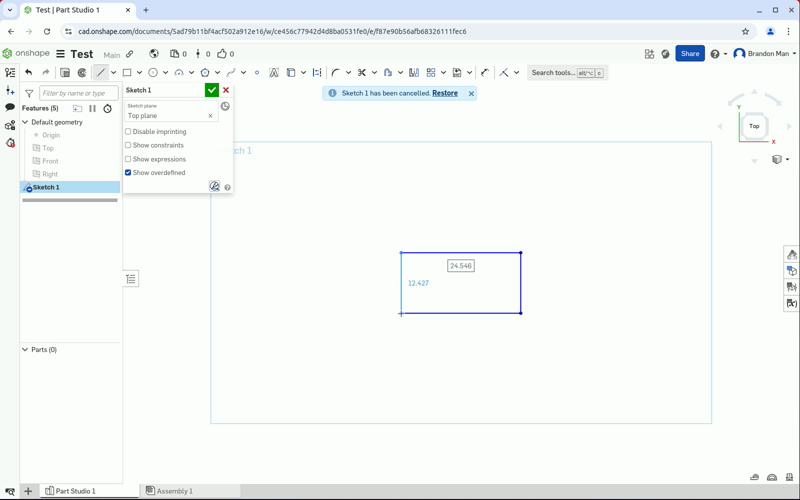
key(c)
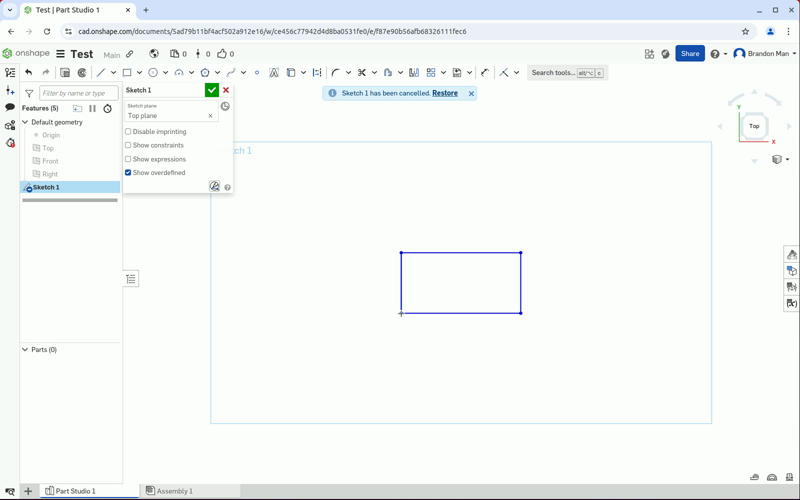
key_down(shift)
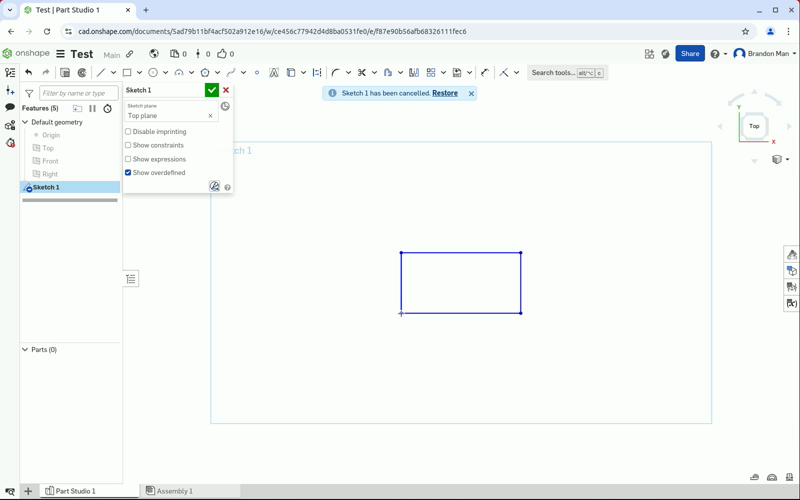
mouse_move(461, 283)
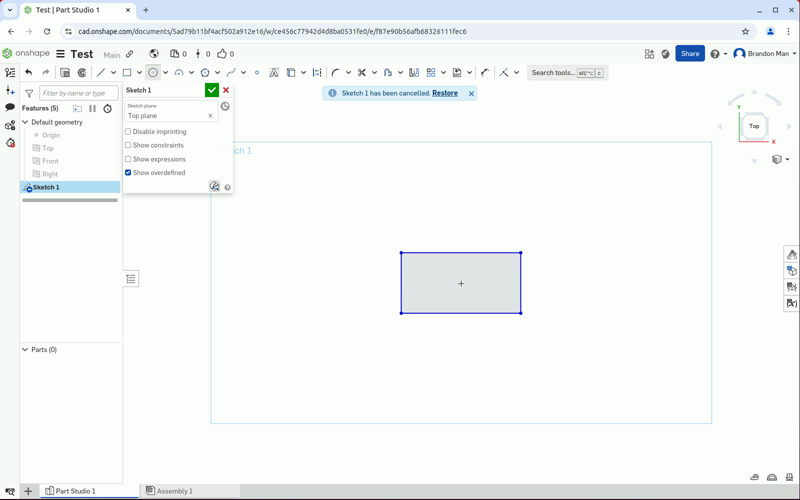
click(461, 283)
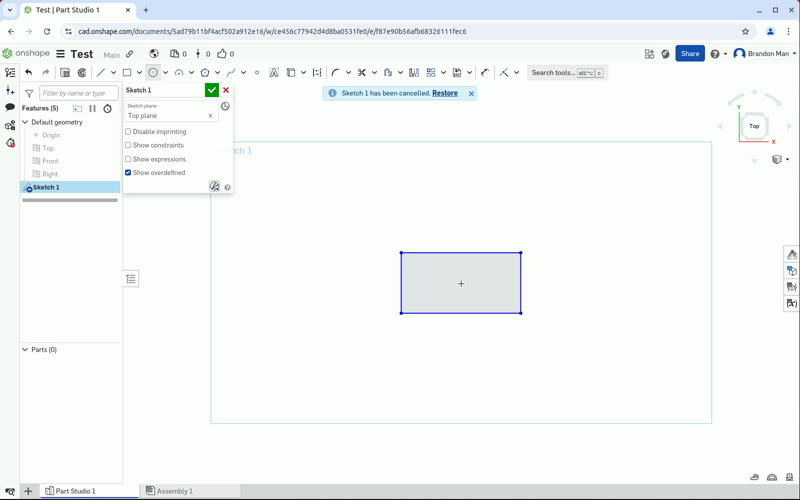
key_up(shift)
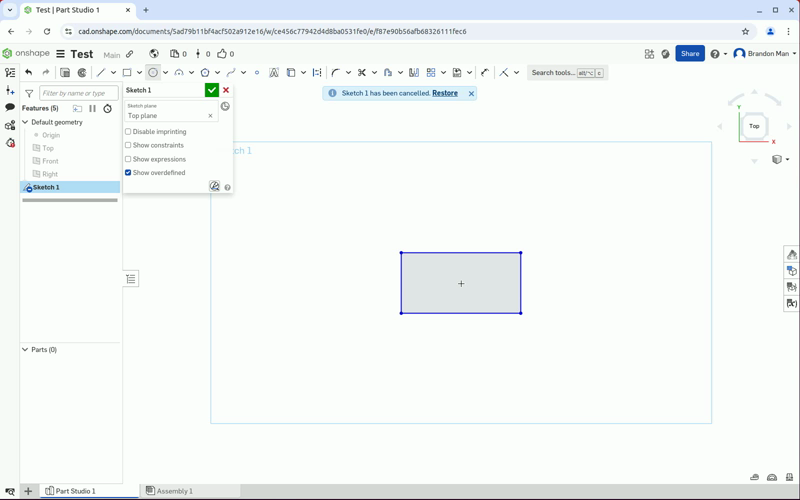
mouse_move(482, 283)
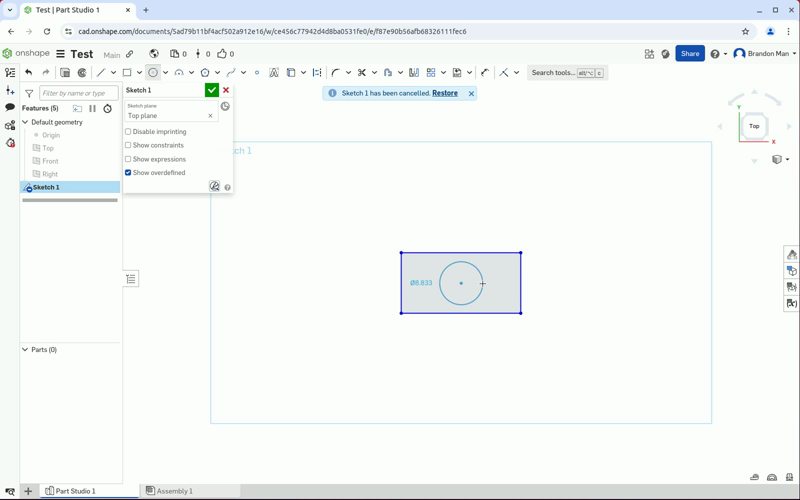
click(482, 283)
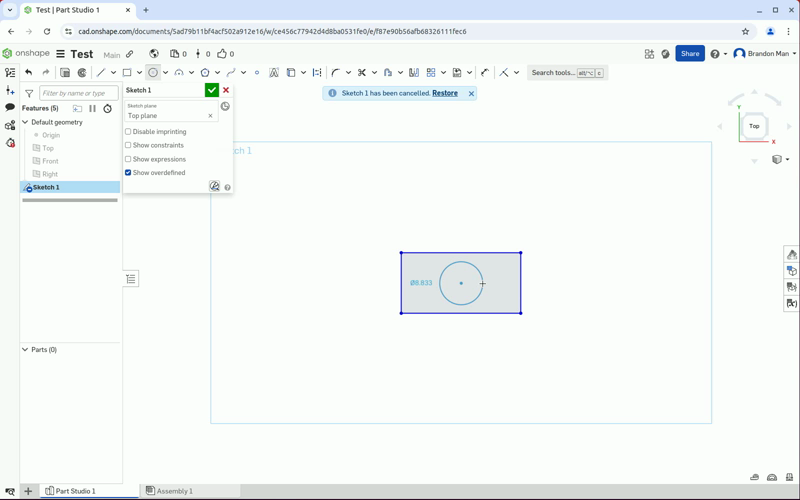
key(esc)
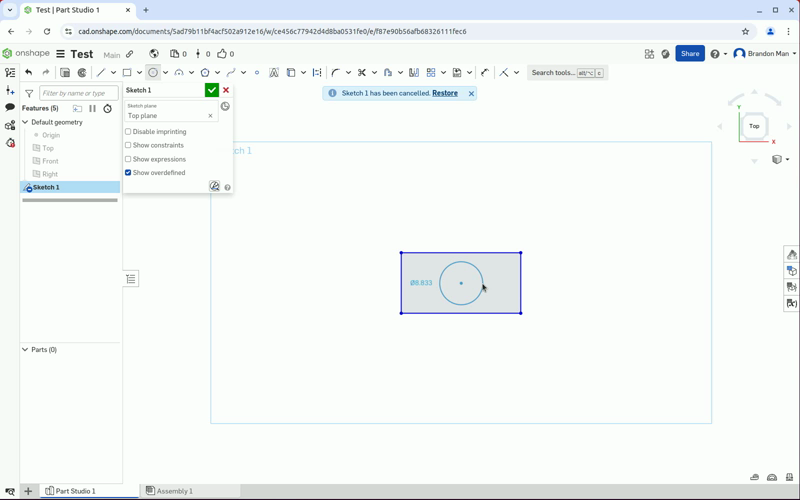
mouse_move(434, 264)
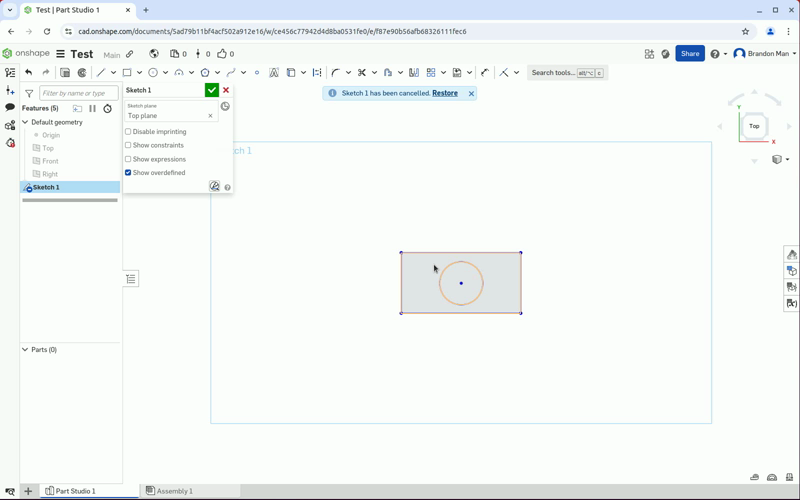
click(434, 264)
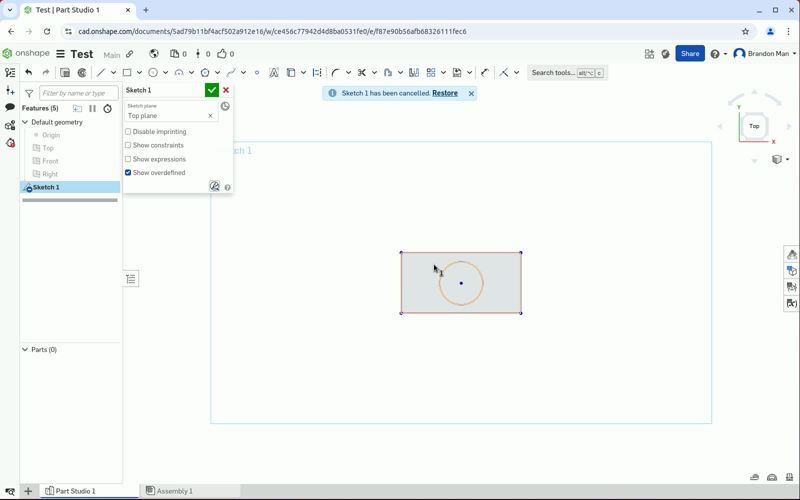
mouse_move(73, 352)
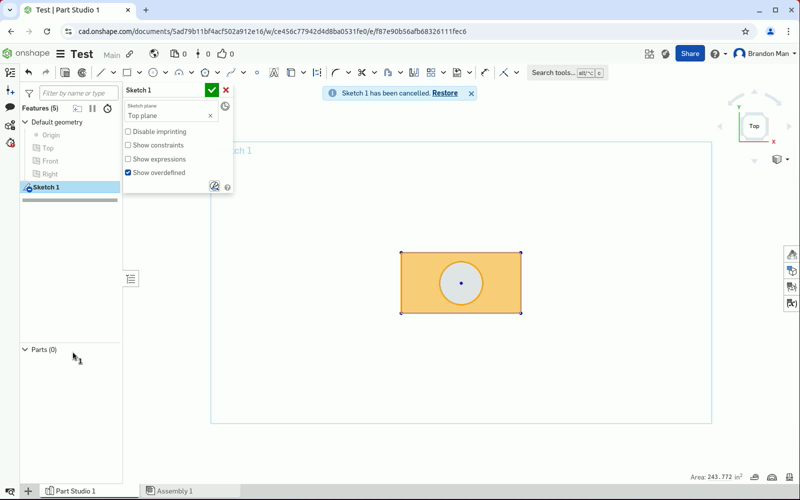
key(shift+y)
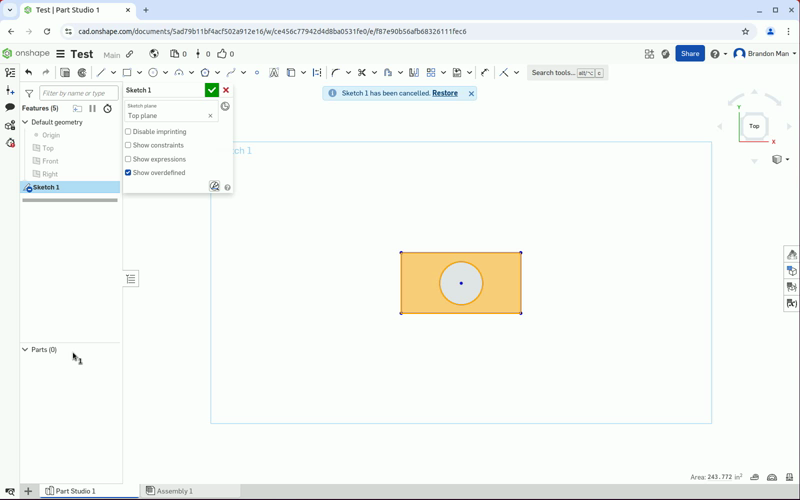
key(shift+e)
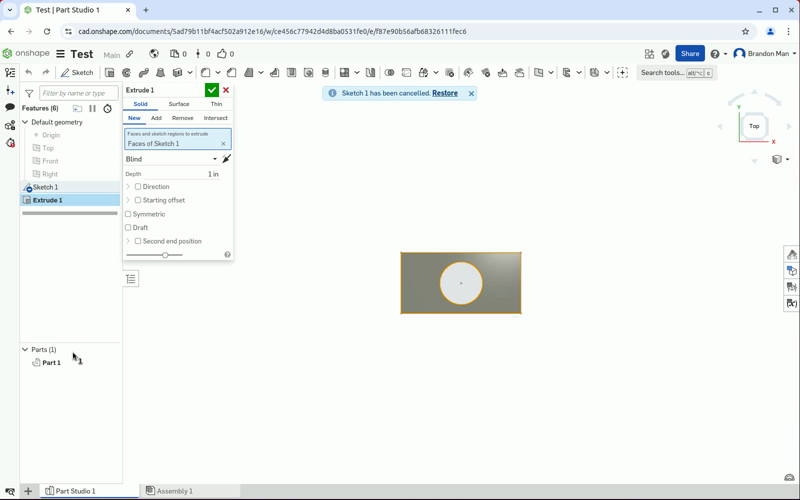
mouse_move(143, 106)
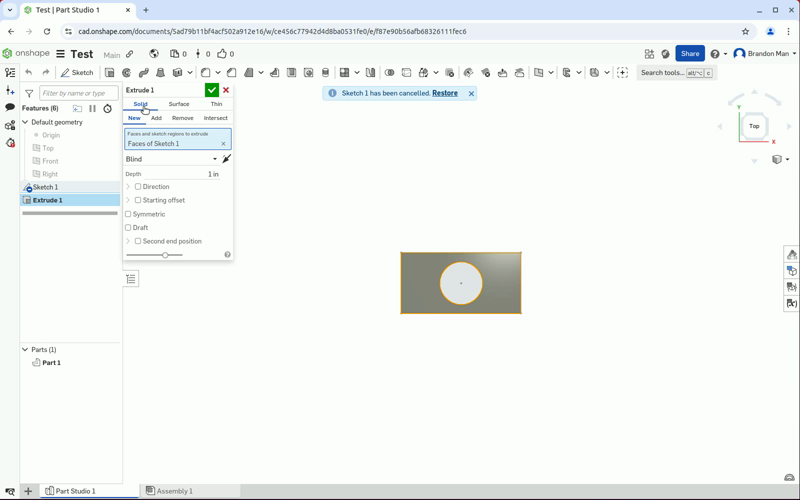
click(143, 106)
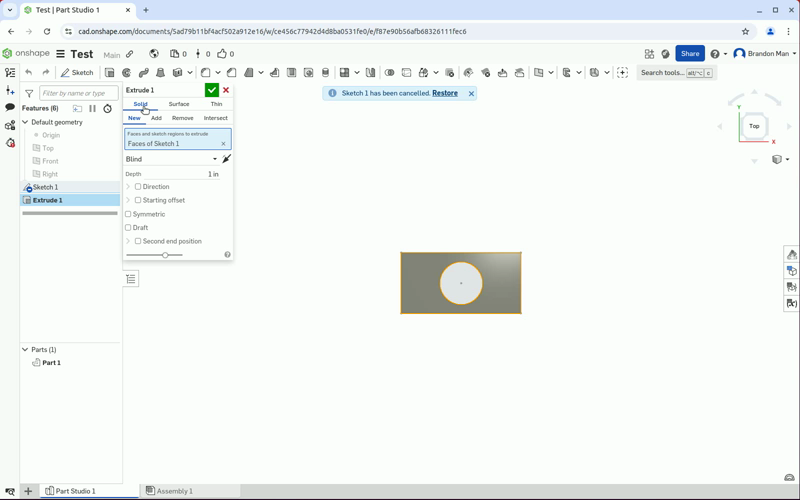
mouse_move(137, 120)
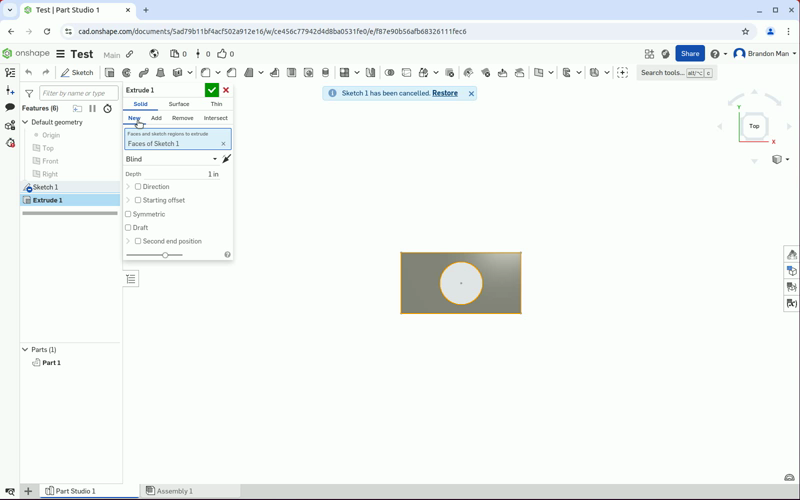
click(137, 120)
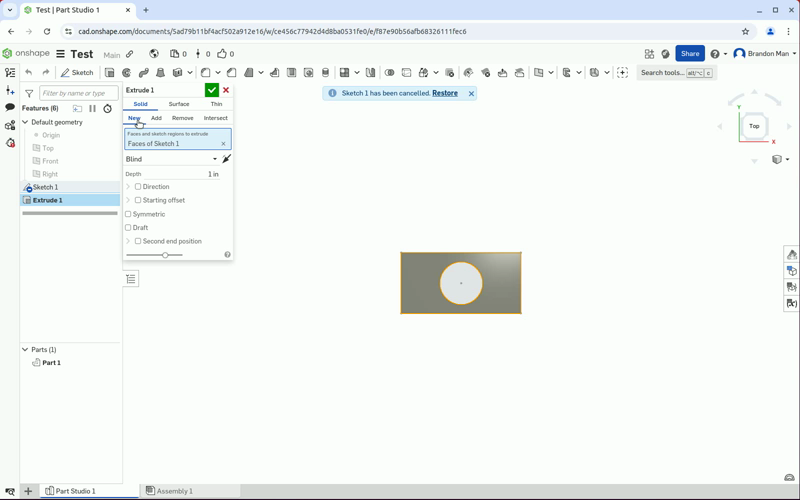
key(tab, 4)
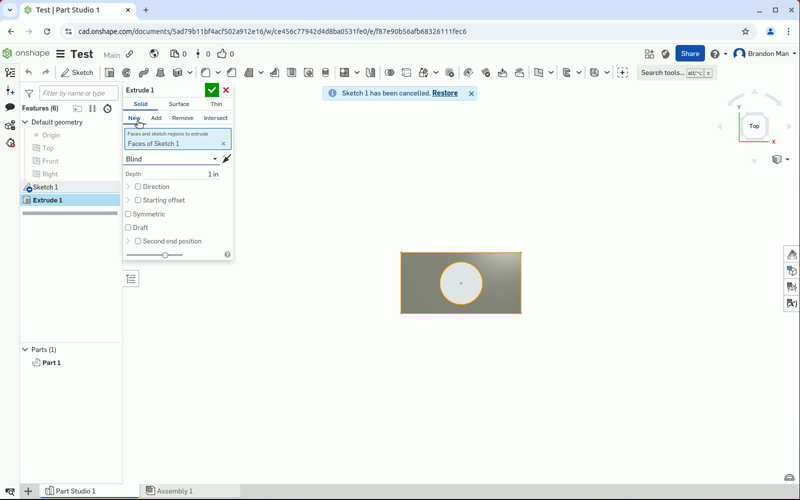
text(4.333)
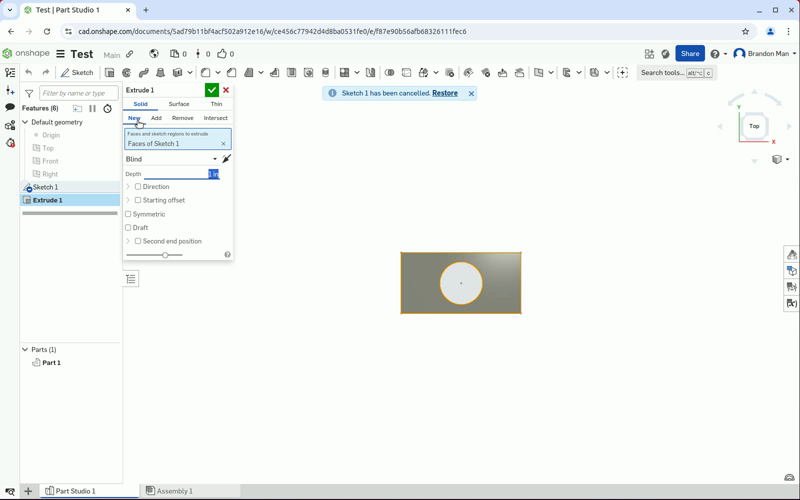
key(enter)
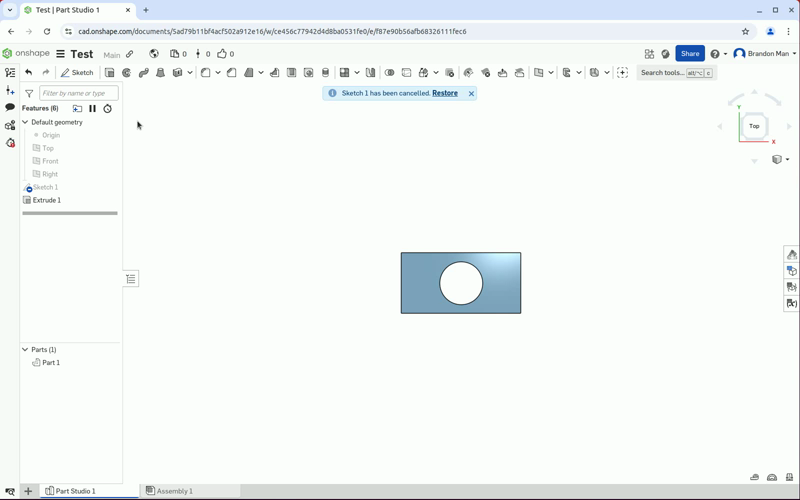
key(shift+h)
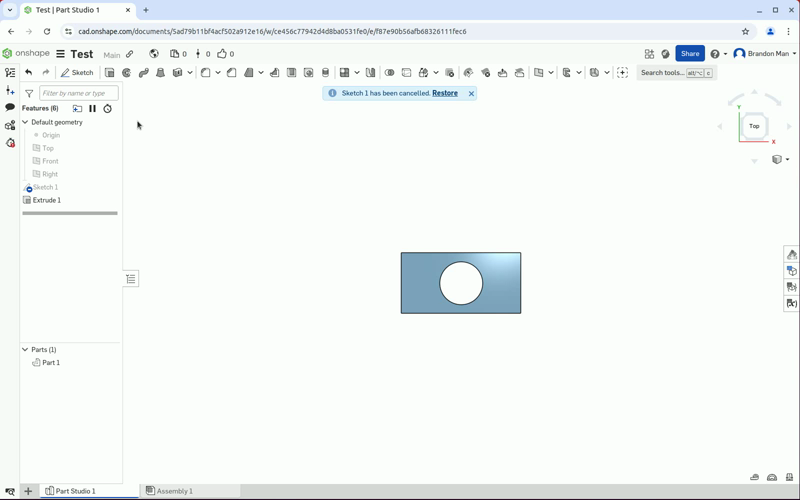
key(shift+h)
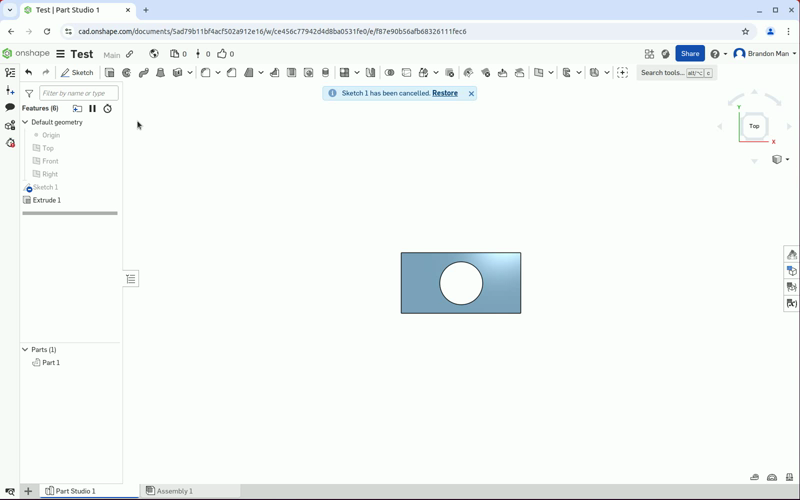
mouse_move(73, 189)
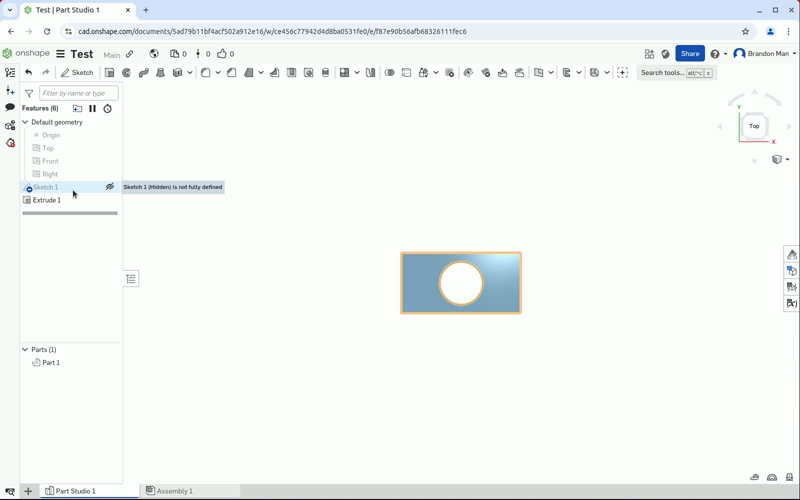
click(73, 189)
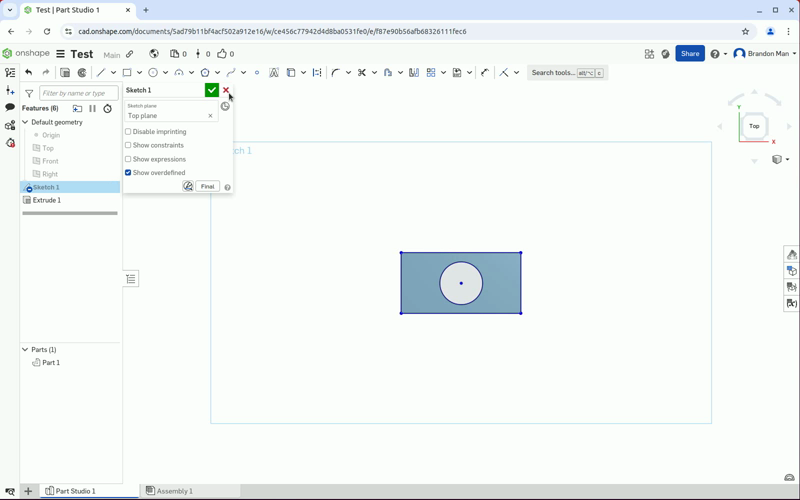
mouse_move(229, 92)
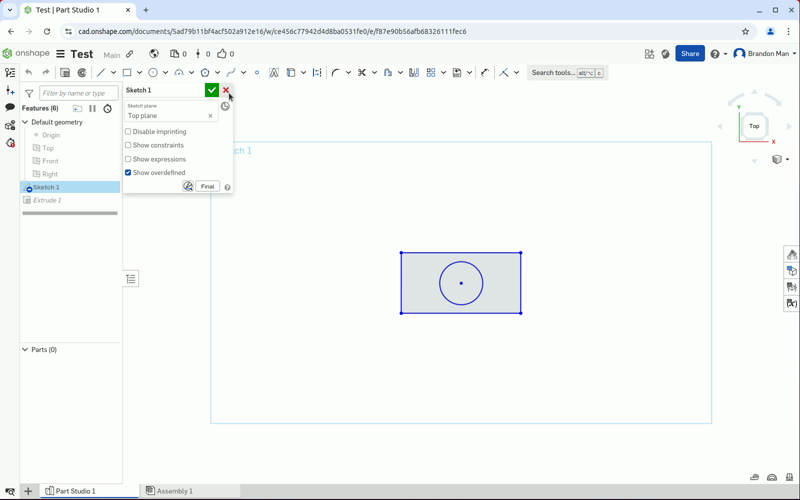
click(229, 92)
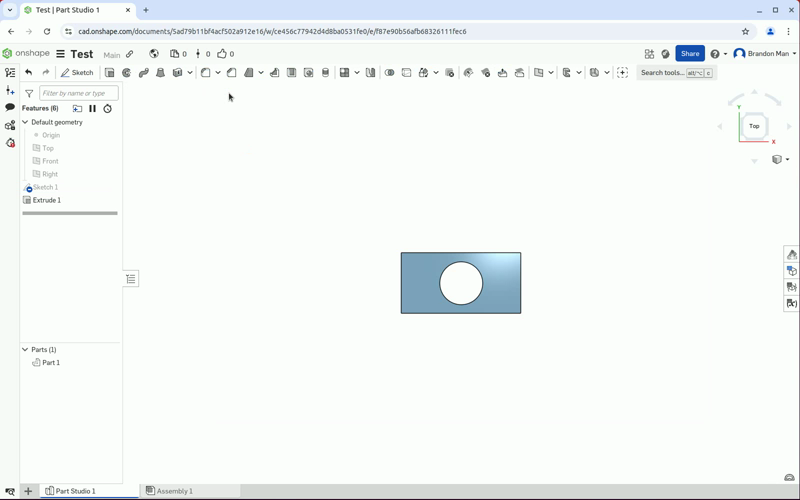
mouse_move(541, 75)
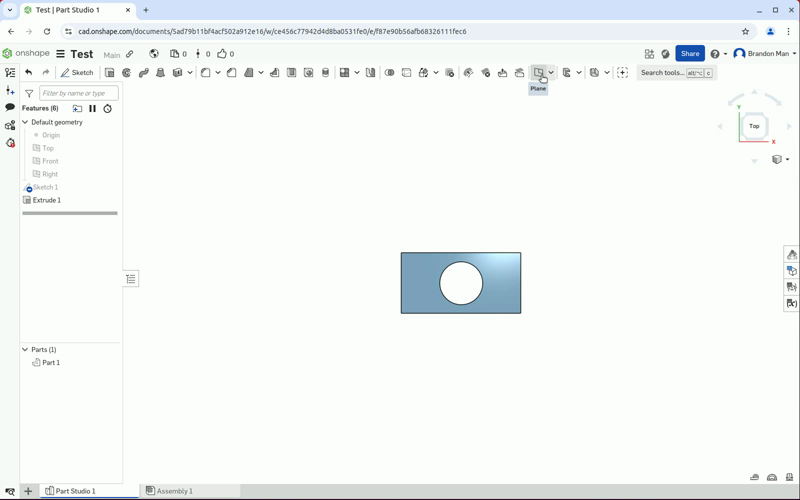
click(541, 75)
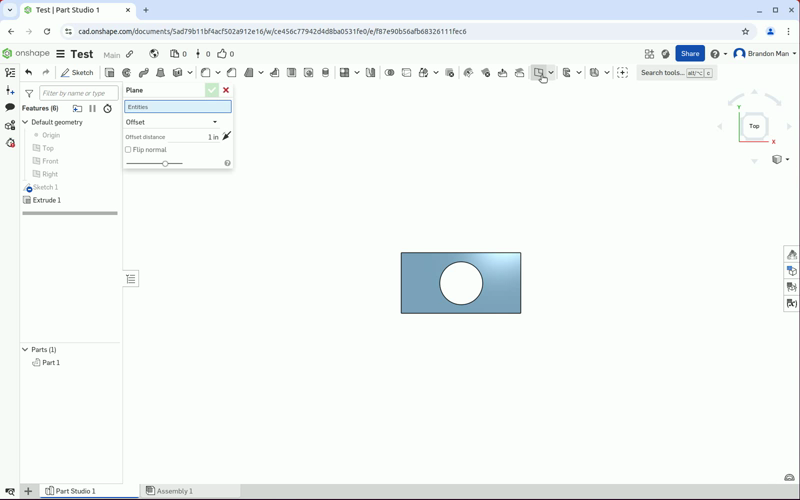
mouse_move(73, 150)
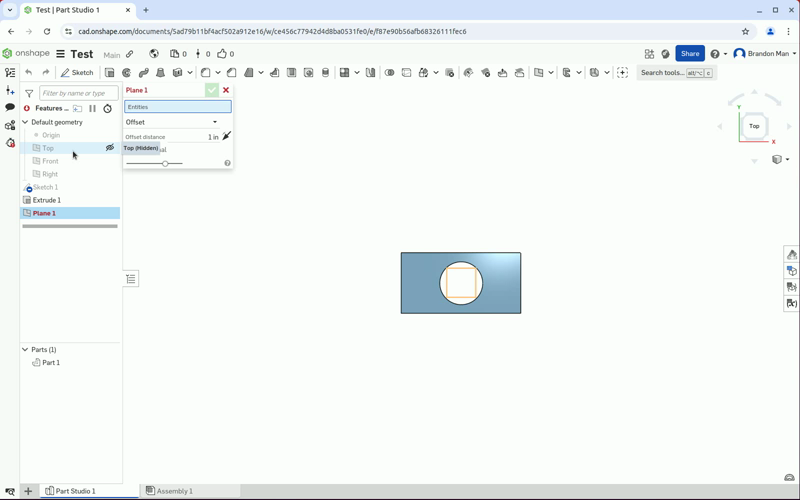
click(73, 150)
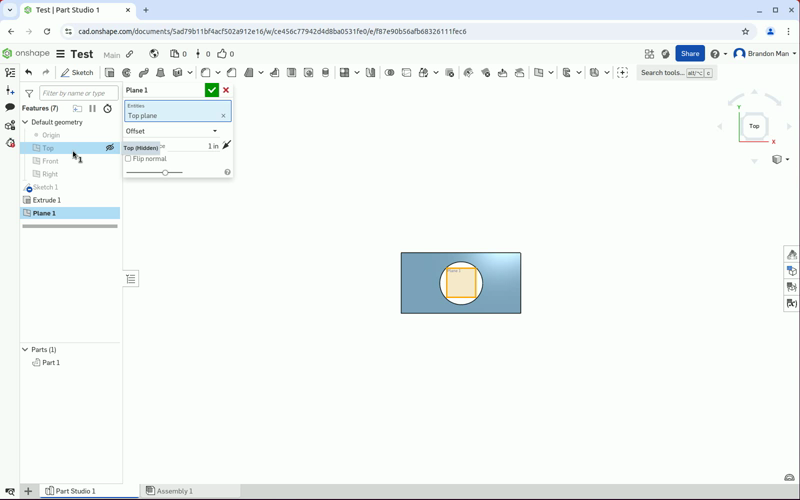
key(tab, 2)
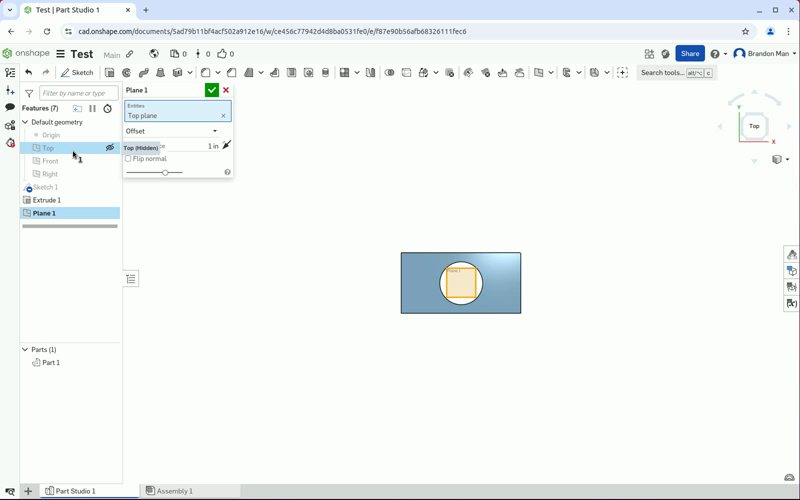
text(4.344)
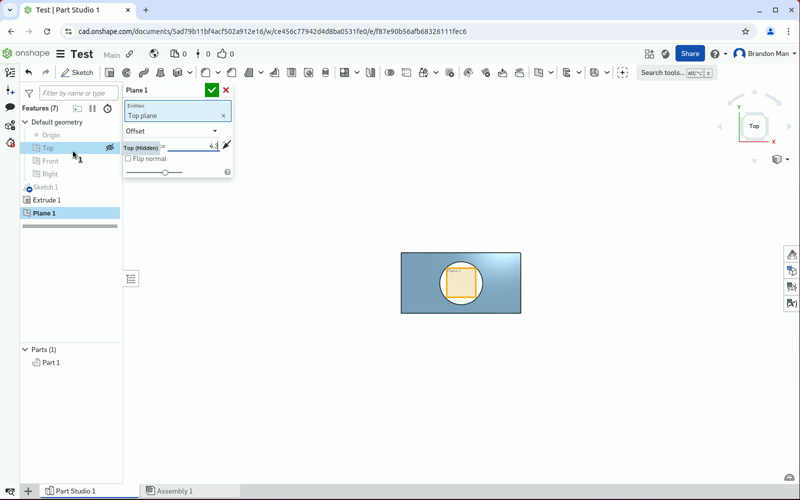
key(enter, 2)
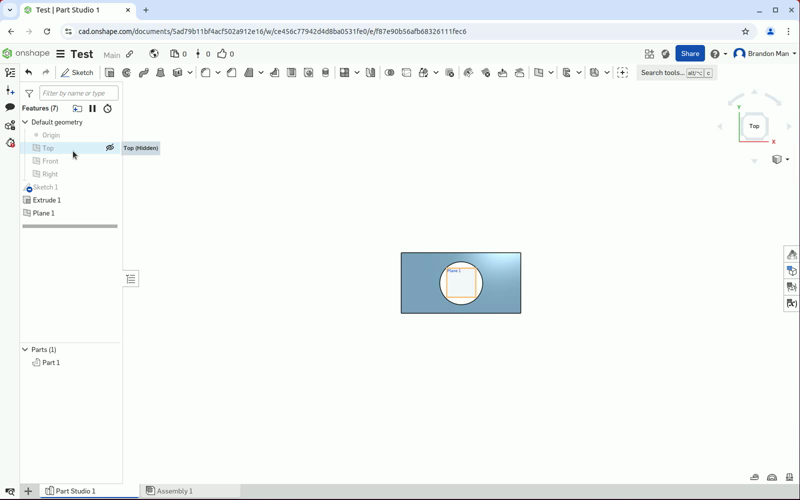
key(shift+s)
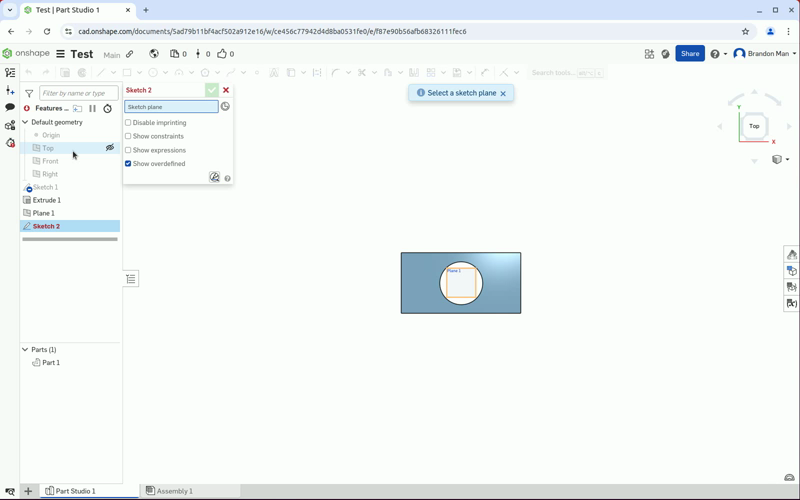
mouse_move(73, 215)
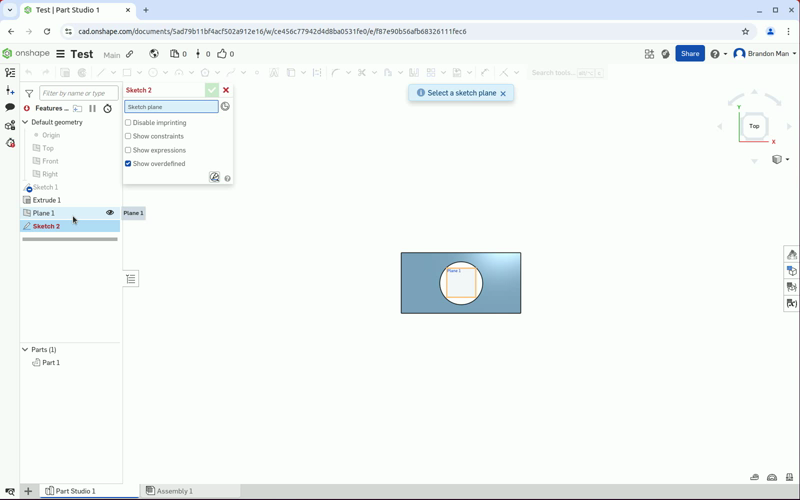
click(73, 215)
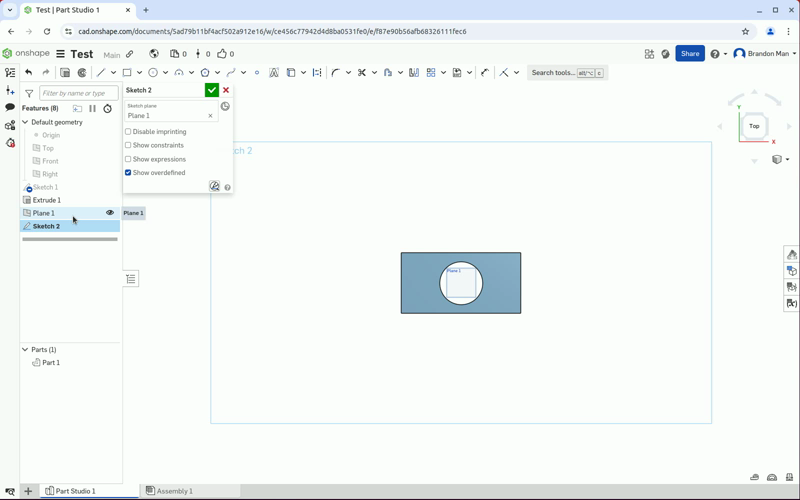
mouse_move(73, 352)
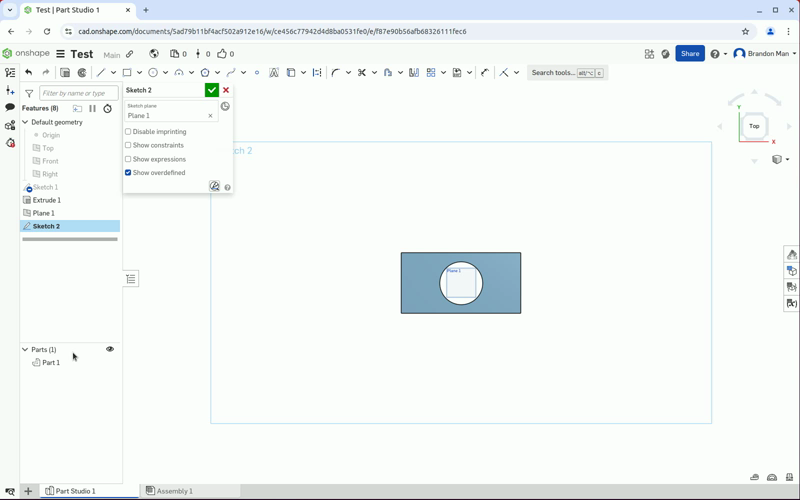
key(y)
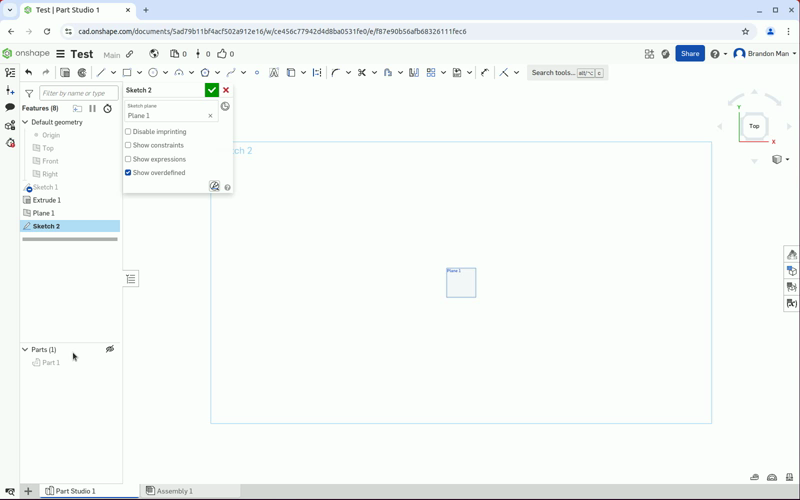
key(l)
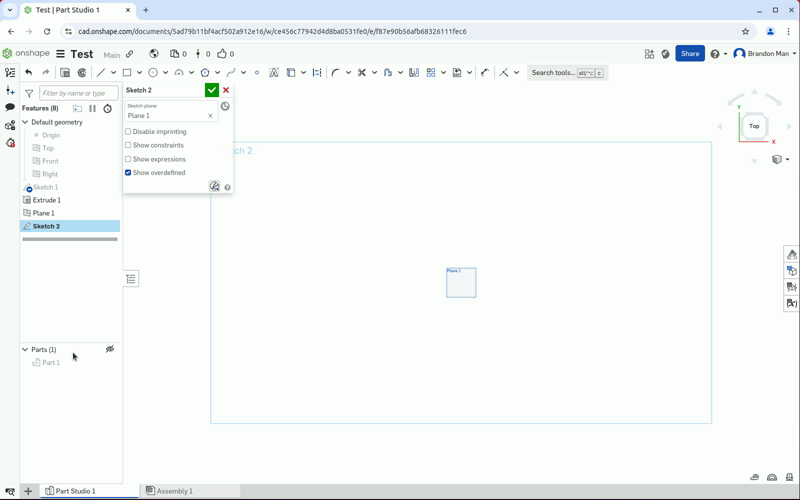
key_down(shift)
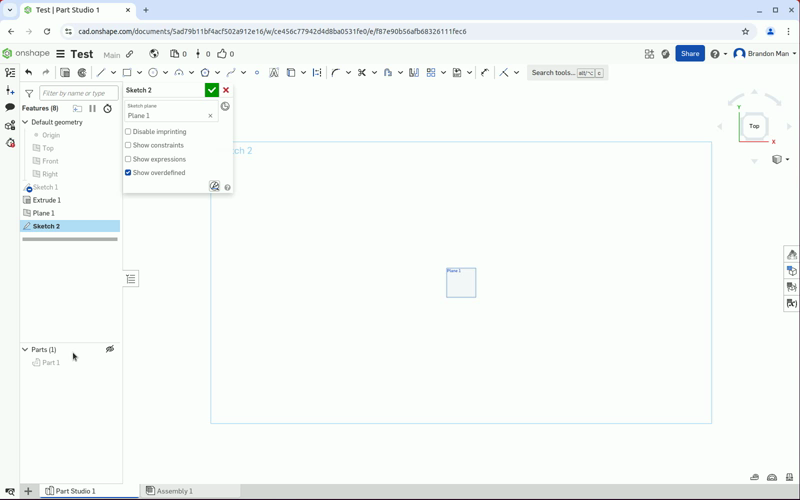
mouse_move(406, 313)
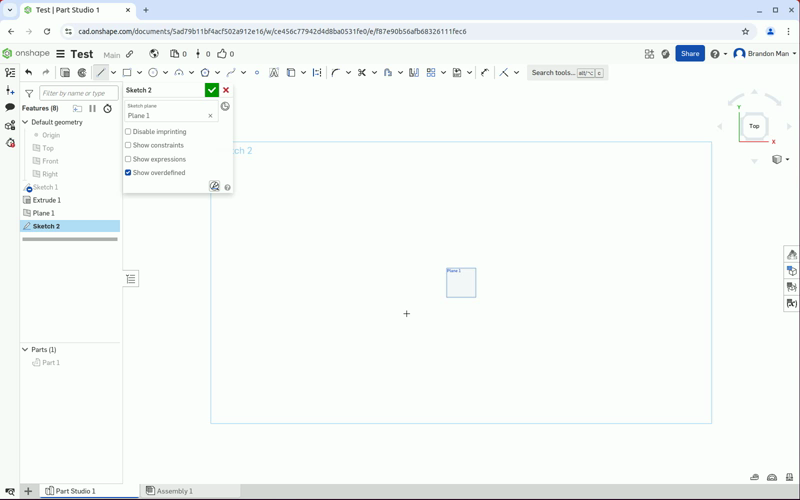
click(406, 313)
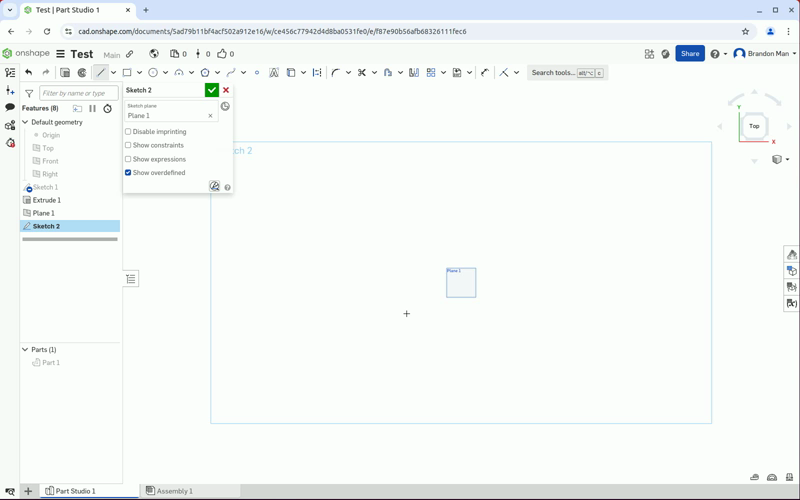
key_up(shift)
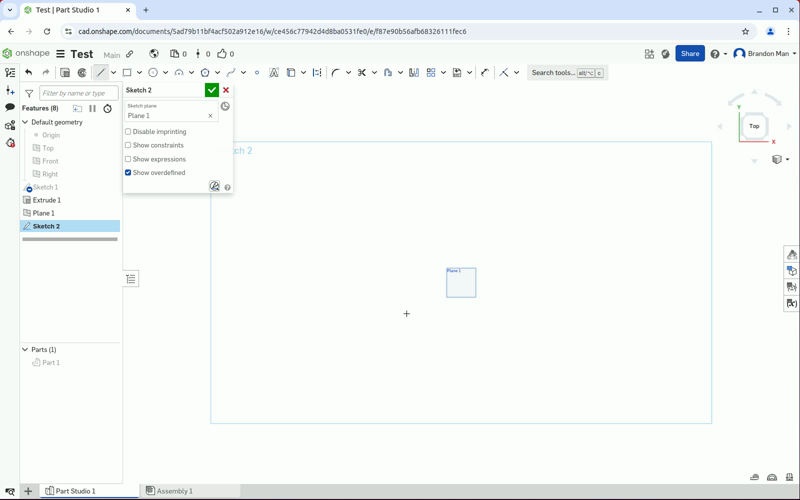
key_down(shift)
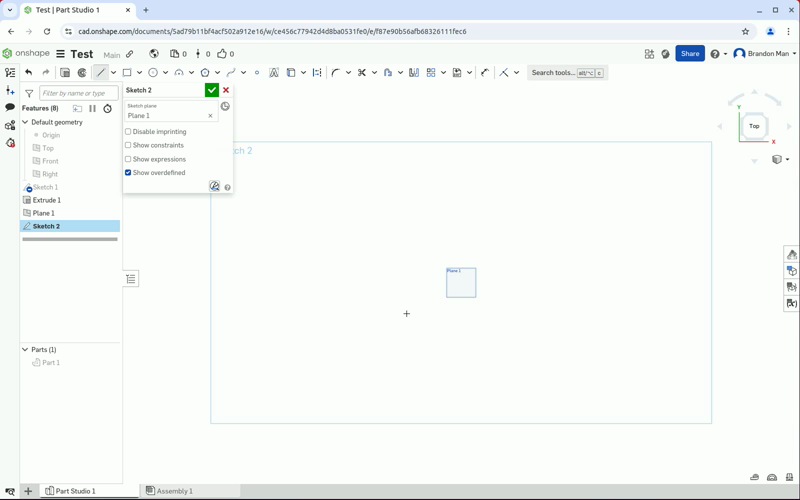
mouse_move(436, 313)
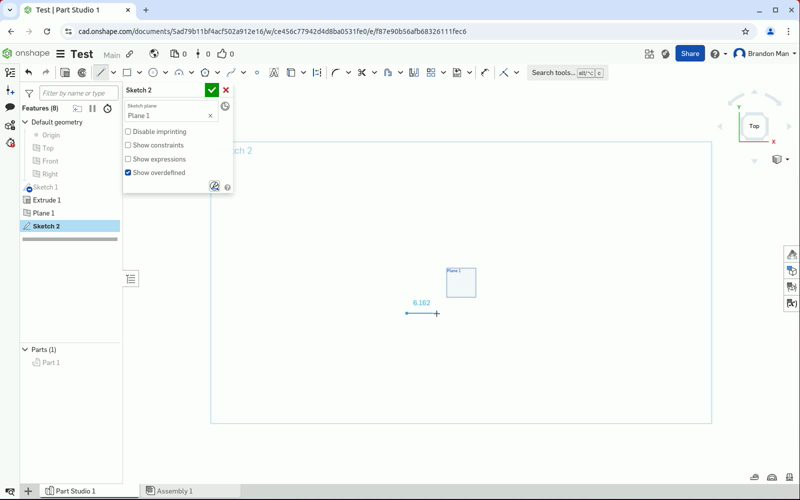
mouse_move(420, 313)
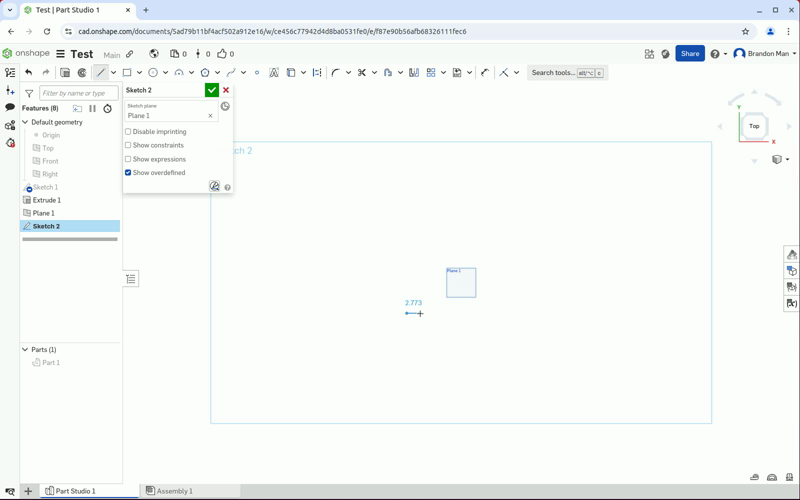
click(420, 313)
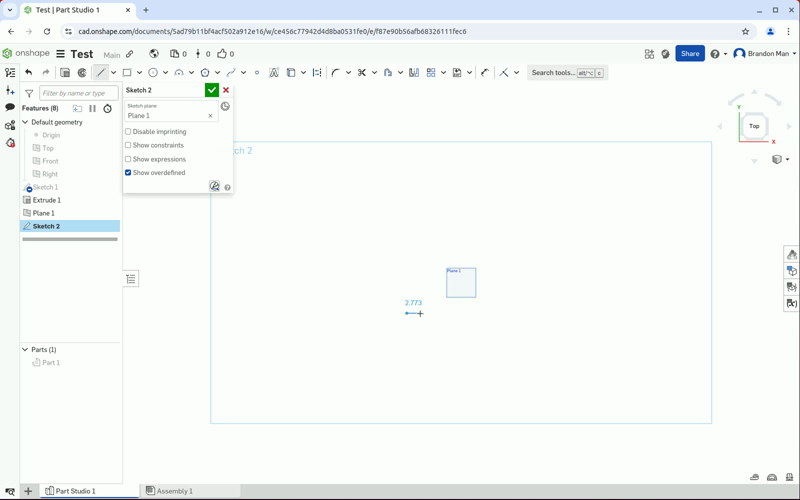
key_up(shift)
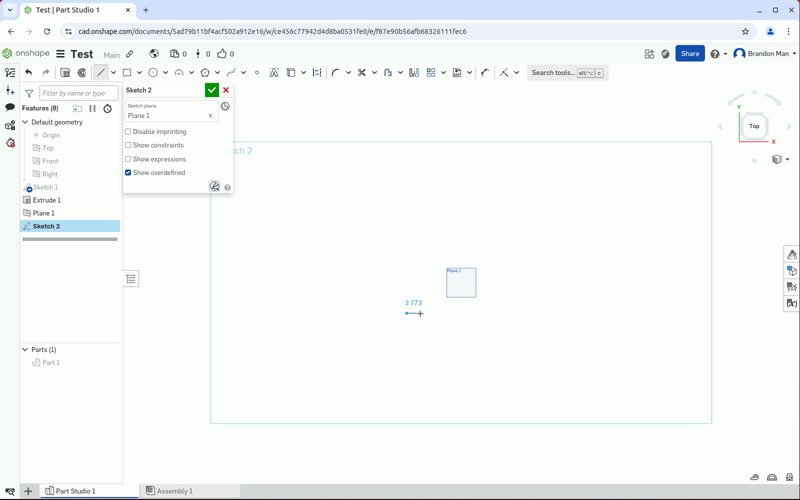
key_down(shift)
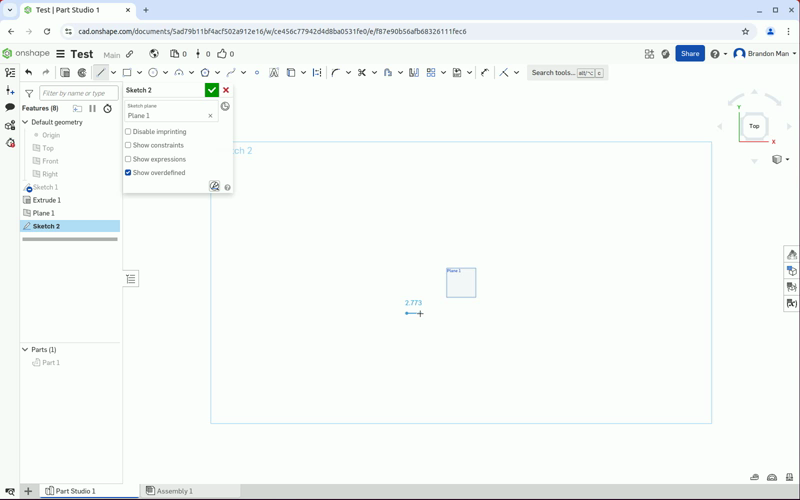
mouse_move(420, 252)
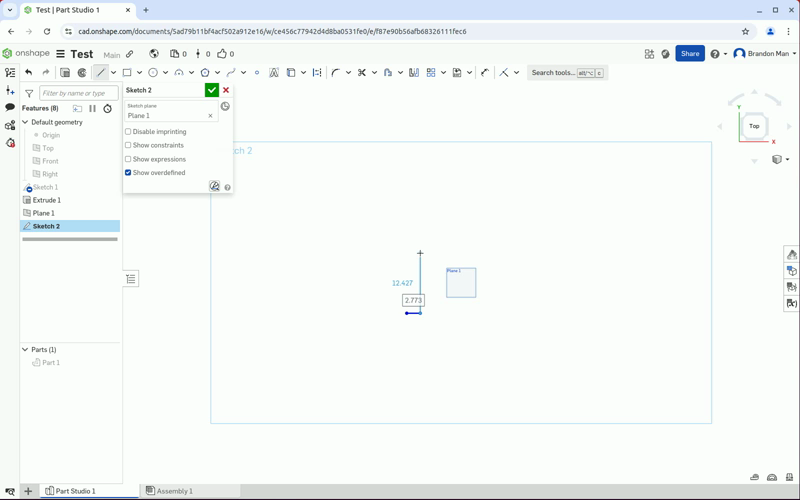
click(420, 252)
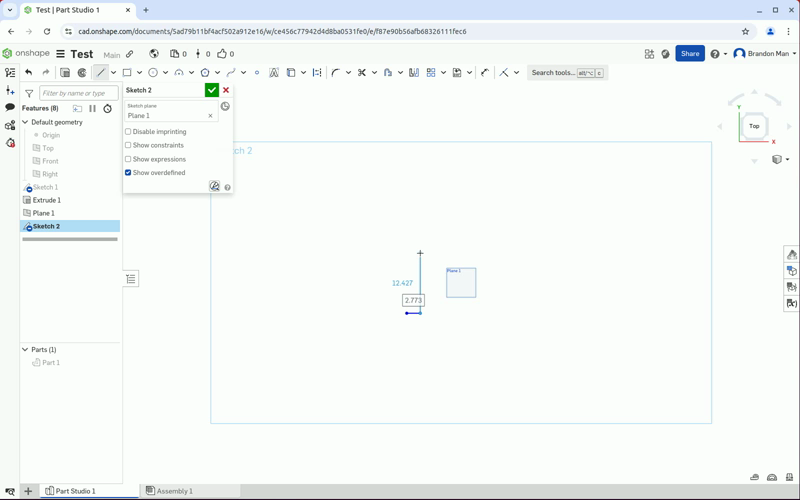
key_up(shift)
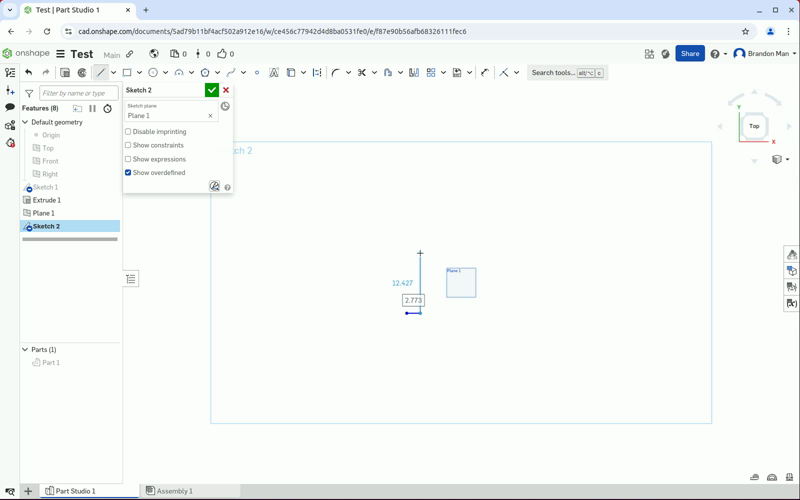
key_down(shift)
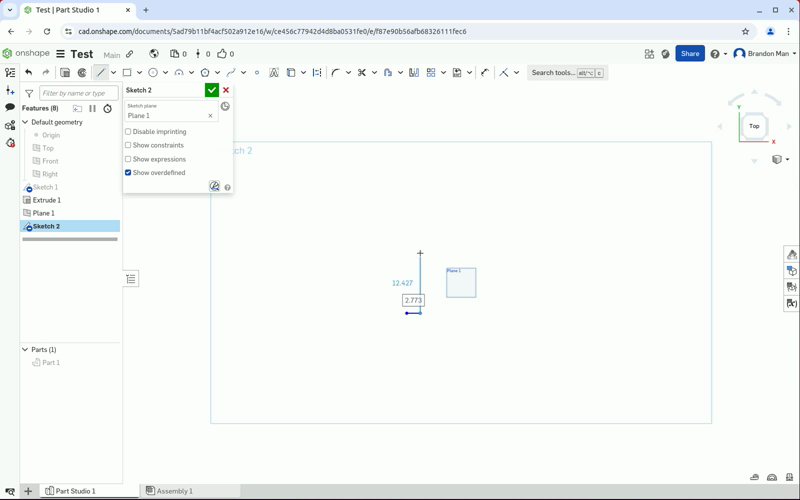
mouse_move(450, 252)
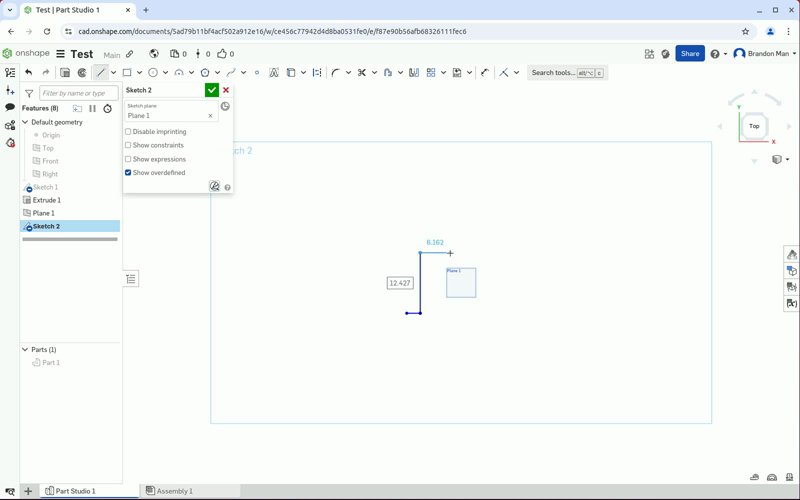
mouse_move(406, 252)
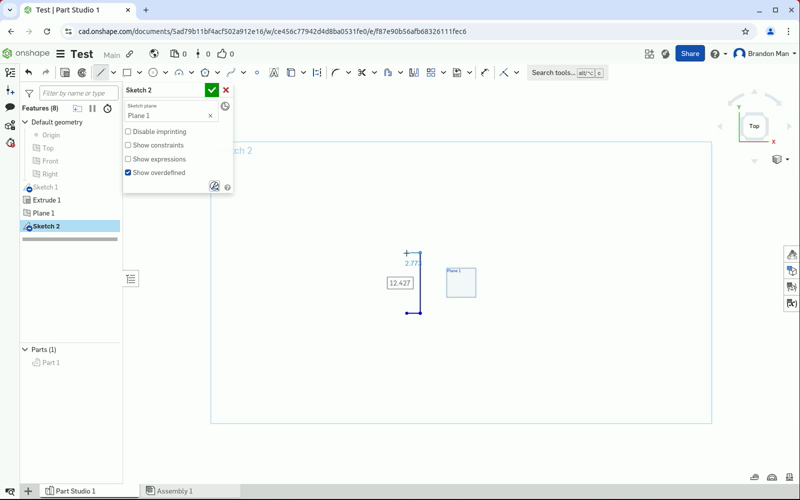
click(406, 252)
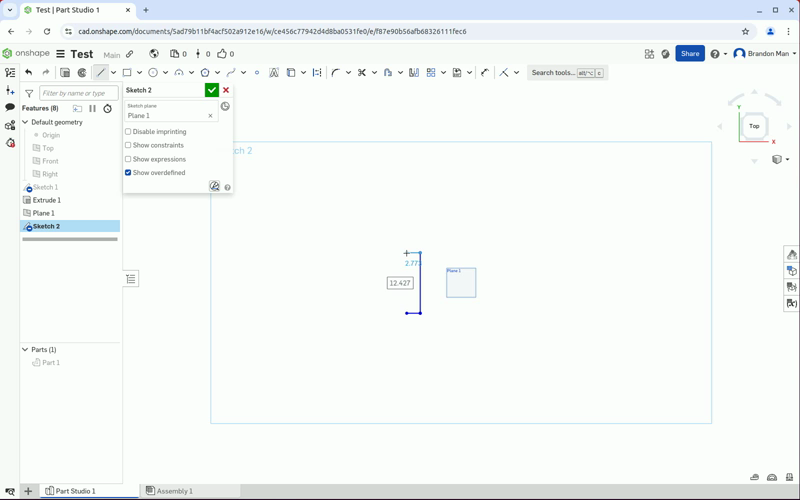
key_up(shift)
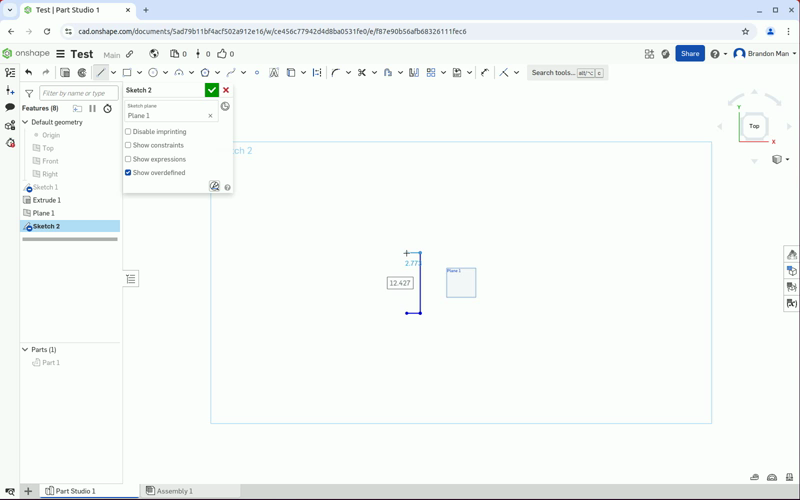
key_down(shift)
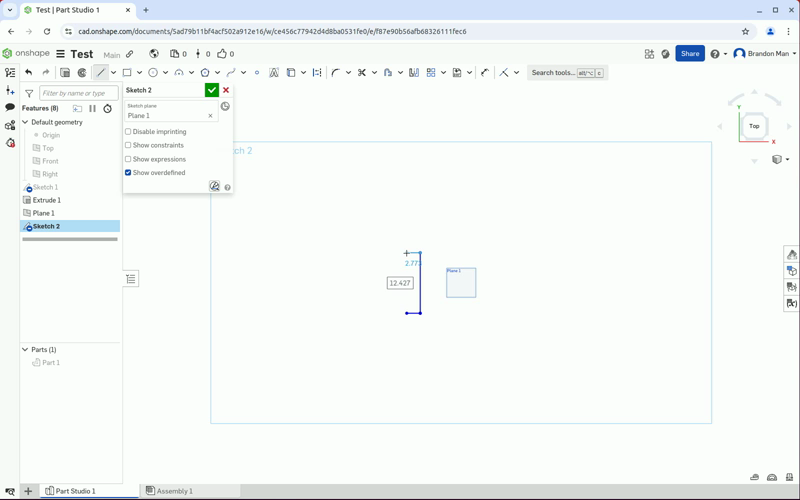
mouse_move(406, 313)
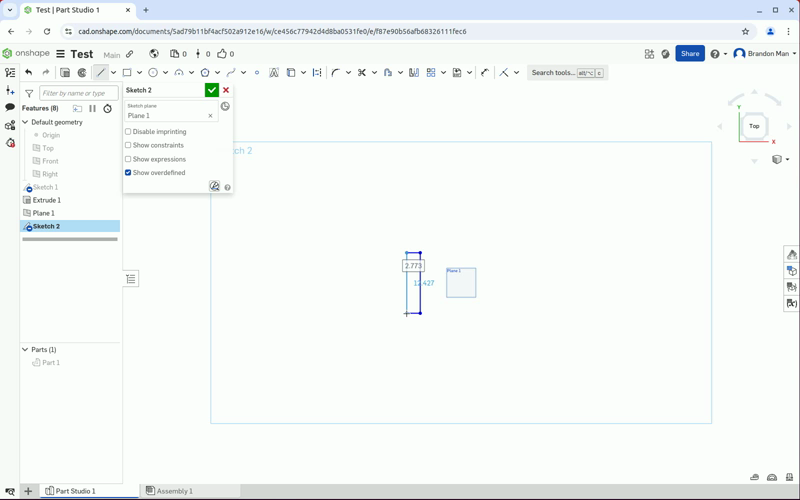
key_up(shift)
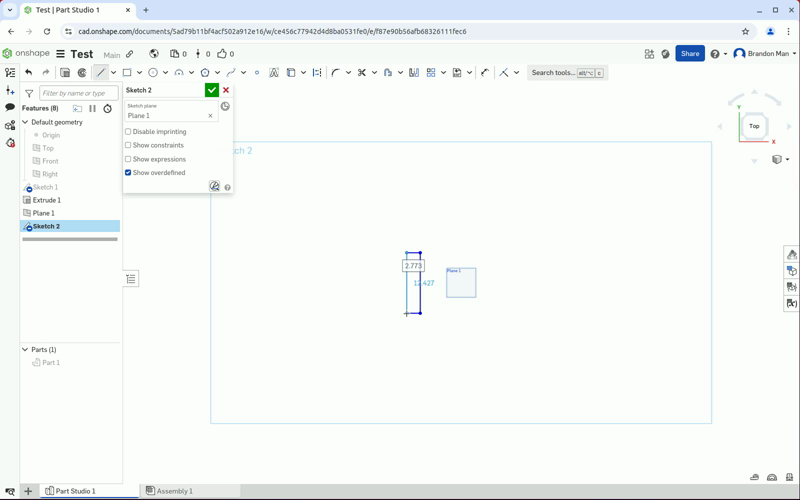
click(406, 313)
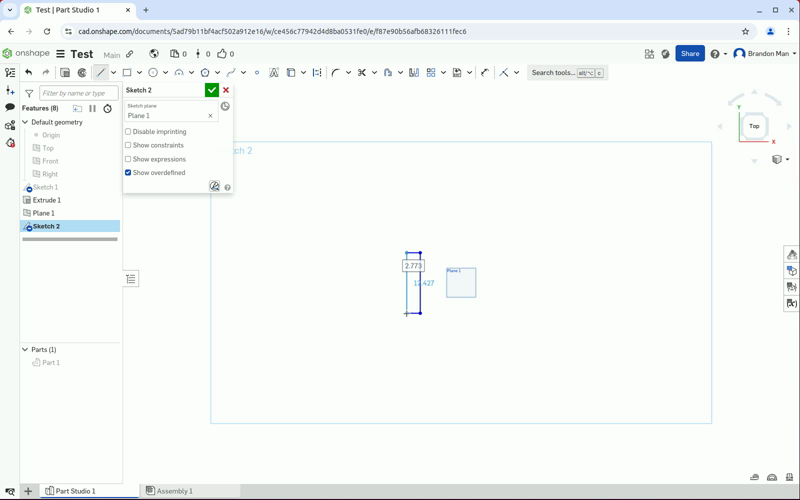
key(esc)
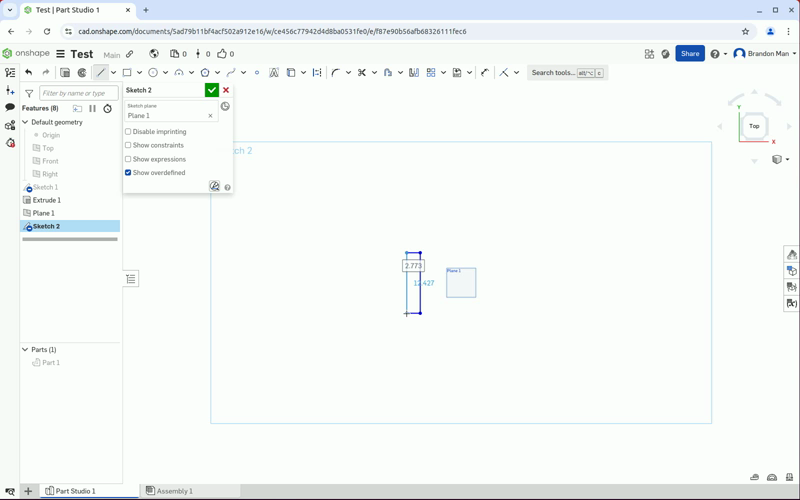
mouse_move(410, 312)
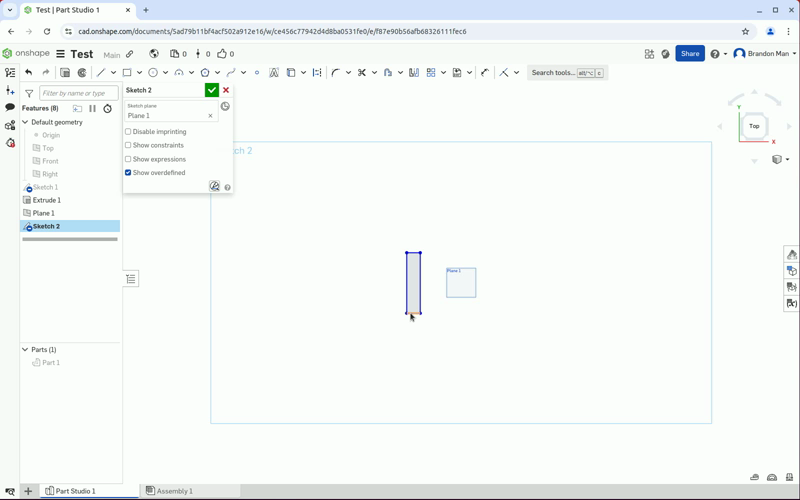
scroll(6)
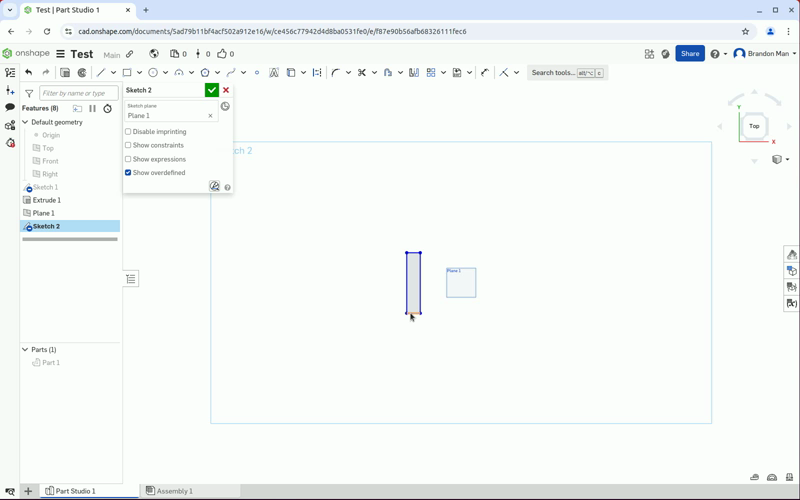
scroll(6)
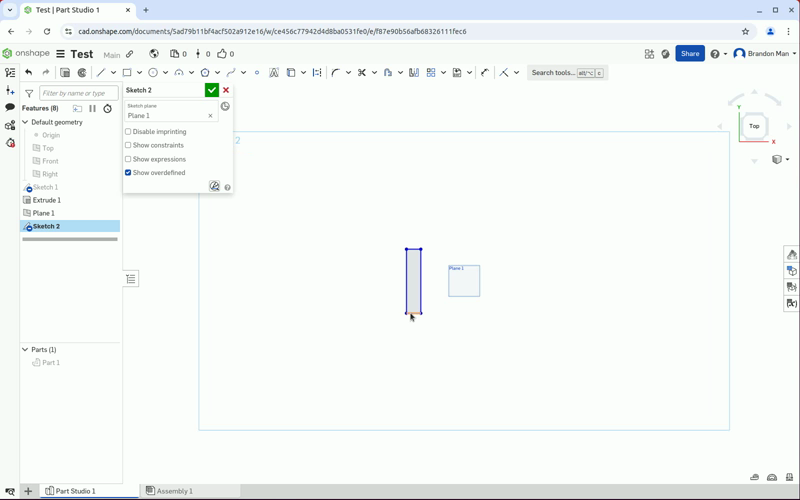
scroll(6)
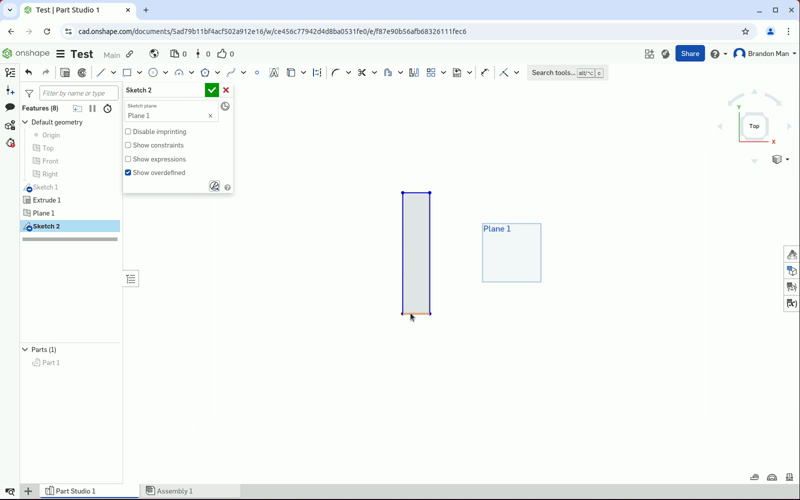
scroll(6)
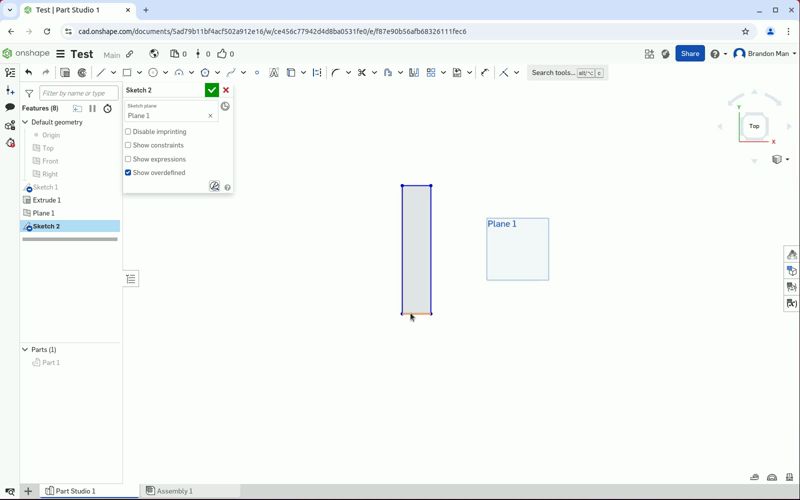
scroll(6)
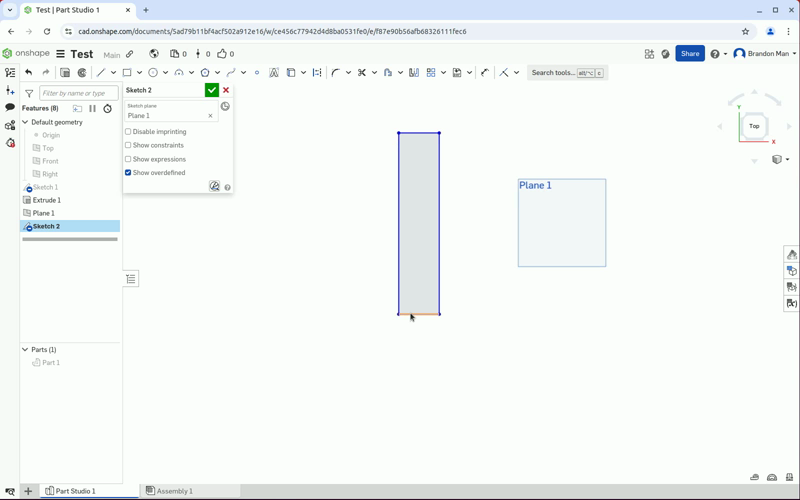
scroll(6)
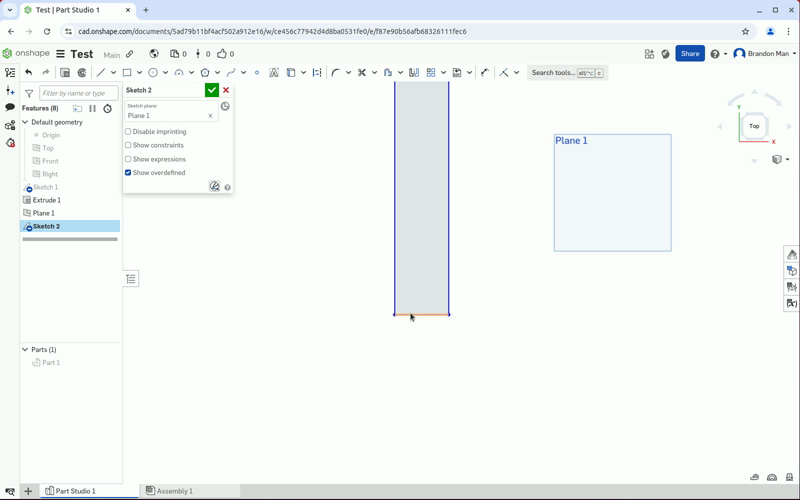
scroll(6)
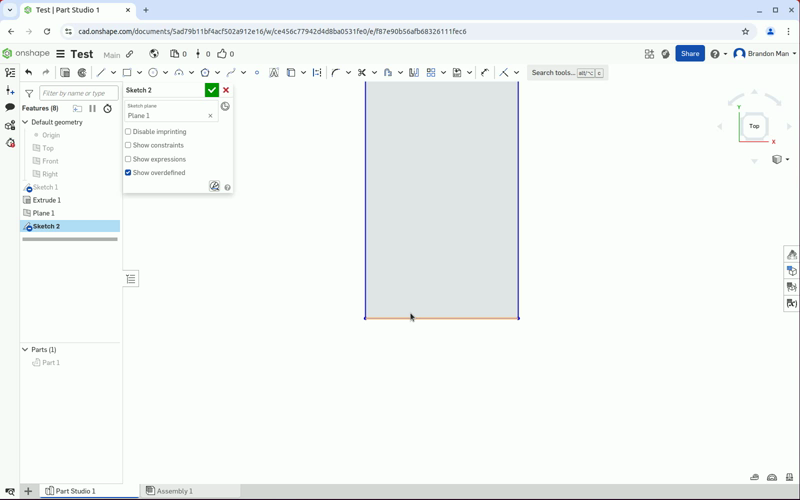
click(410, 312)
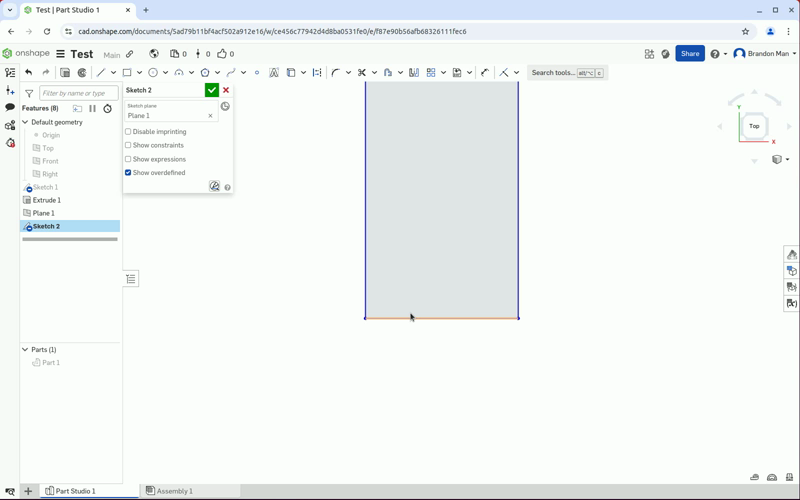
scroll(-6)
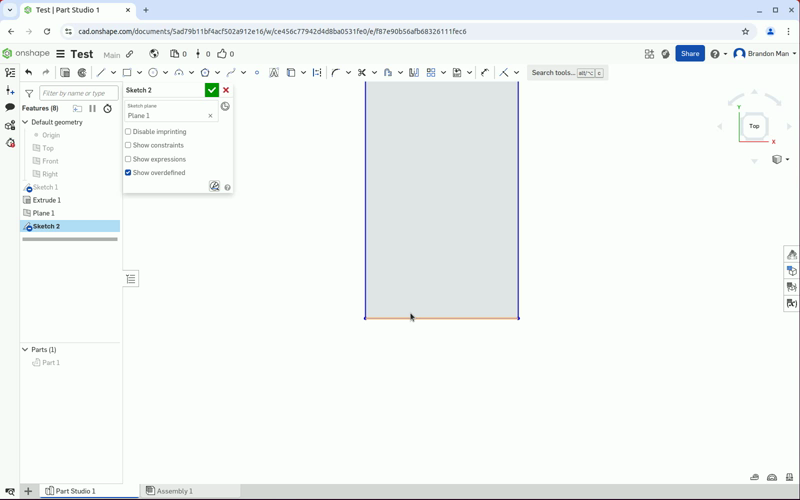
scroll(-6)
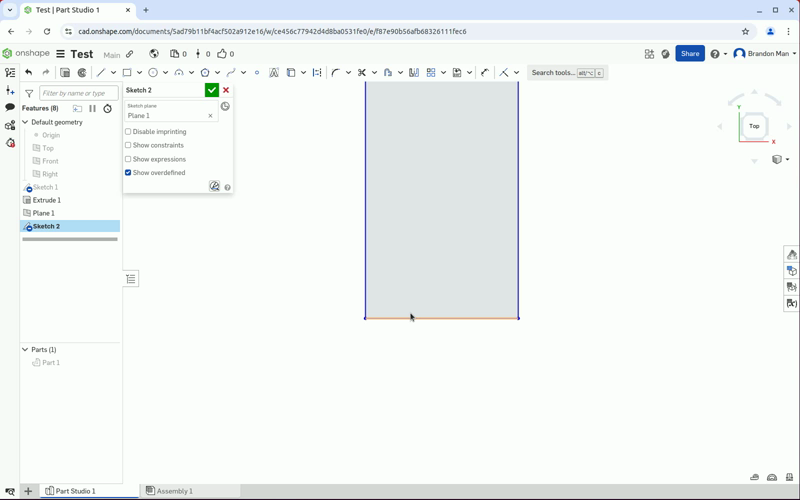
scroll(-6)
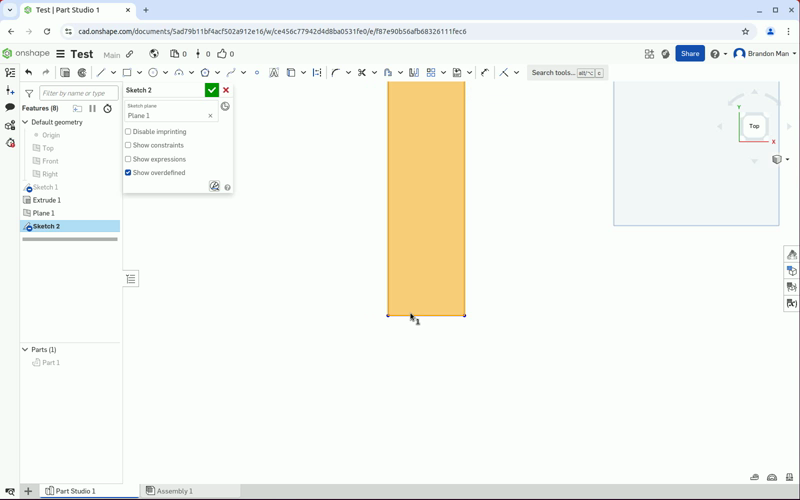
scroll(-6)
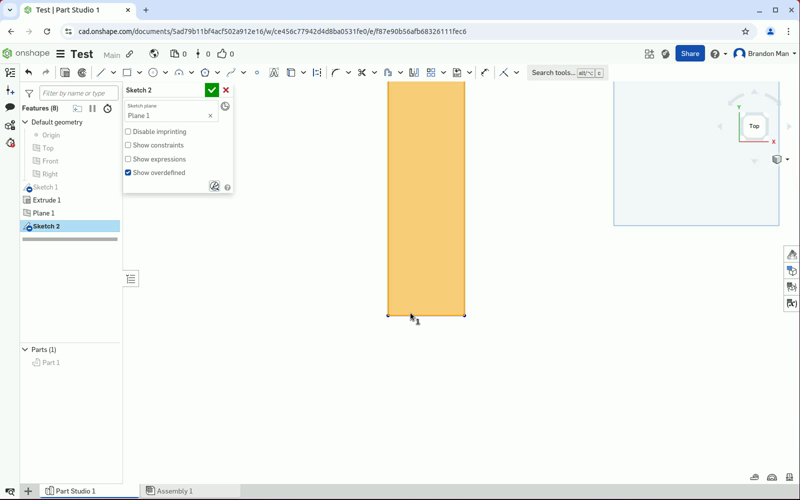
scroll(-6)
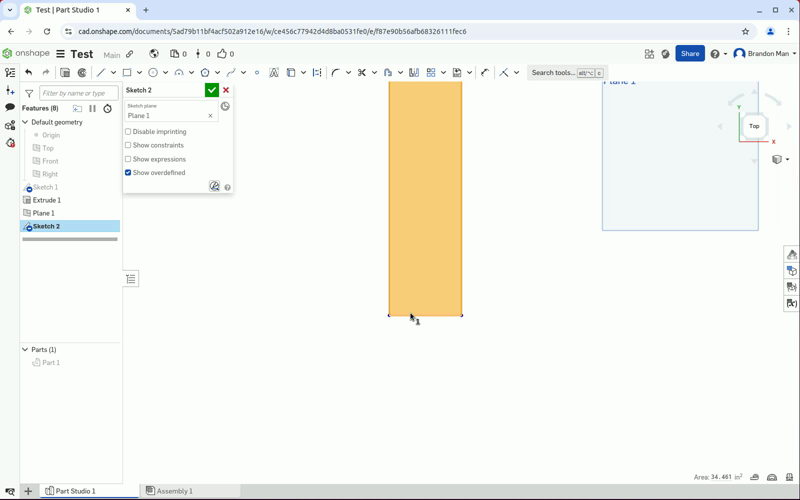
scroll(-6)
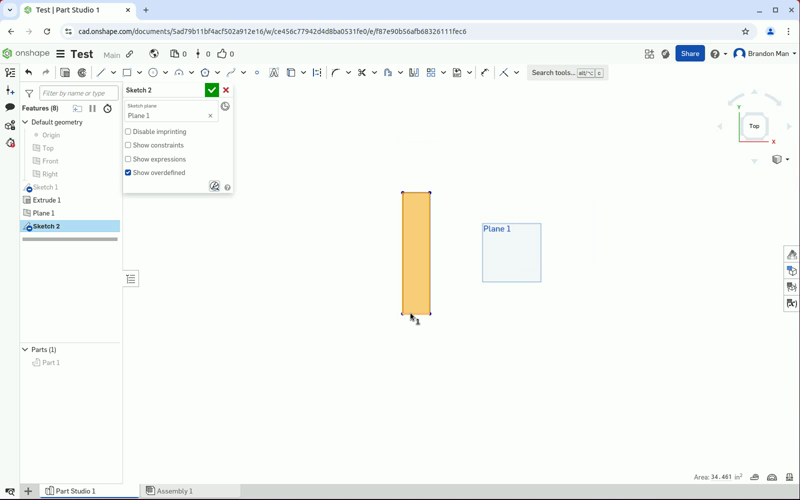
scroll(-6)
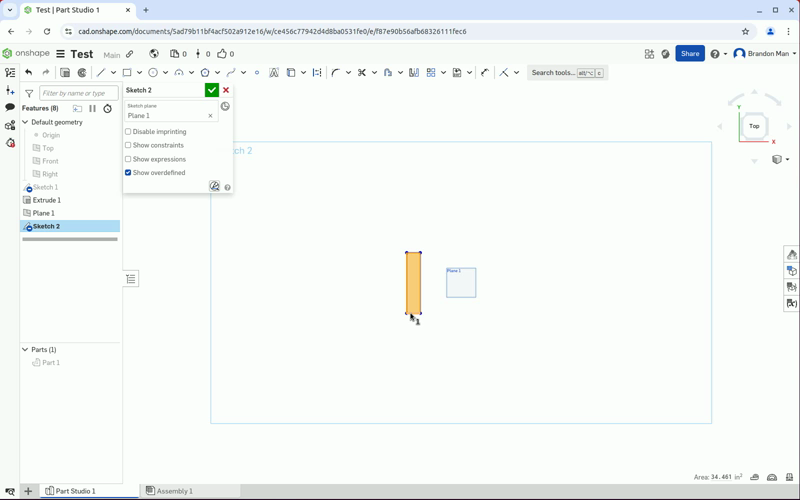
mouse_move(73, 352)
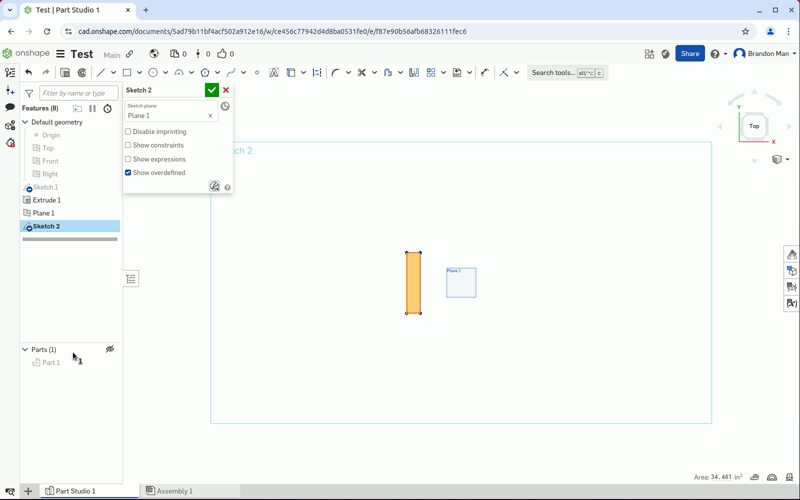
key(shift+y)
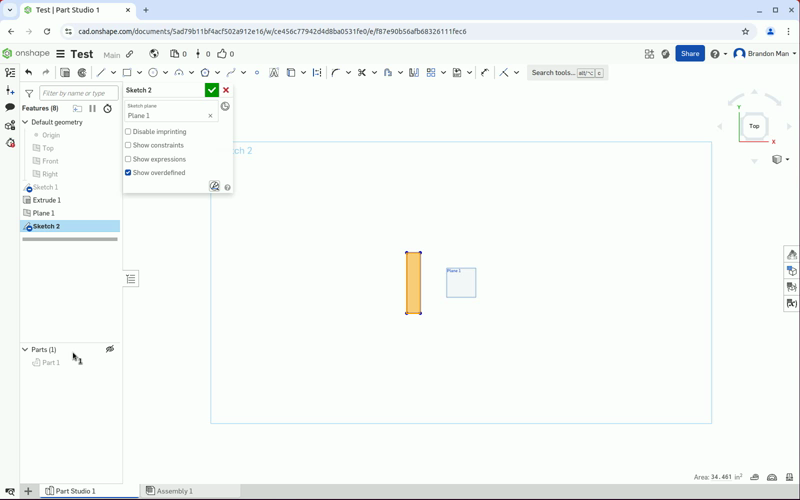
key(shift+e)
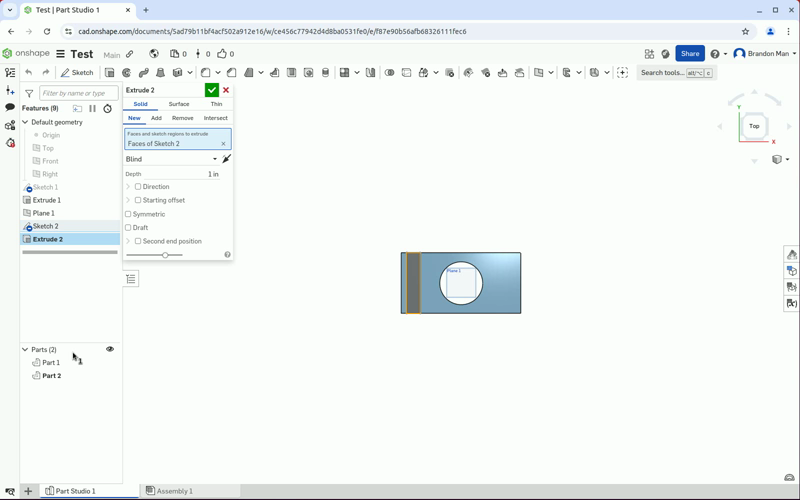
mouse_move(143, 106)
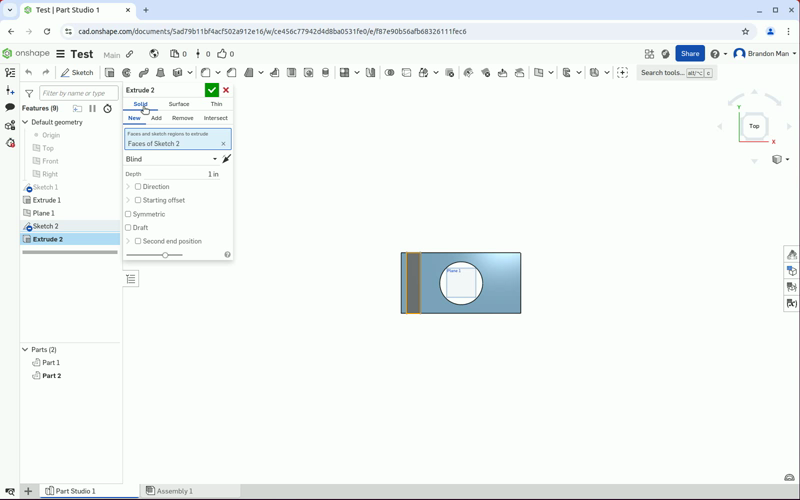
click(143, 106)
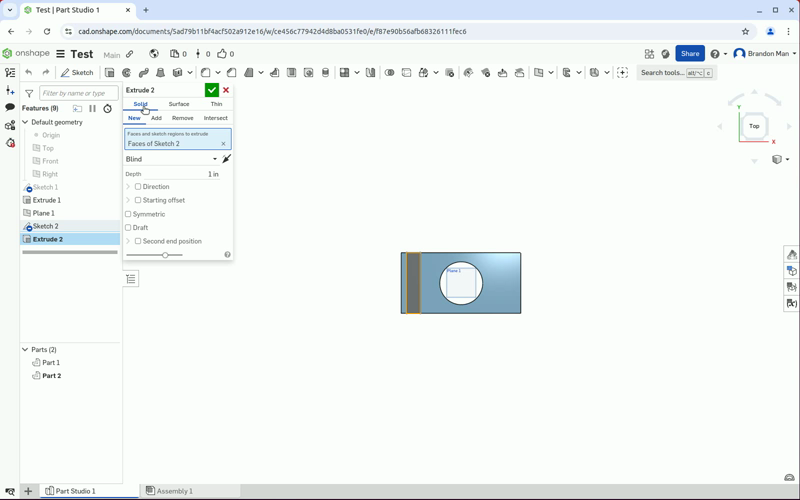
mouse_move(186, 120)
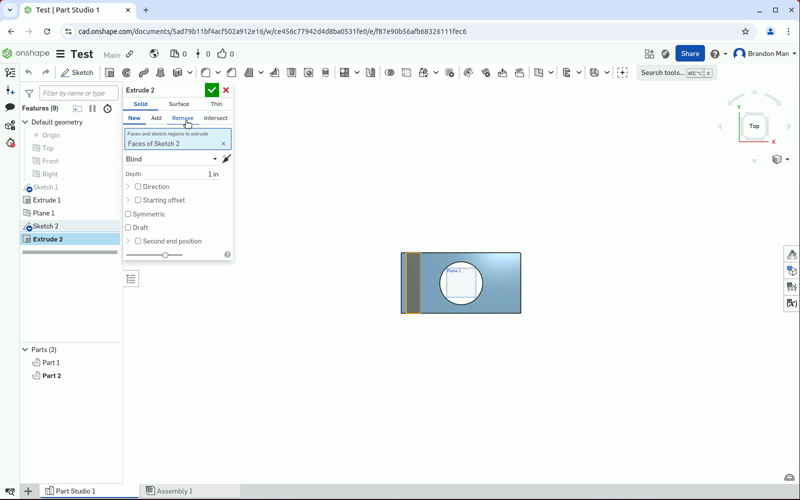
click(186, 120)
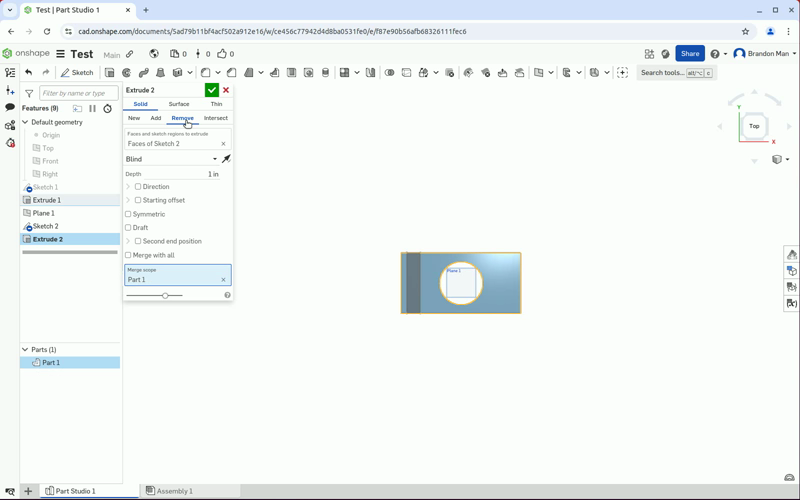
key(tab, 4)
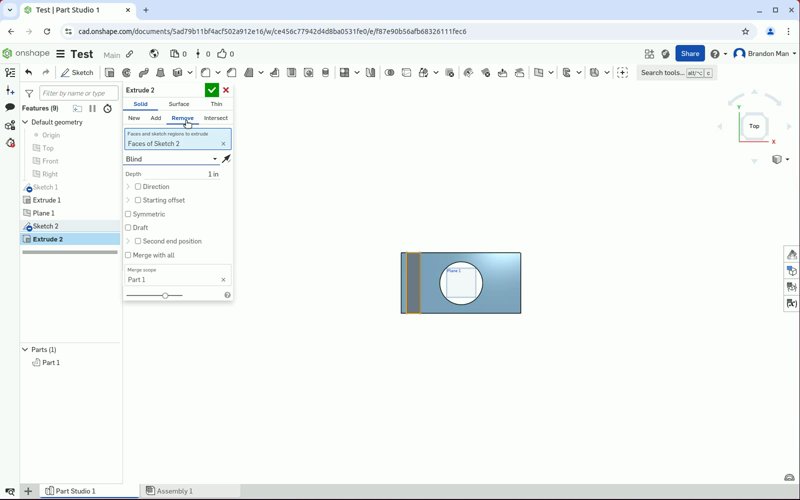
text(0.963)
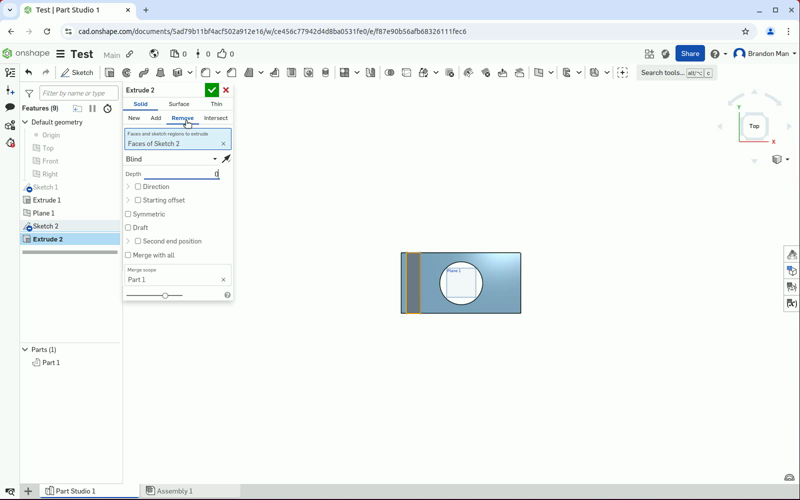
key(tab, 6)
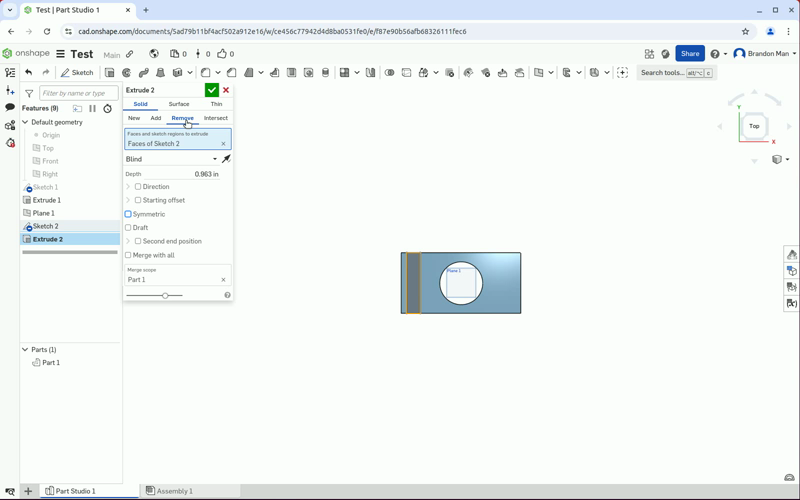
key(space)
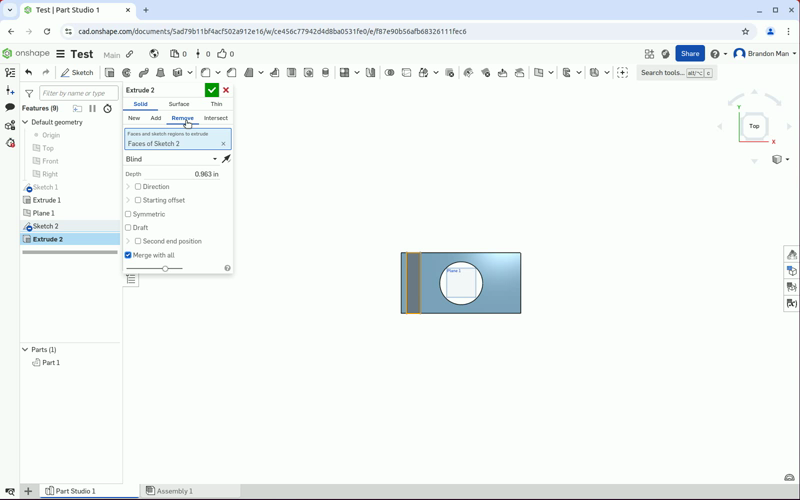
key(enter)
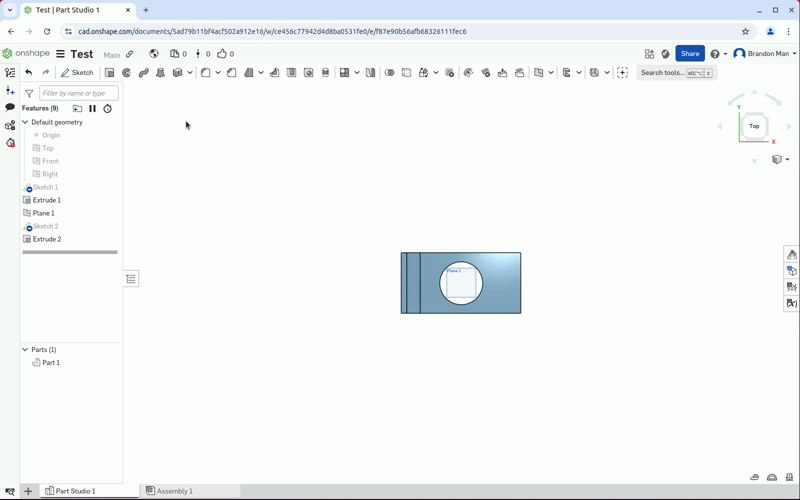
key(shift+h)
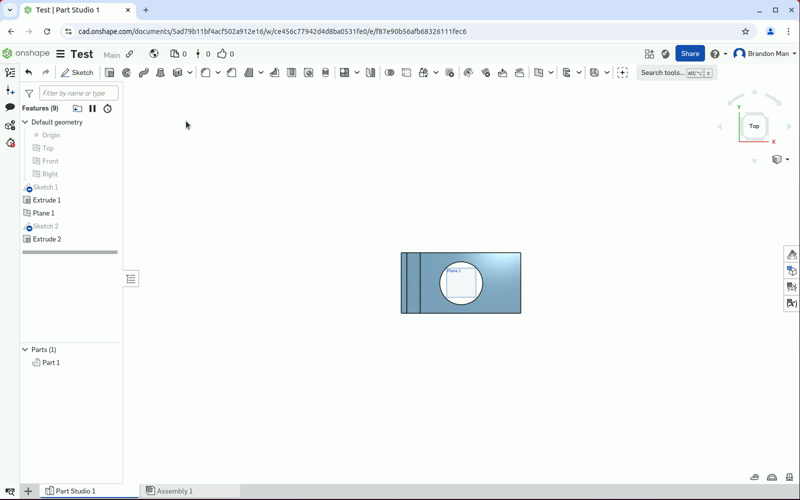
key(shift+h)
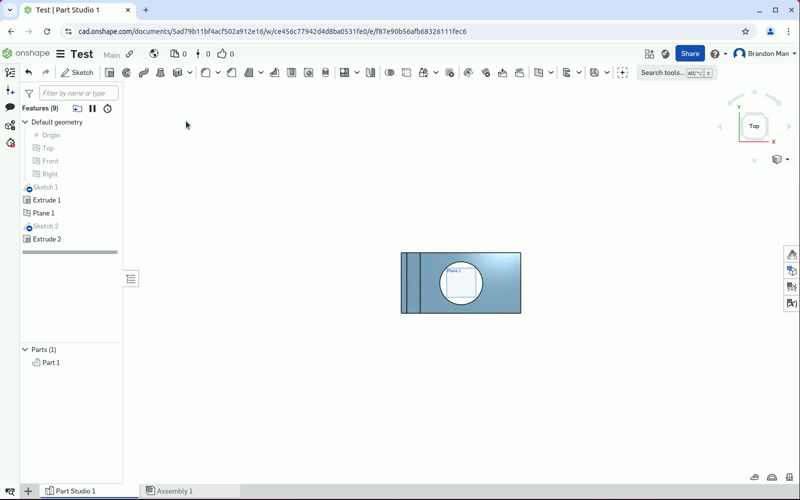
mouse_move(73, 189)
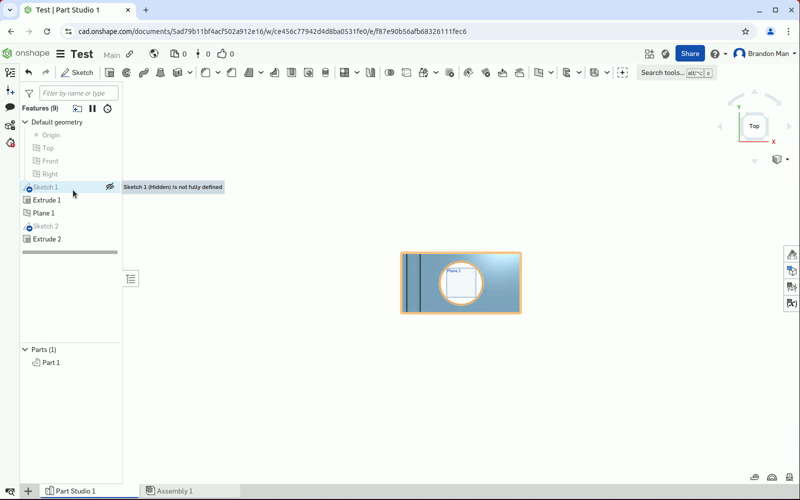
click(73, 189)
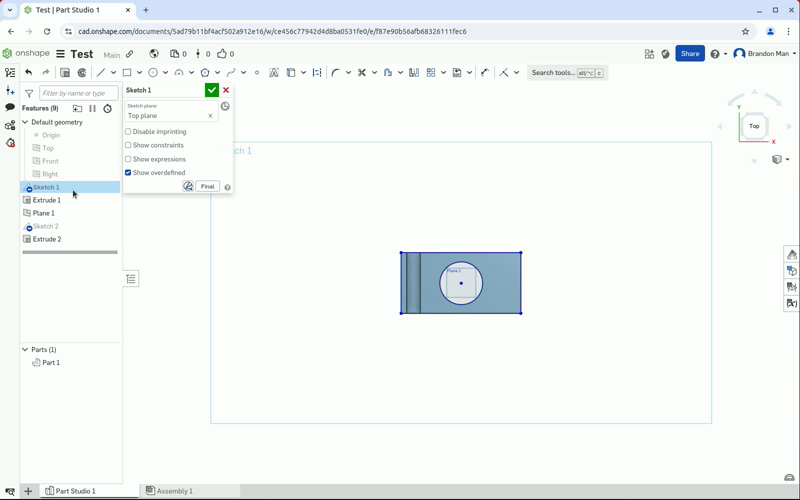
mouse_move(229, 92)
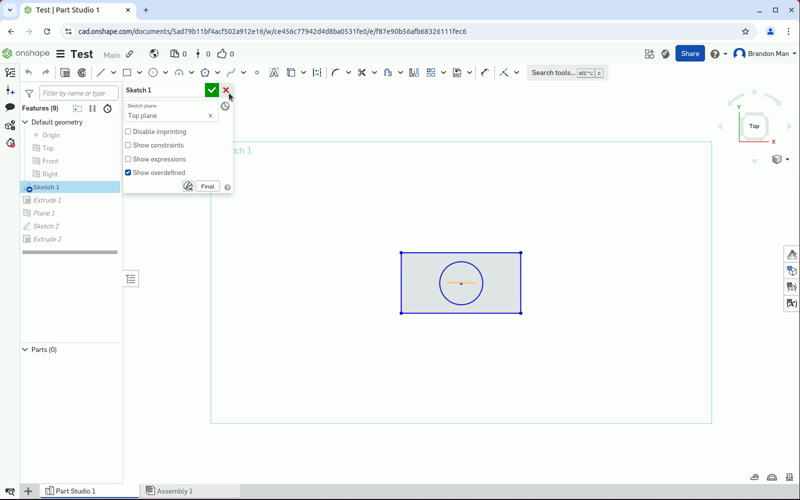
click(229, 92)
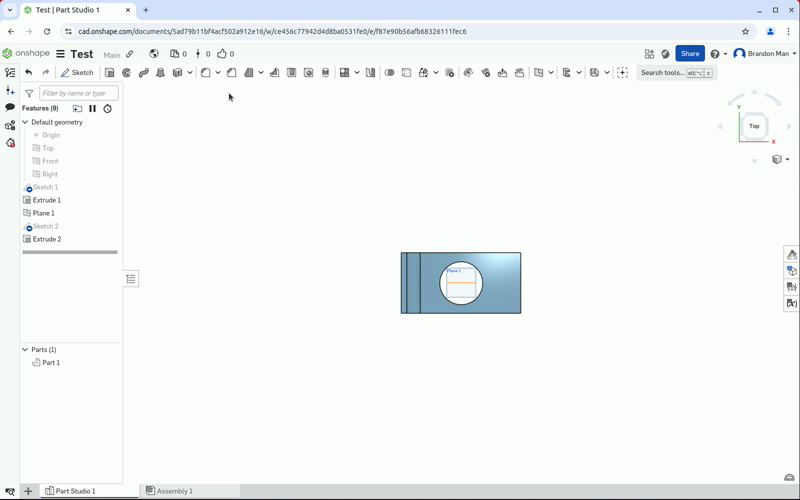
key(shift+s)
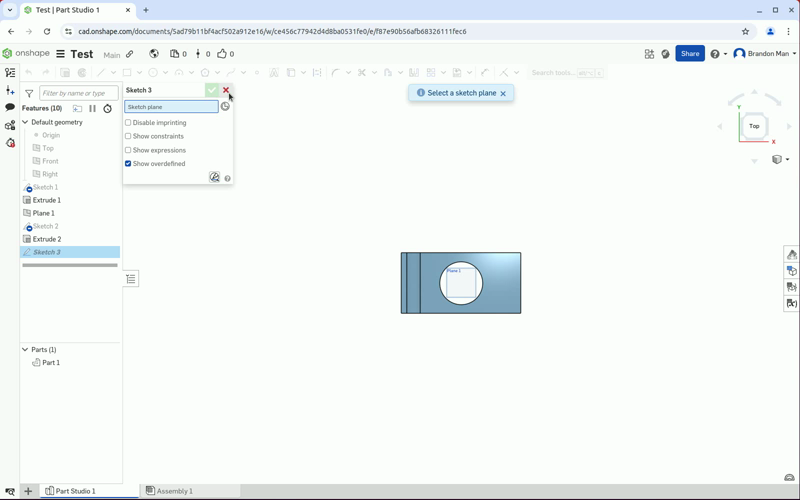
mouse_move(73, 215)
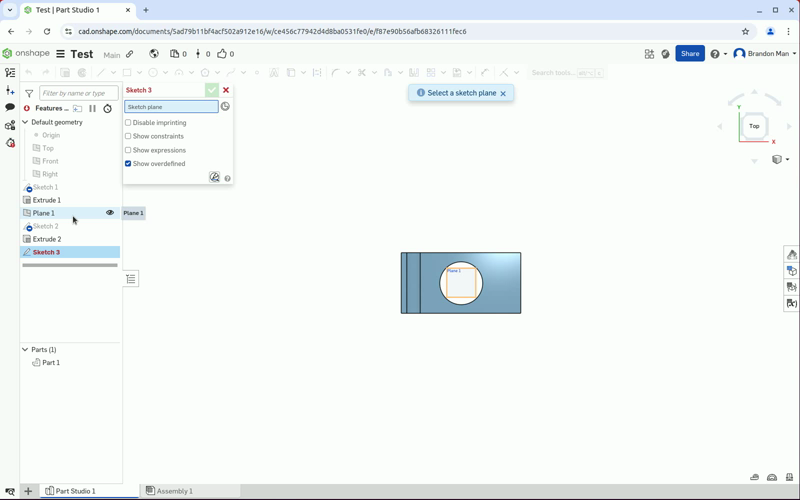
click(73, 215)
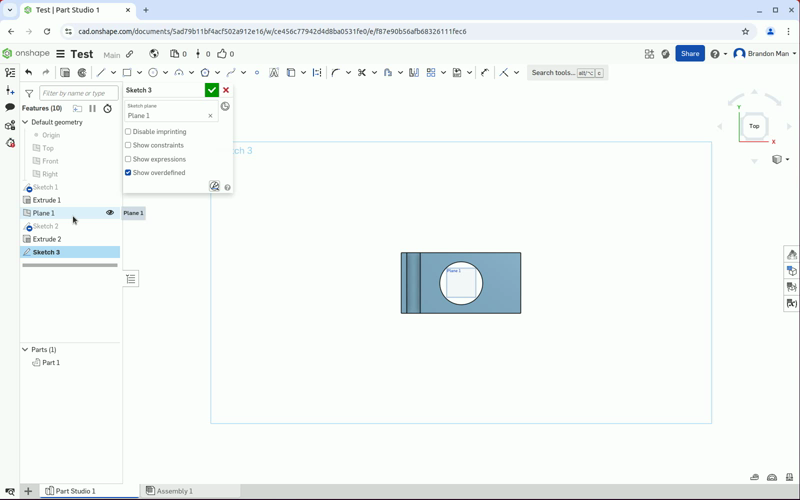
mouse_move(73, 352)
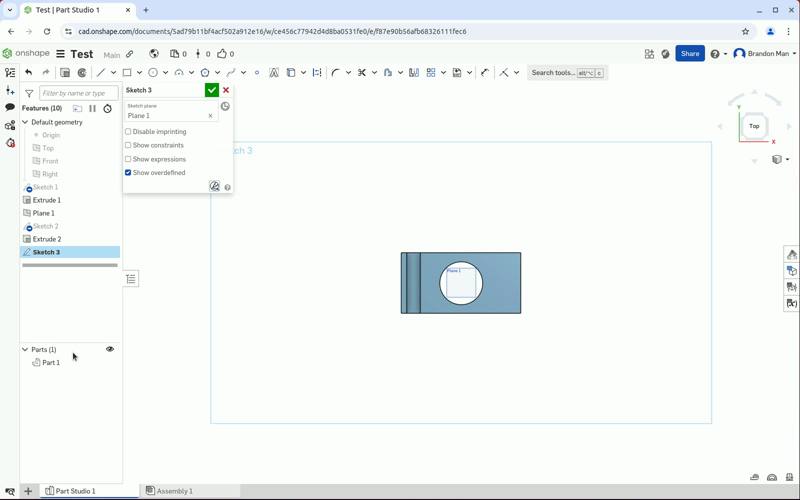
key(y)
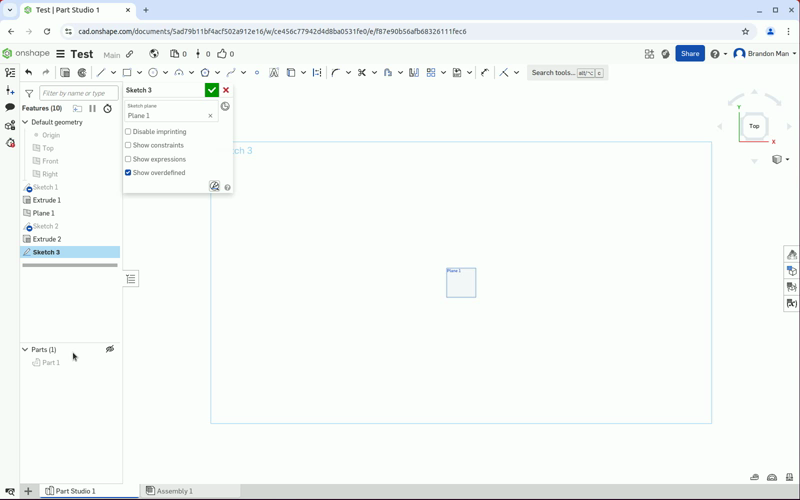
key(l)
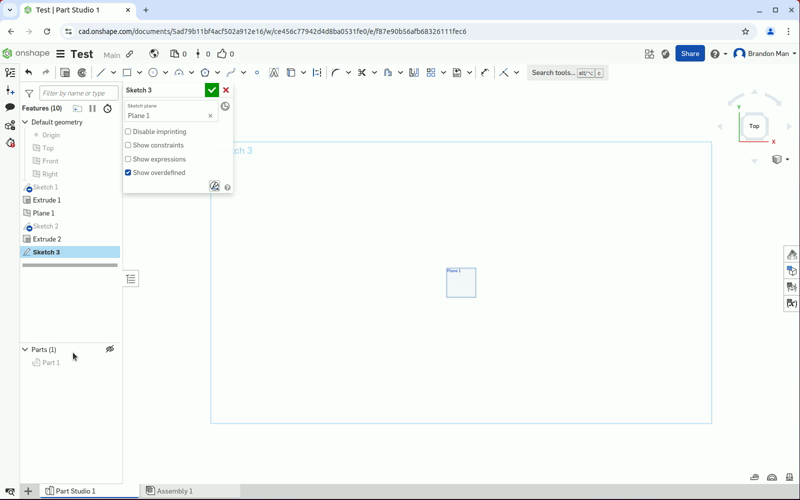
key_down(shift)
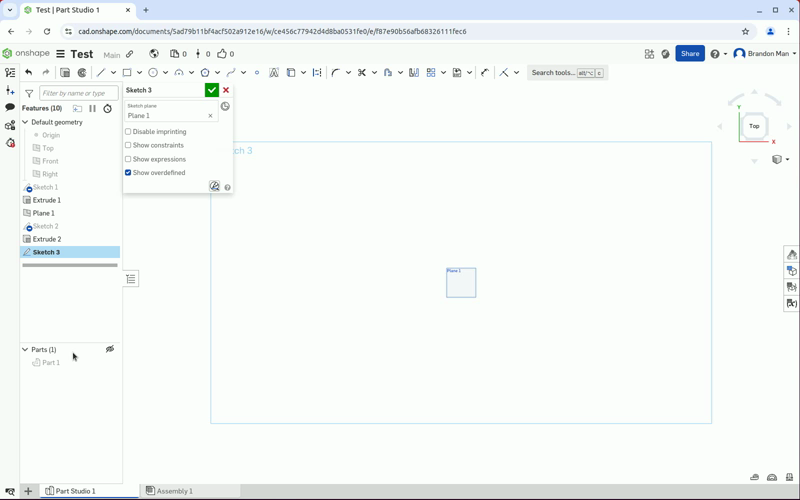
mouse_move(449, 313)
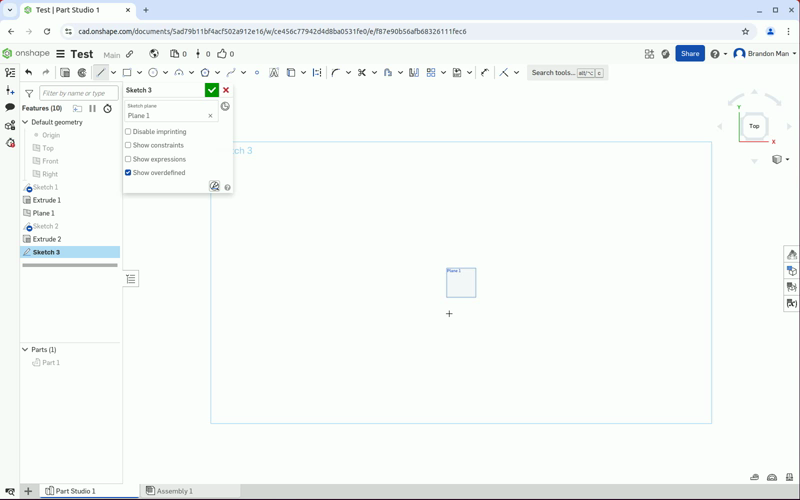
click(449, 313)
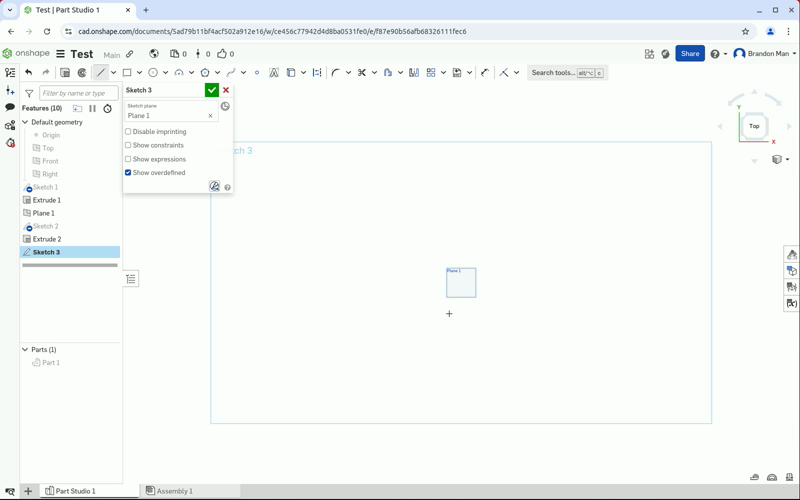
key_up(shift)
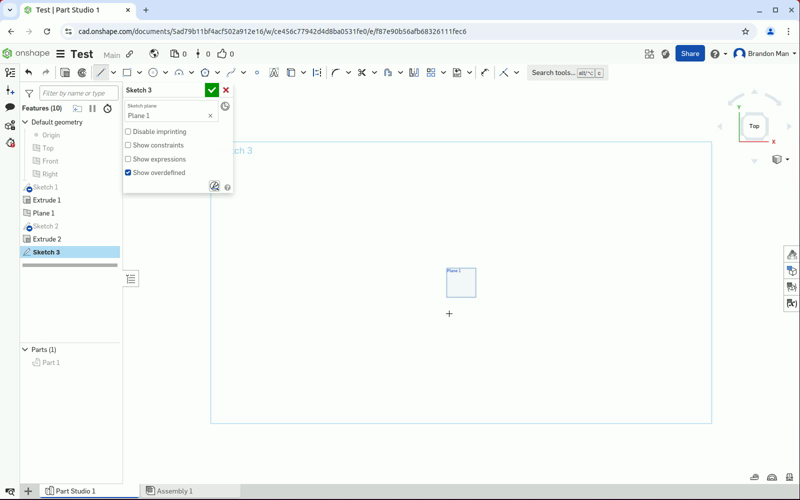
key_down(shift)
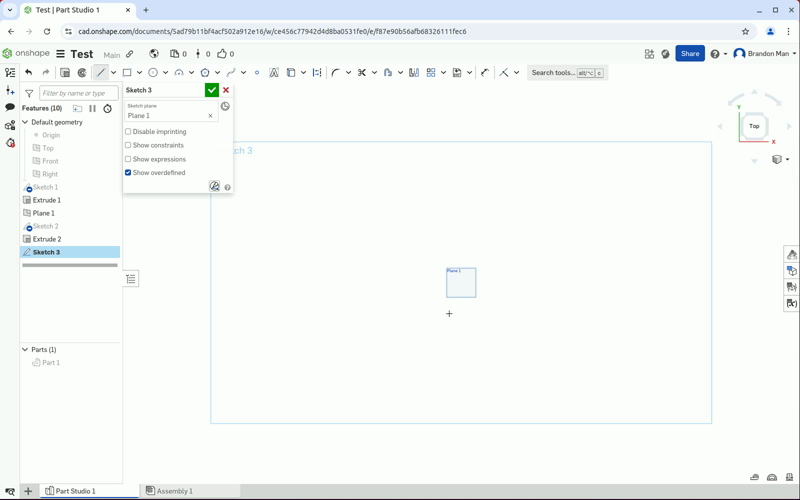
mouse_move(479, 313)
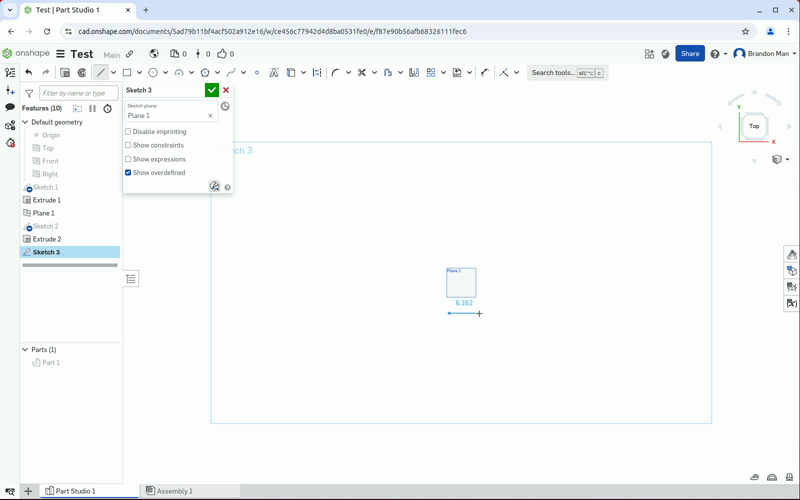
mouse_move(472, 313)
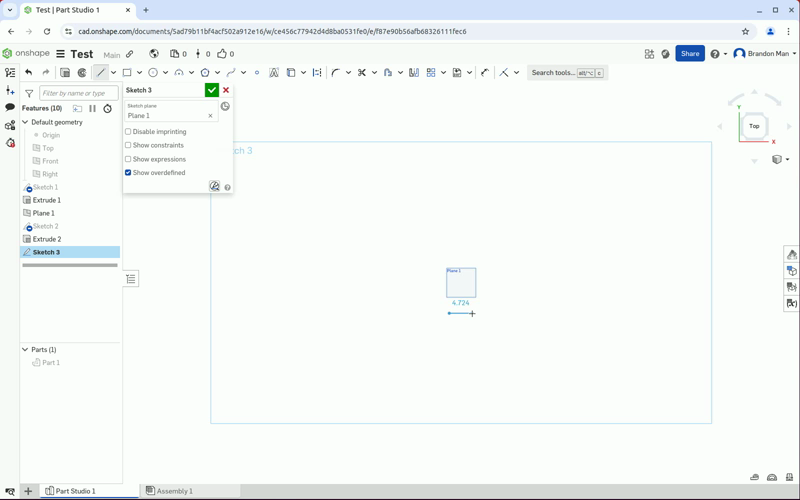
click(472, 313)
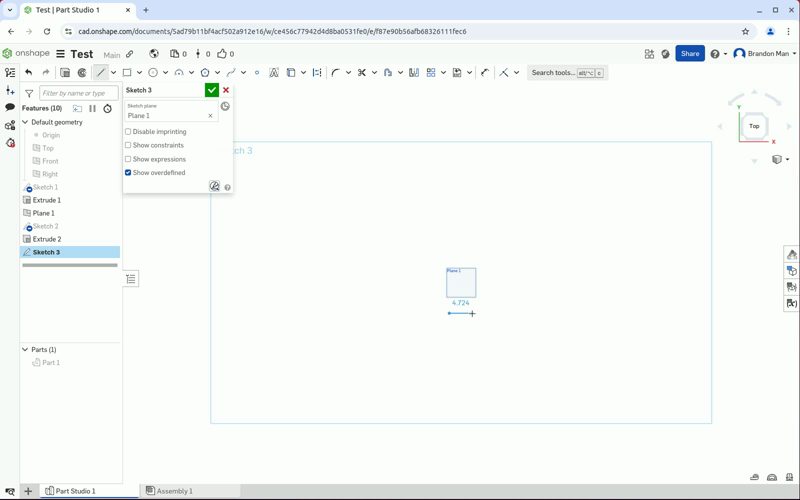
key_up(shift)
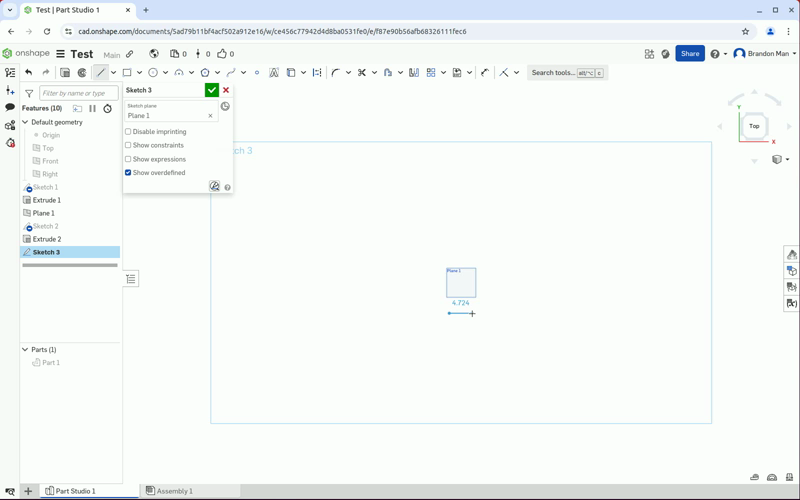
key_down(shift)
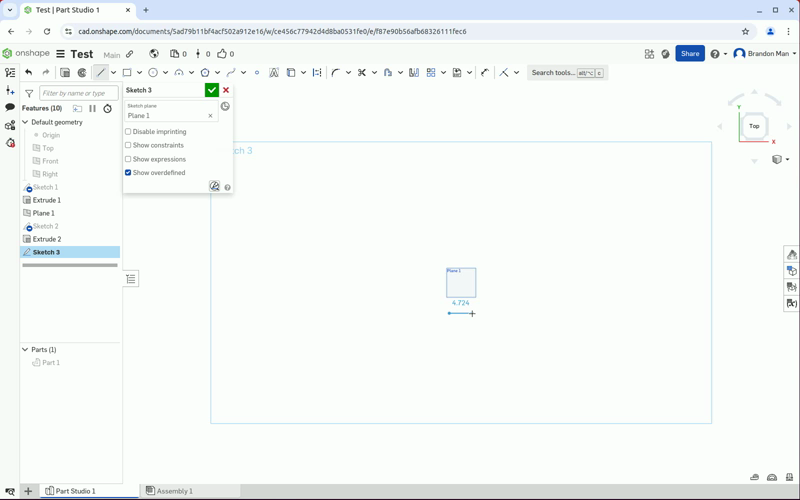
mouse_move(502, 313)
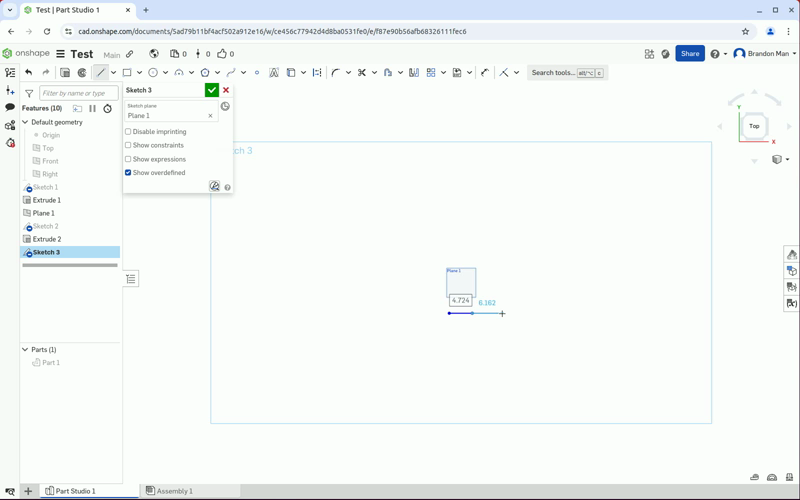
mouse_move(472, 300)
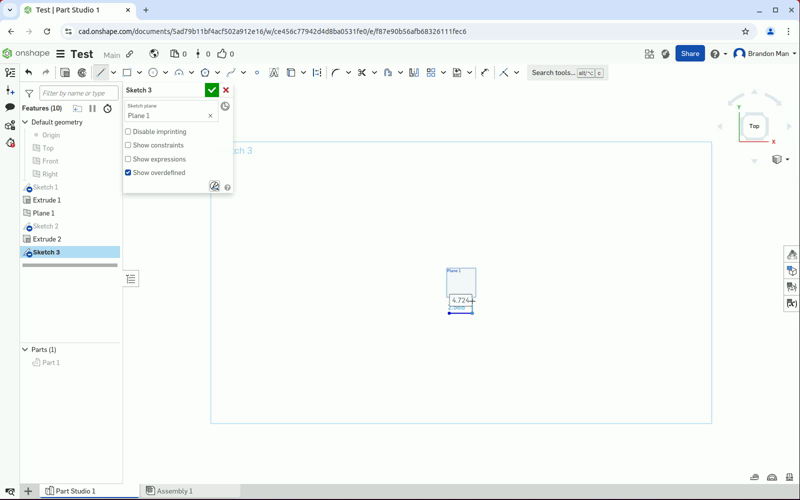
click(472, 300)
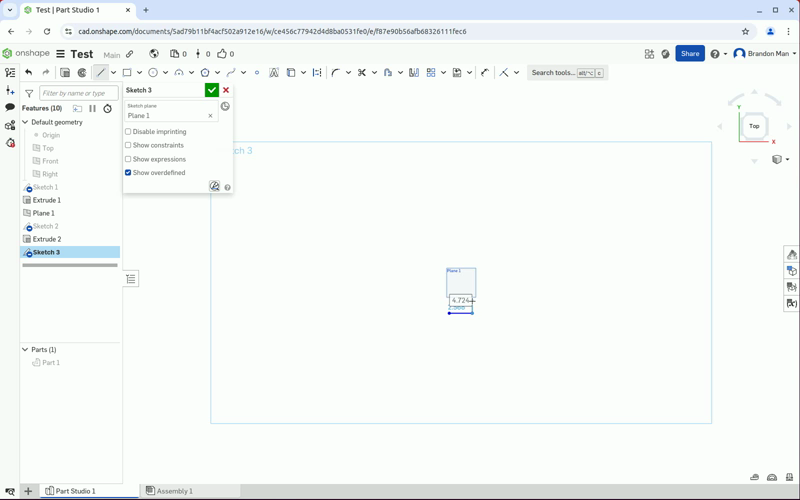
key_up(shift)
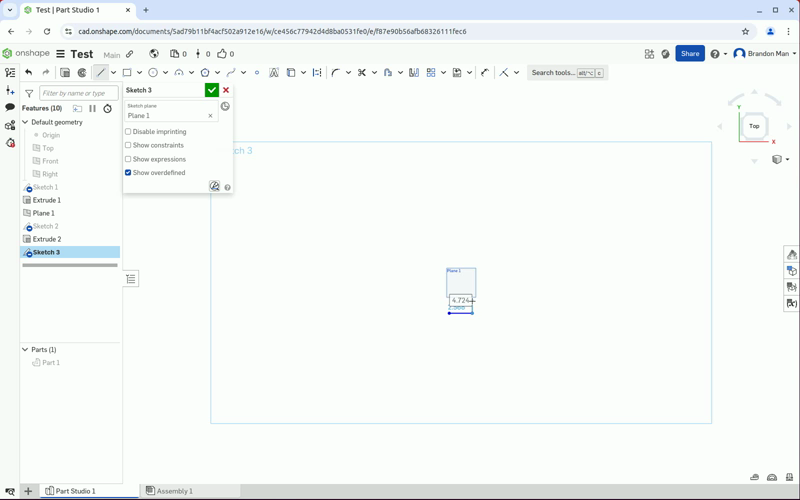
key(esc)
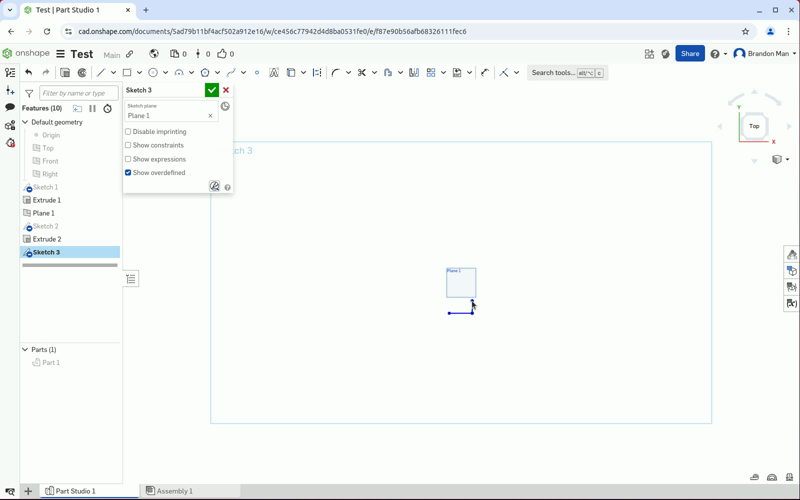
key(a)
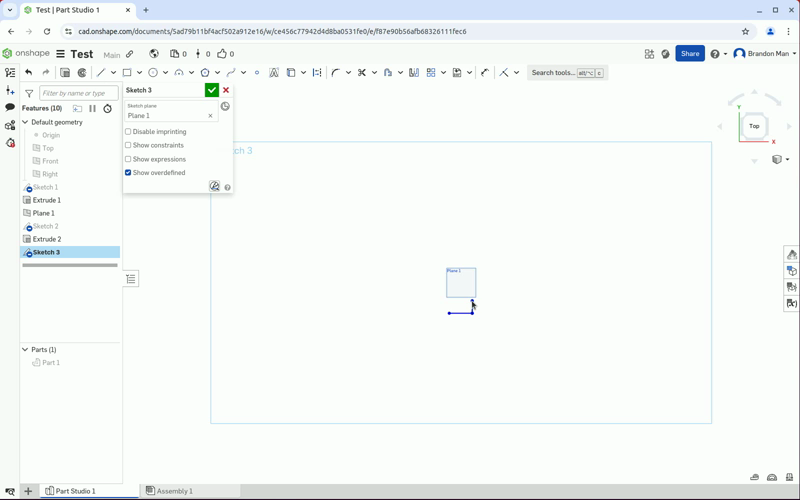
mouse_move(472, 300)
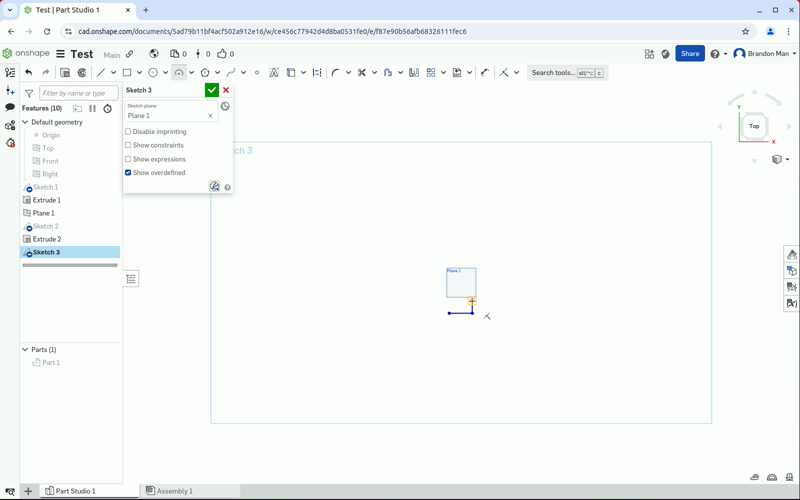
click(472, 300)
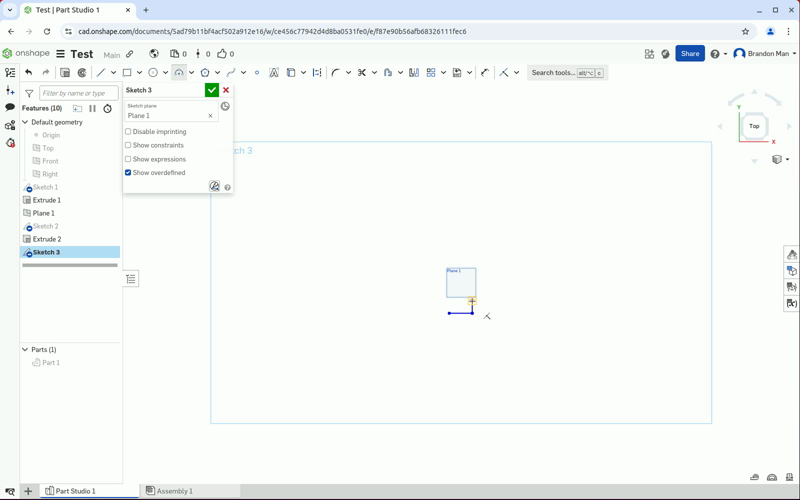
key_down(shift)
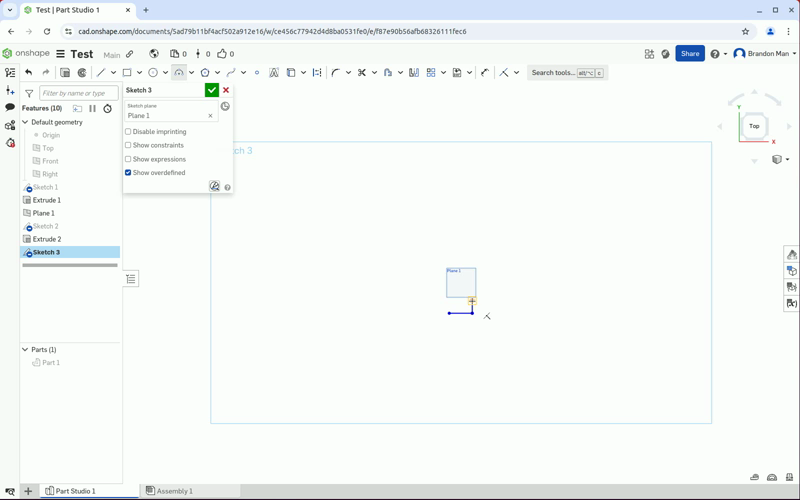
mouse_move(449, 300)
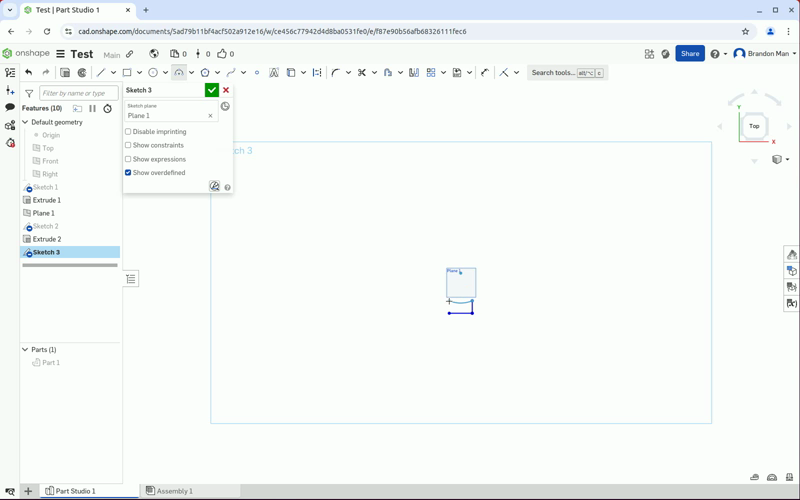
click(449, 300)
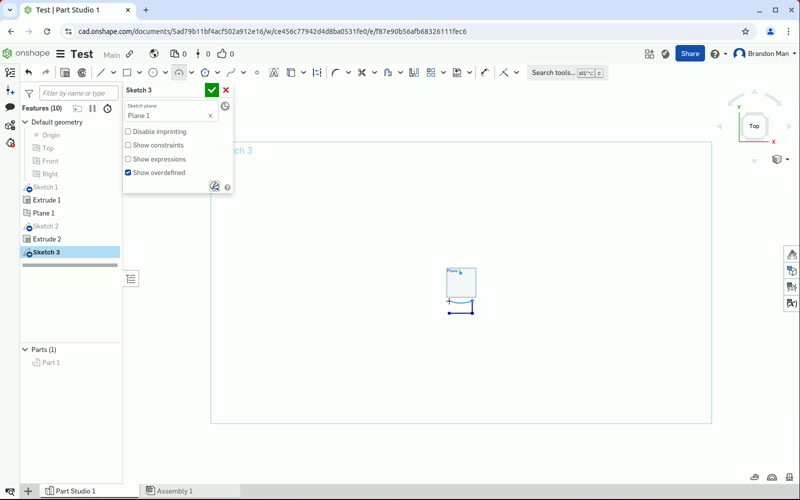
mouse_move(460, 303)
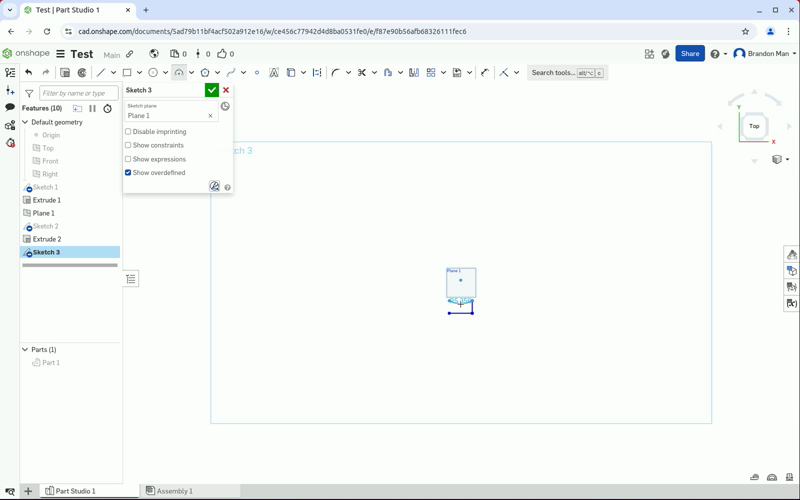
click(460, 303)
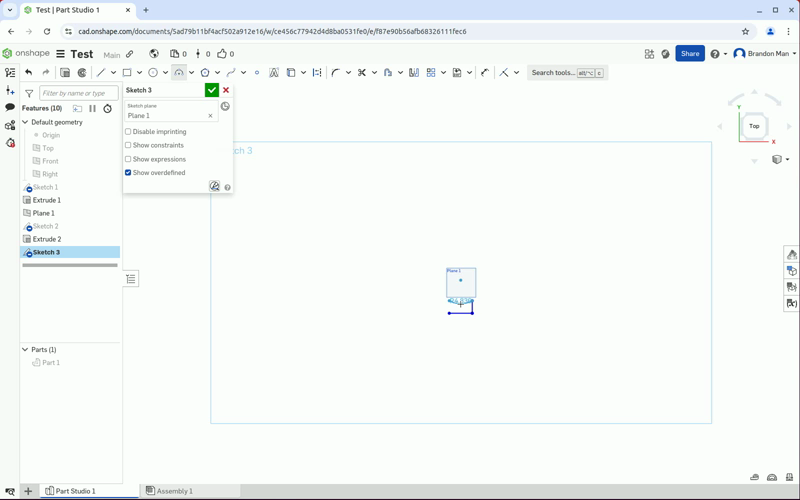
key_up(shift)
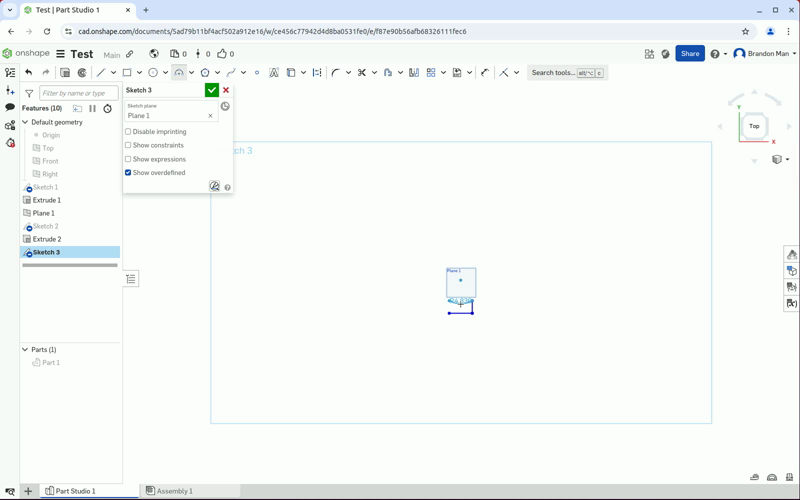
key(esc)
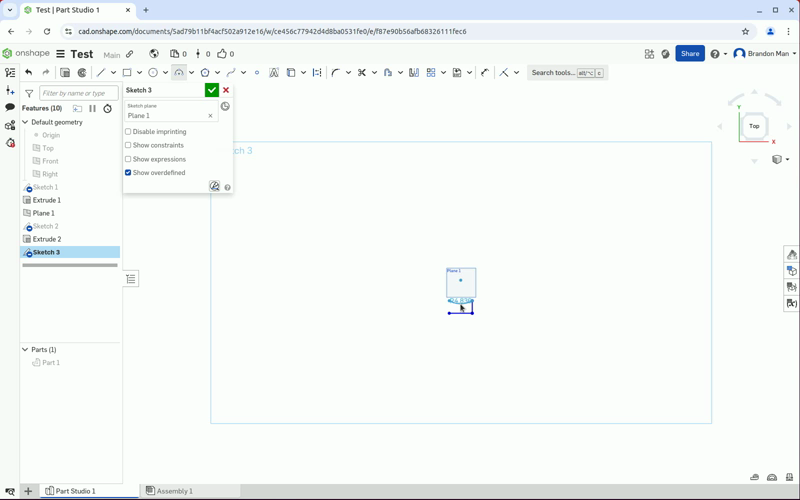
key(l)
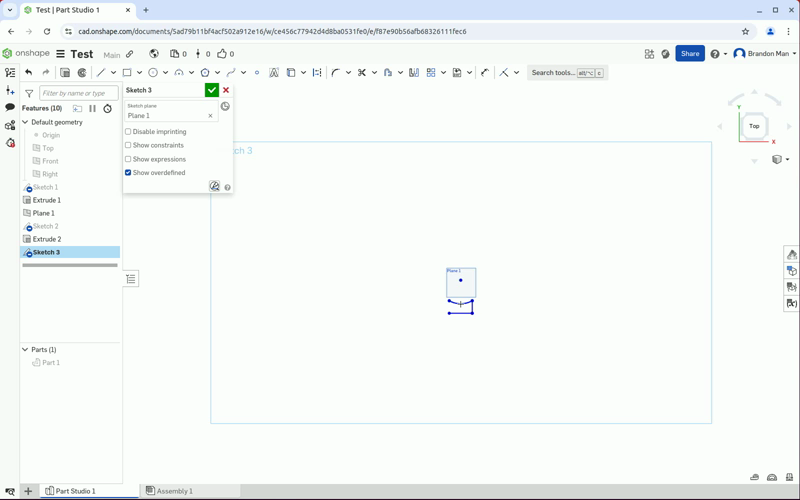
mouse_move(449, 300)
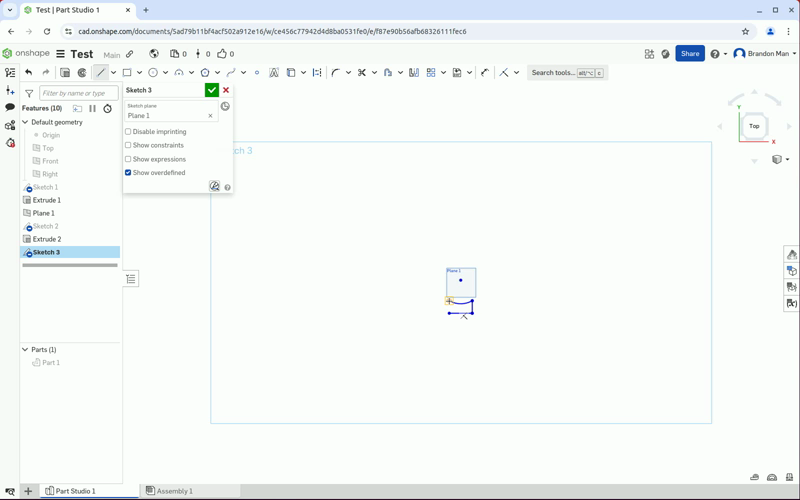
click(449, 300)
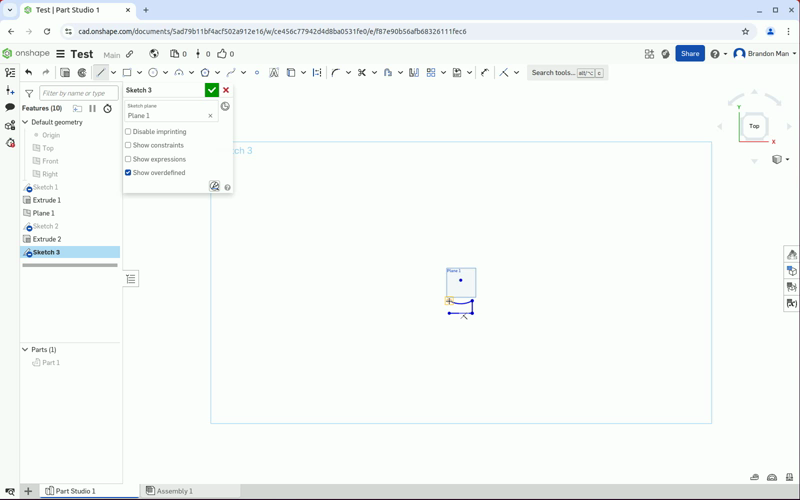
mouse_move(479, 300)
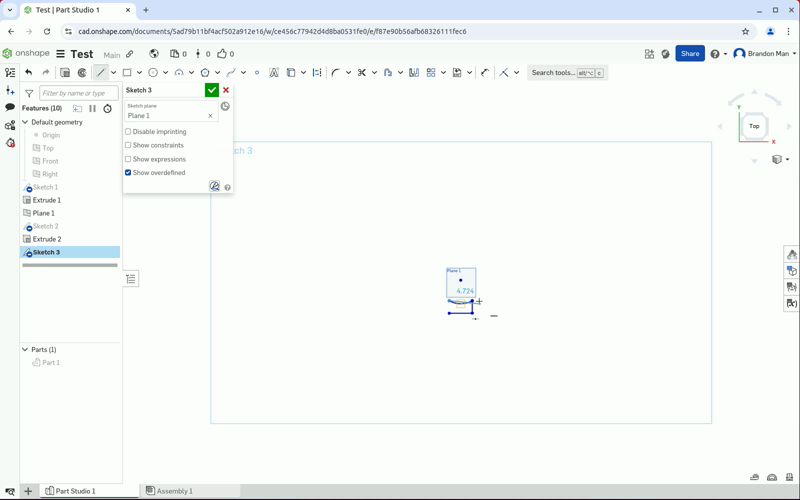
key_down(shift)
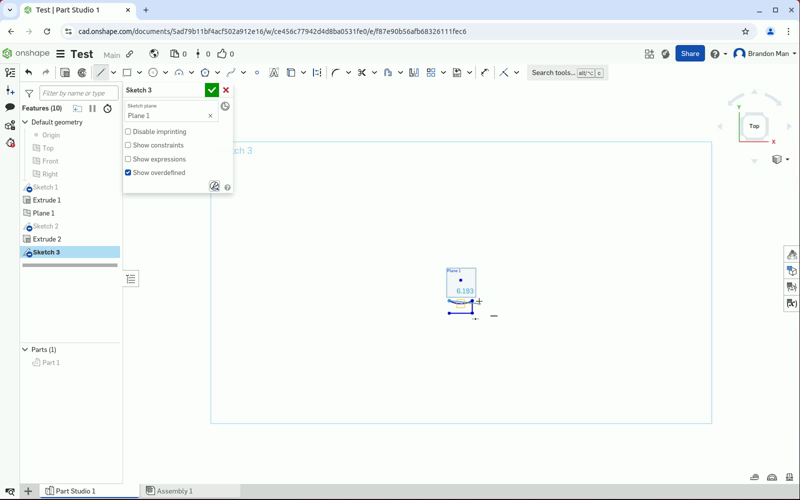
mouse_move(449, 313)
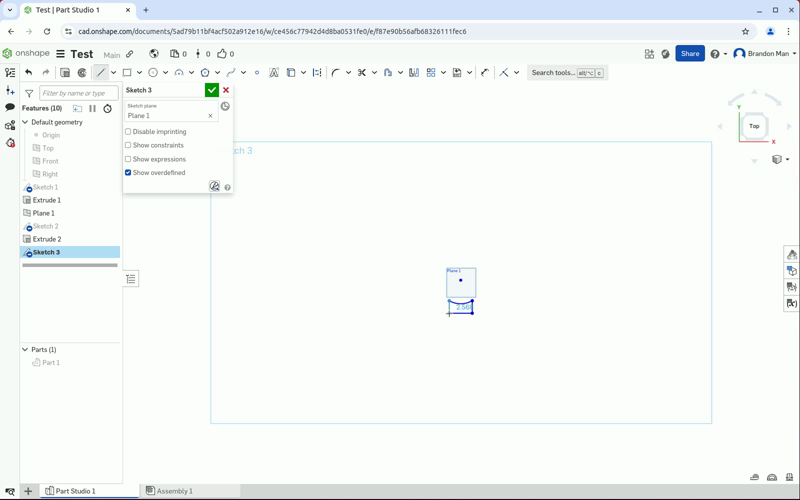
key_up(shift)
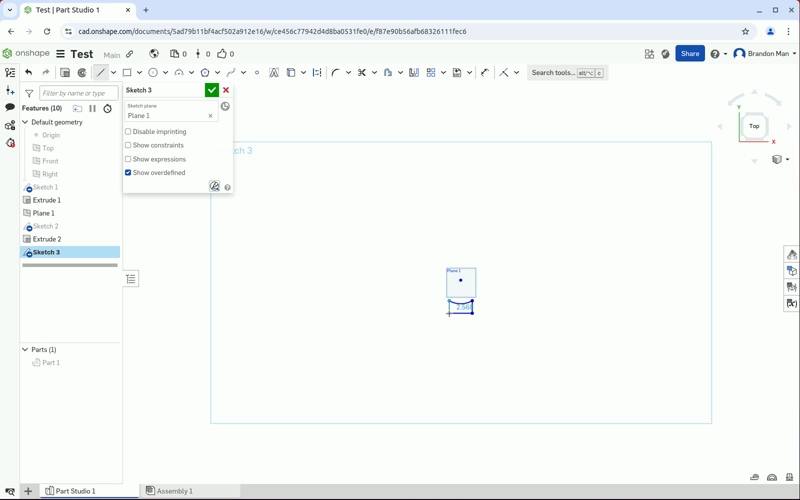
click(449, 313)
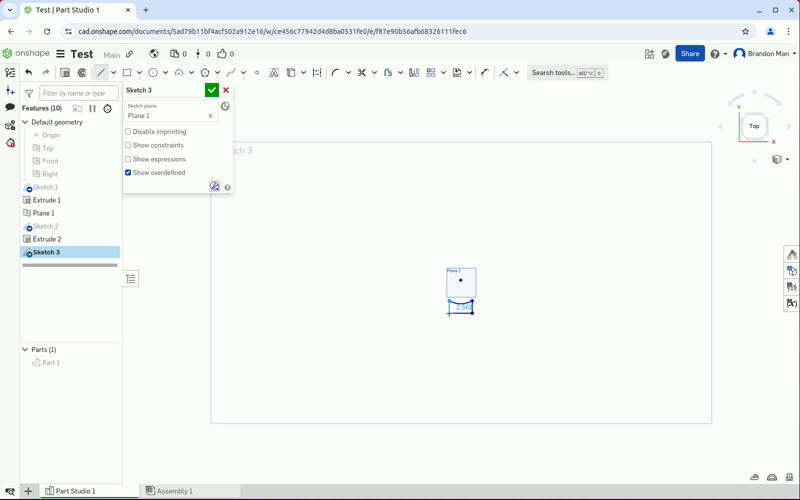
key(esc)
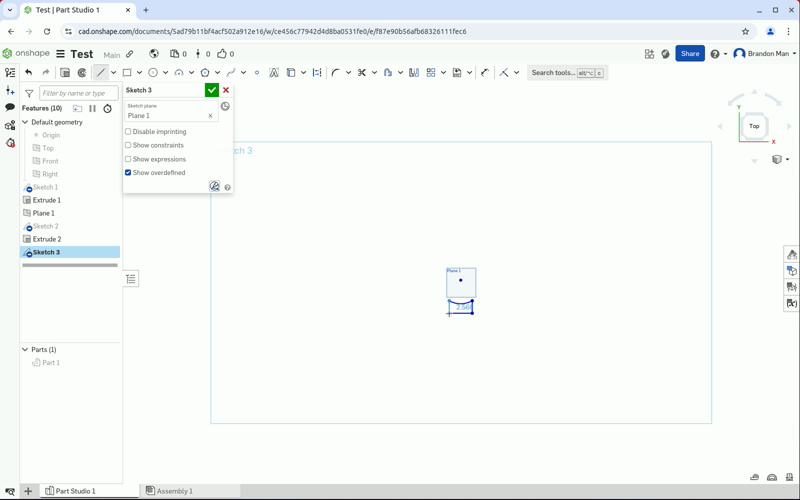
mouse_move(457, 305)
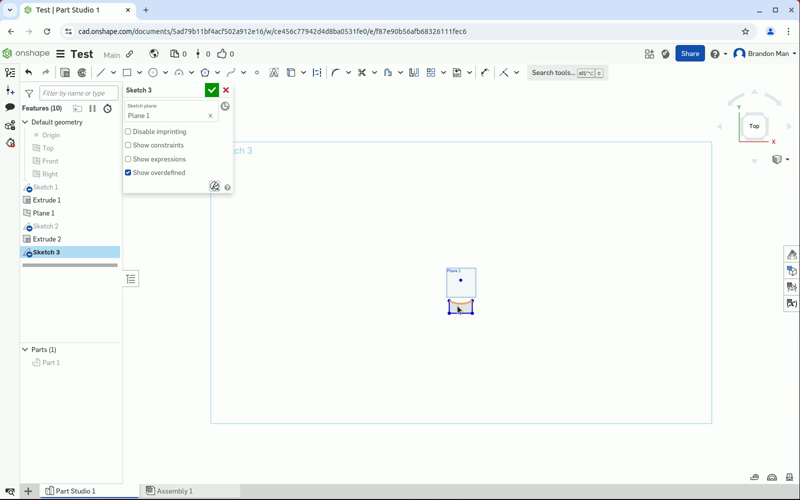
scroll(6)
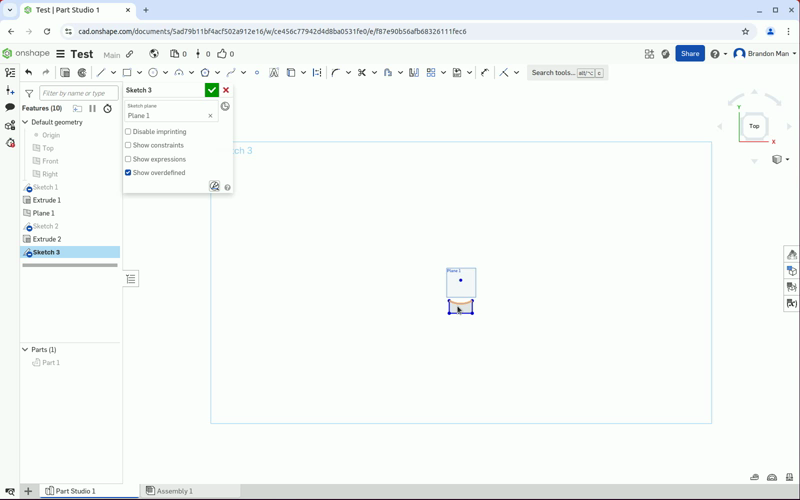
scroll(6)
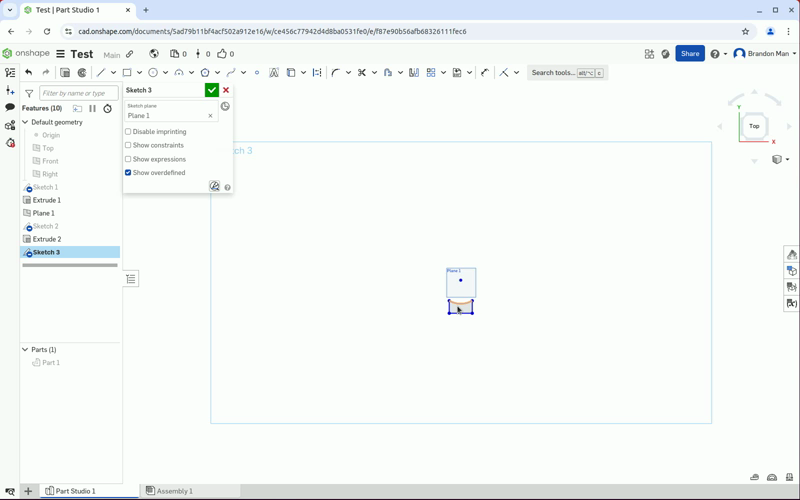
scroll(6)
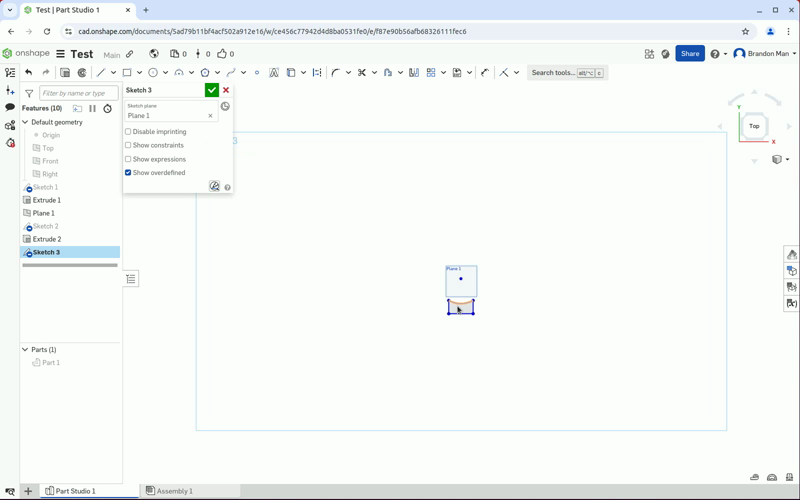
scroll(6)
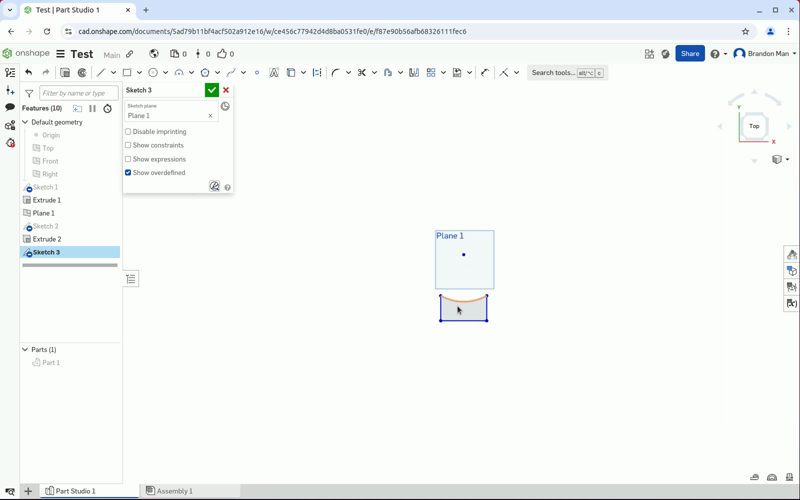
scroll(6)
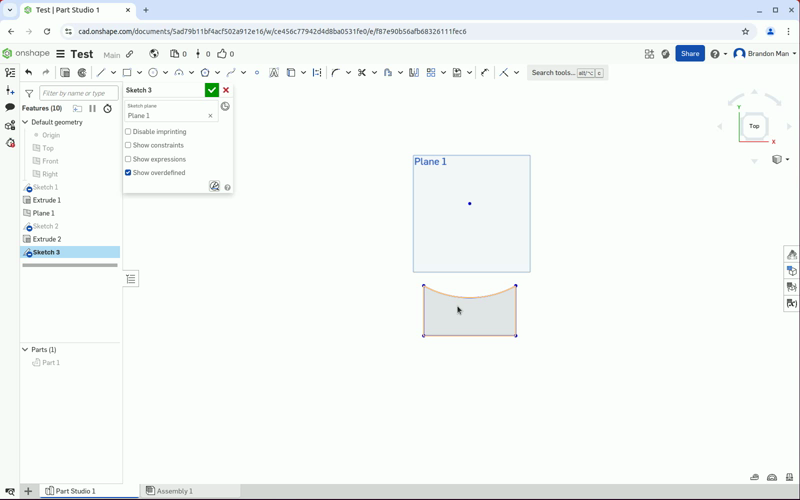
scroll(6)
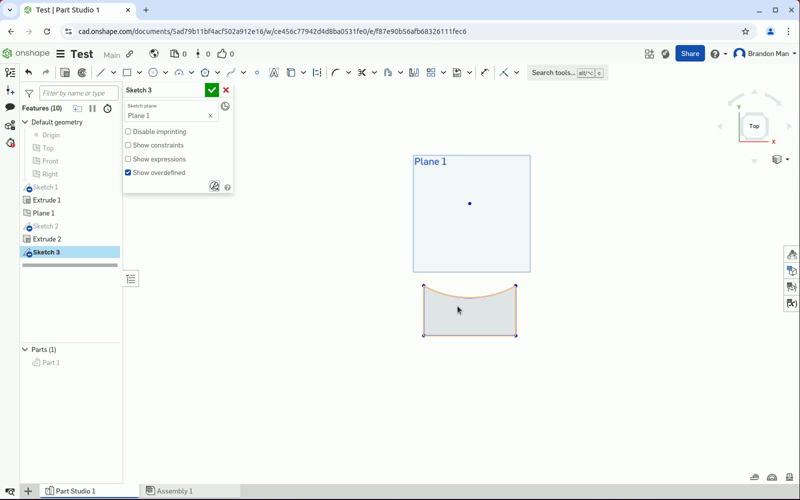
scroll(6)
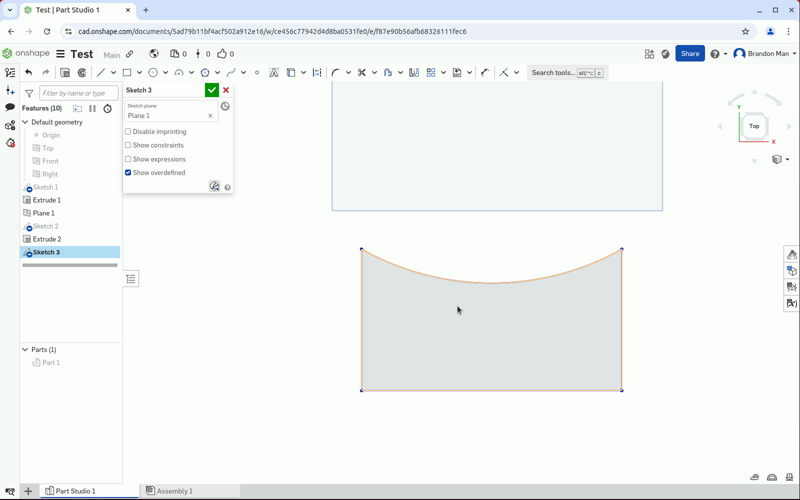
click(457, 305)
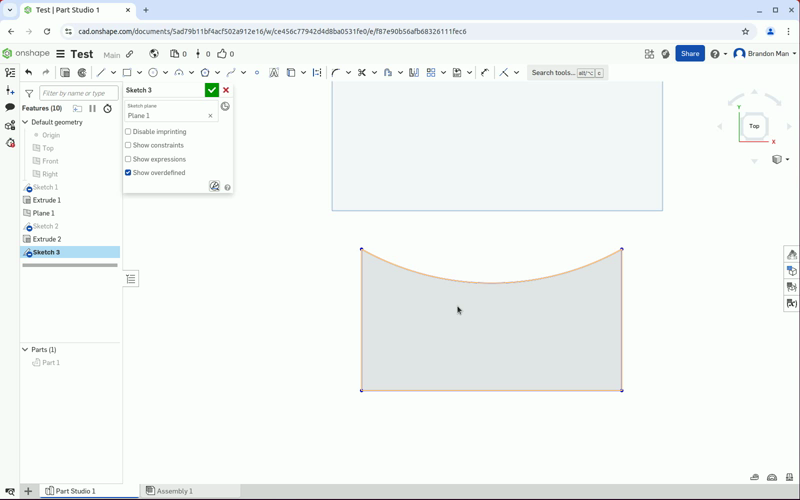
scroll(-6)
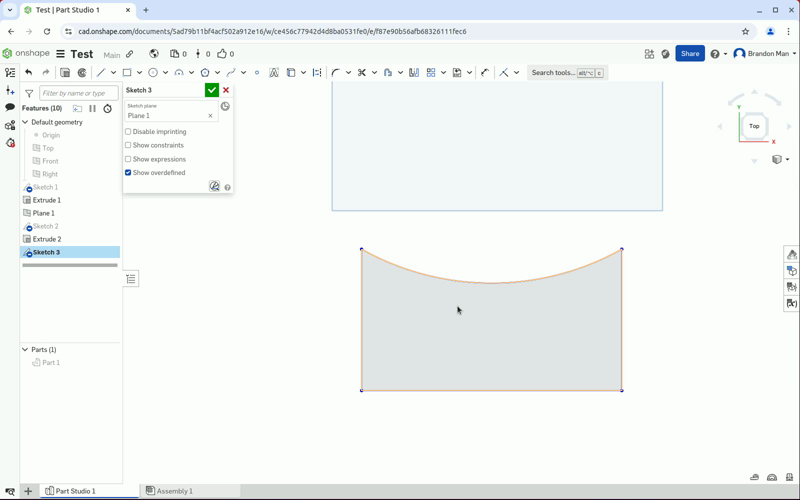
scroll(-6)
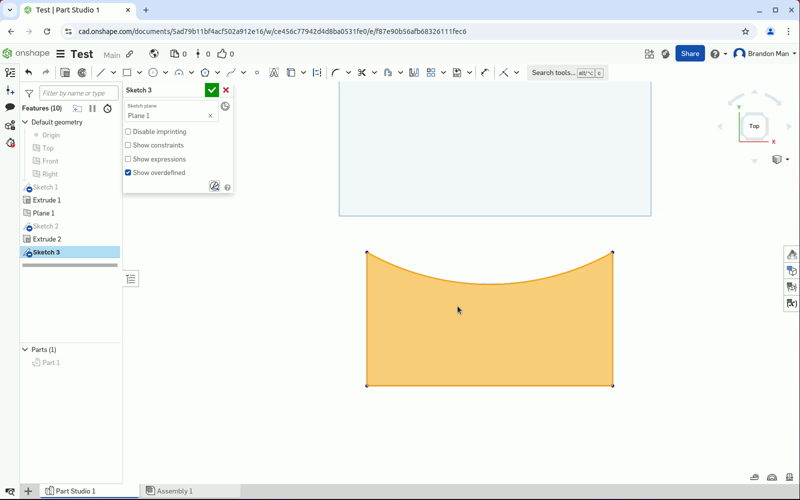
scroll(-6)
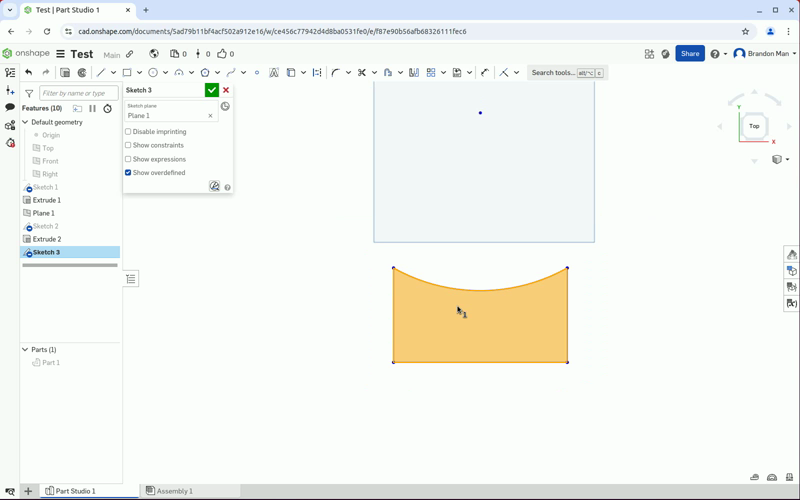
scroll(-6)
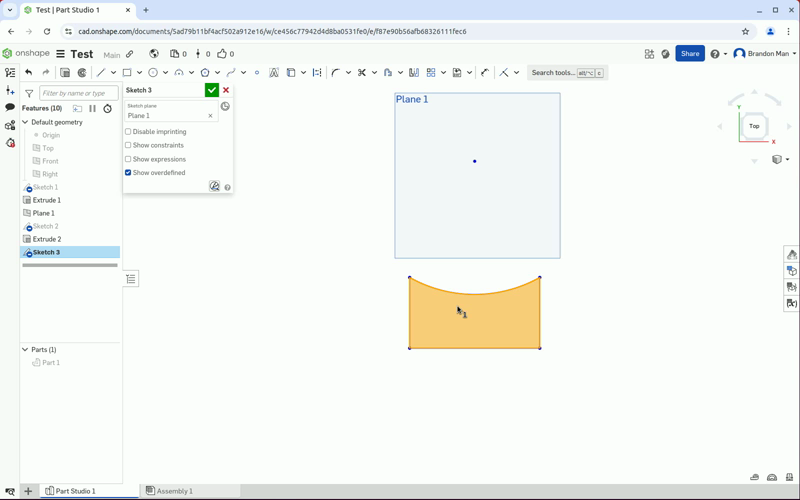
scroll(-6)
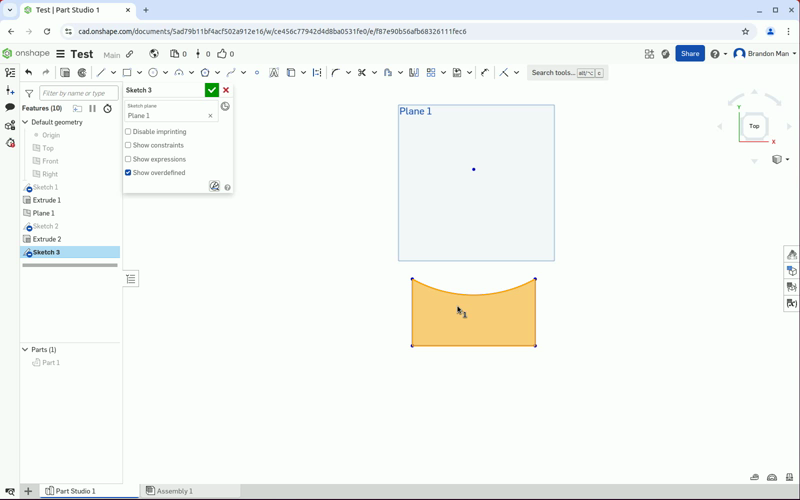
scroll(-6)
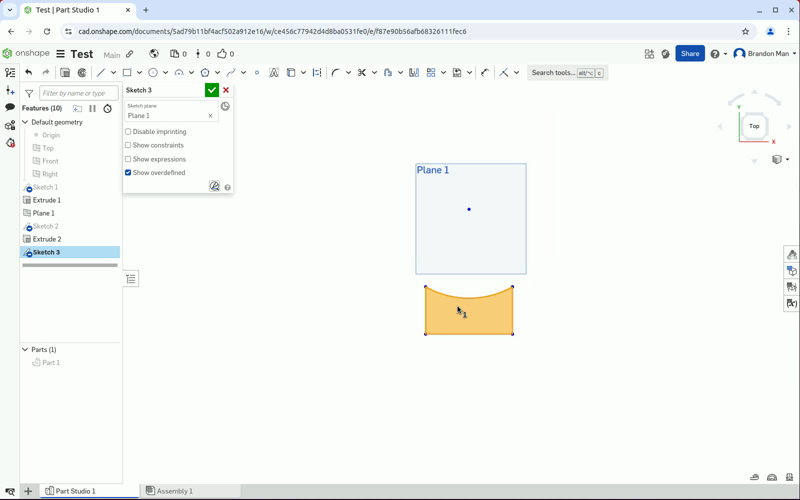
scroll(-6)
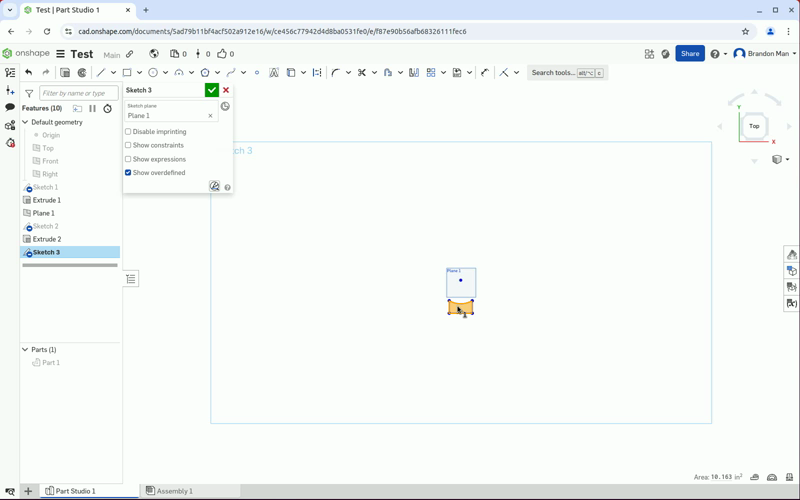
mouse_move(73, 352)
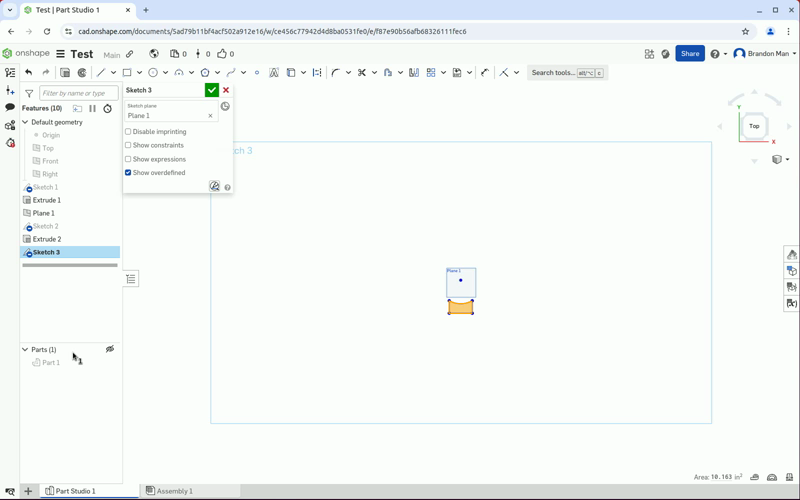
key(shift+y)
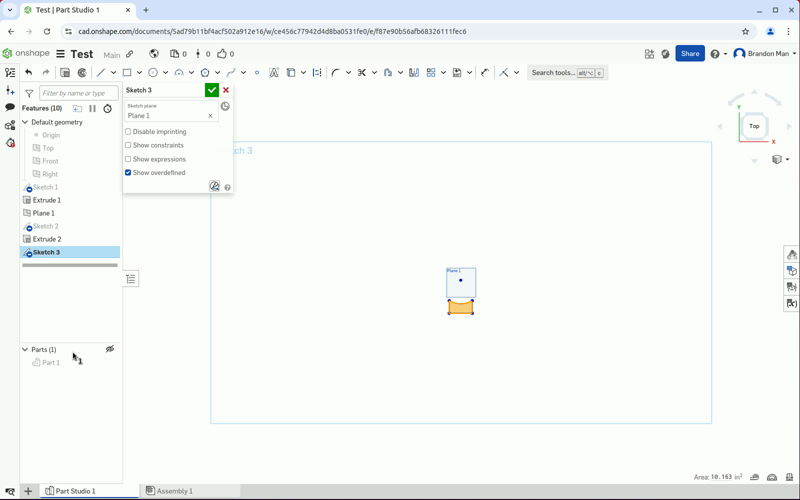
key(shift+e)
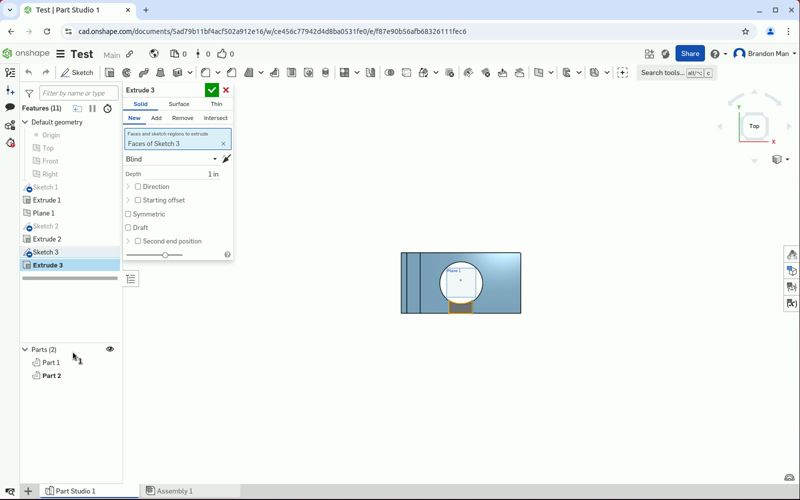
mouse_move(143, 106)
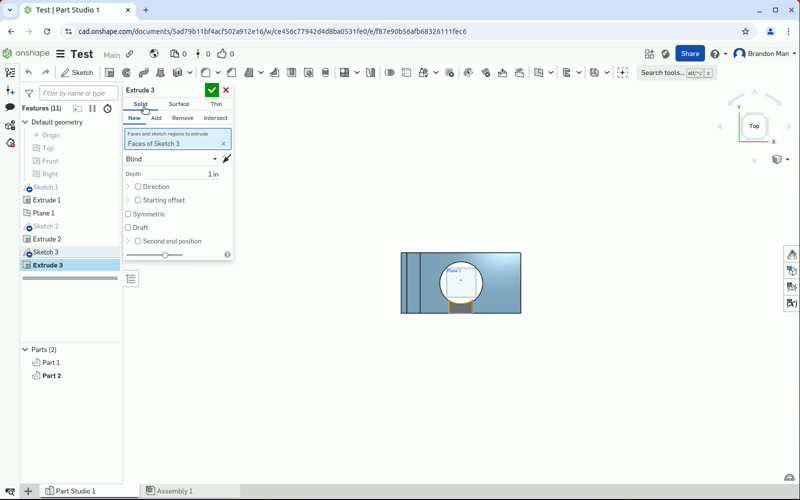
click(143, 106)
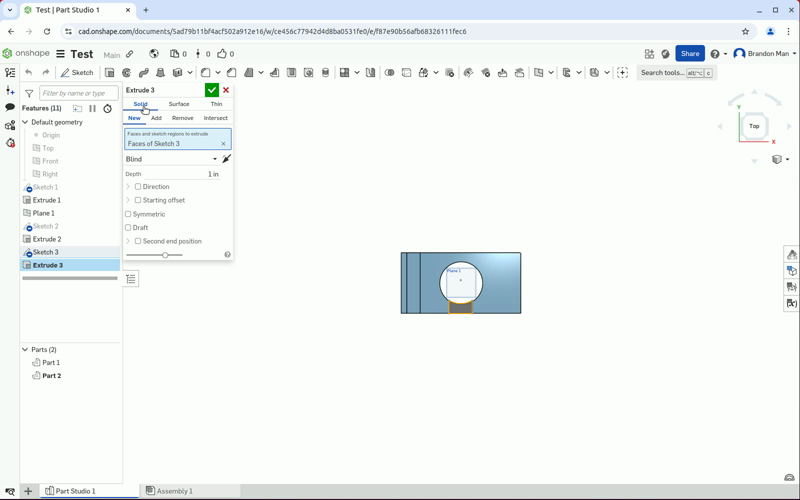
mouse_move(186, 120)
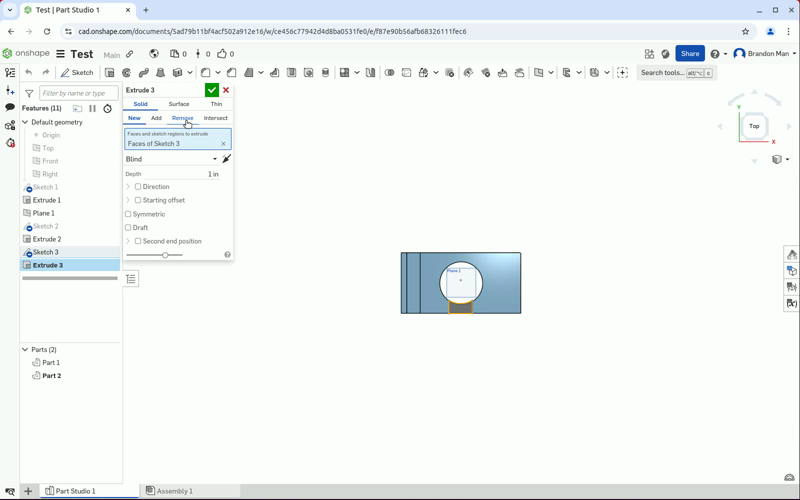
click(186, 120)
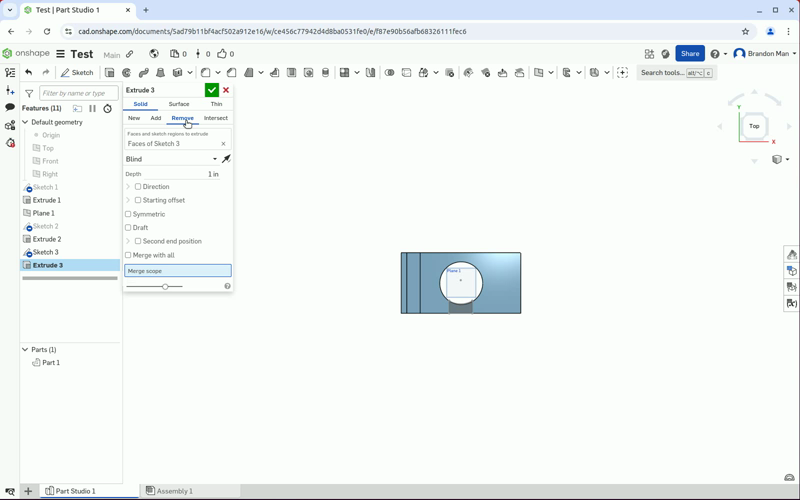
key(tab, 4)
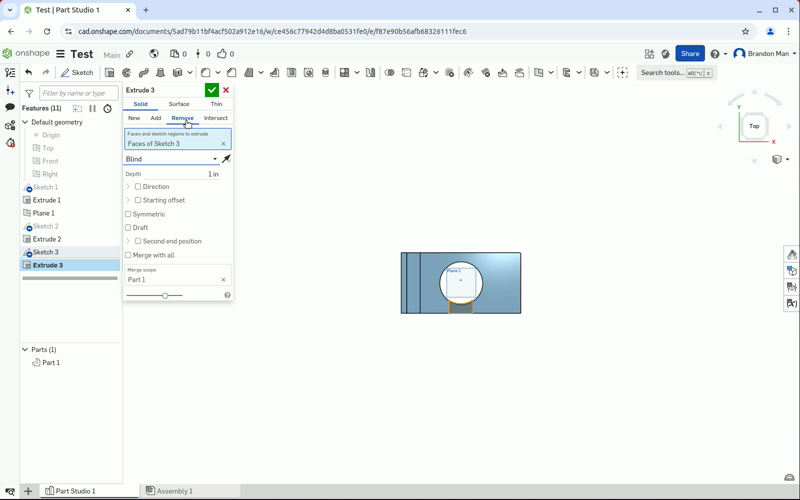
text(0.963)
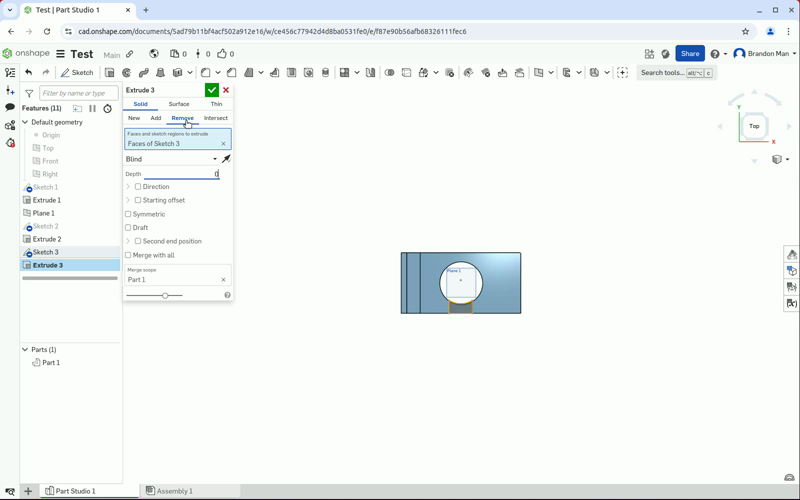
key(tab, 6)
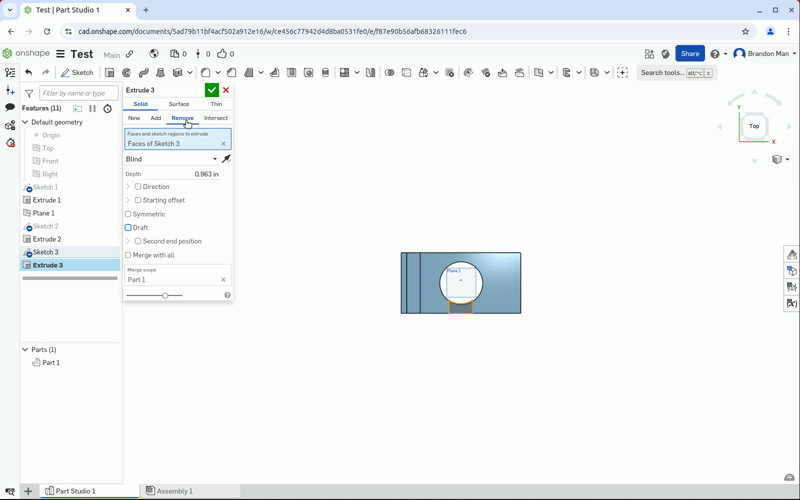
key(space)
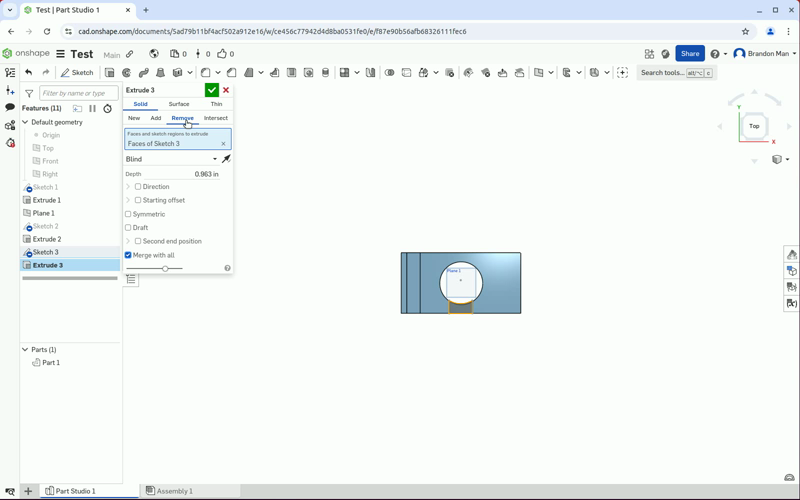
key(enter)
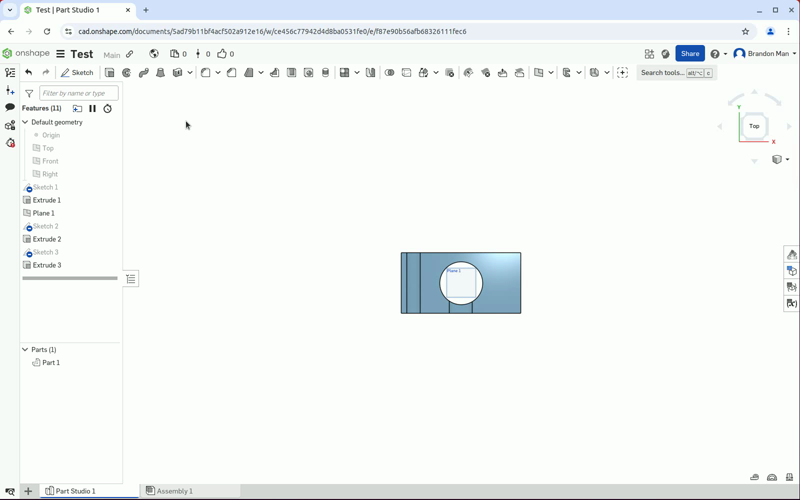
key(shift+h)
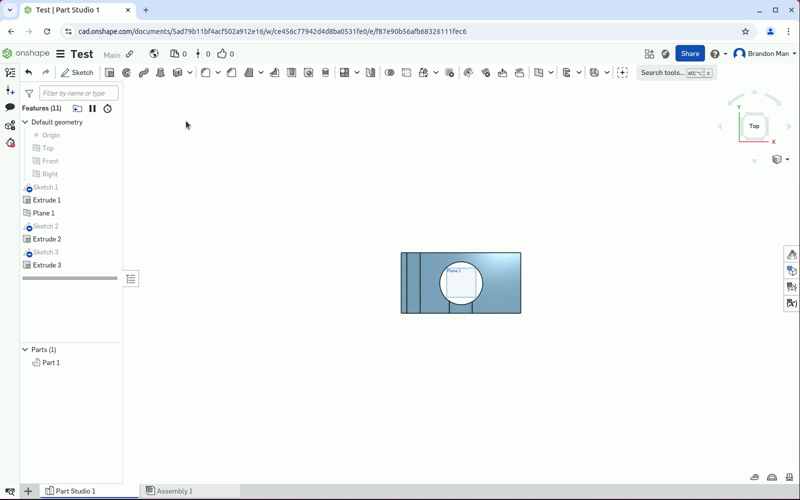
key(shift+h)
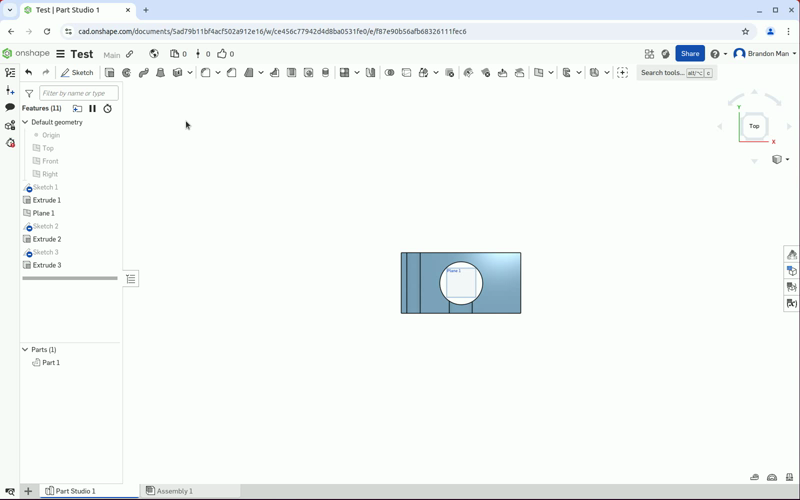
mouse_move(73, 189)
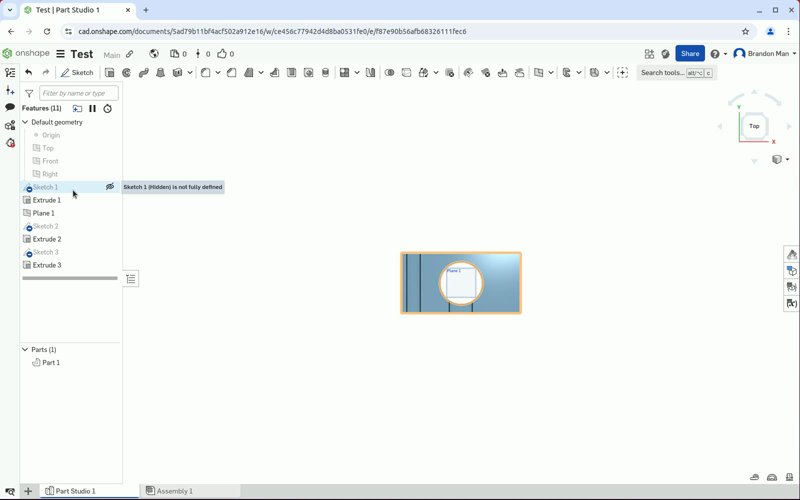
click(73, 189)
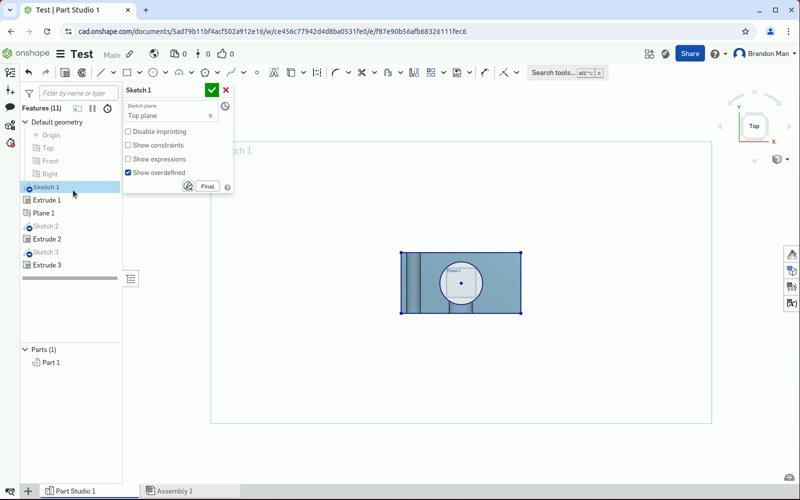
mouse_move(229, 92)
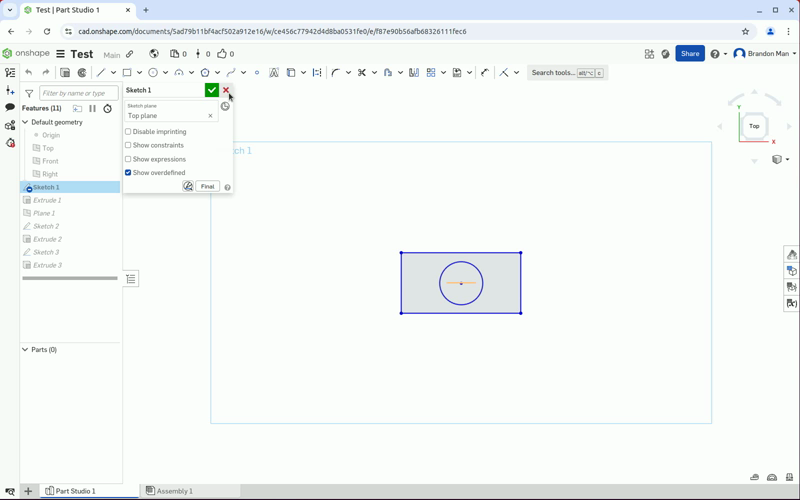
click(229, 92)
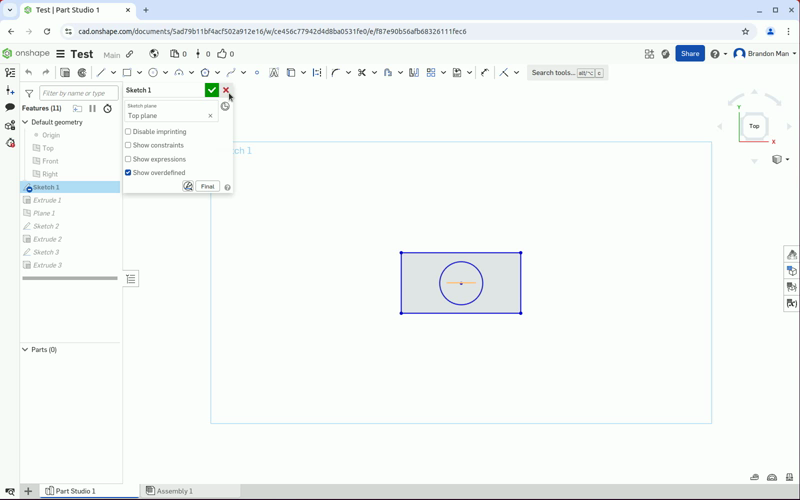
key(shift+s)
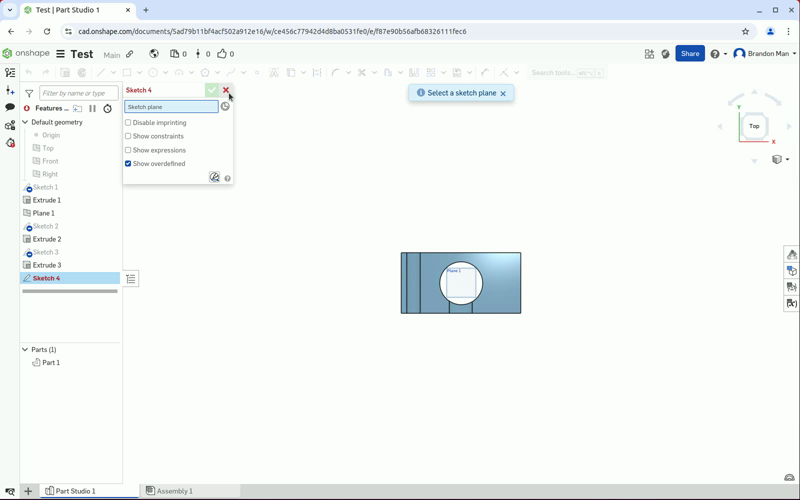
mouse_move(73, 215)
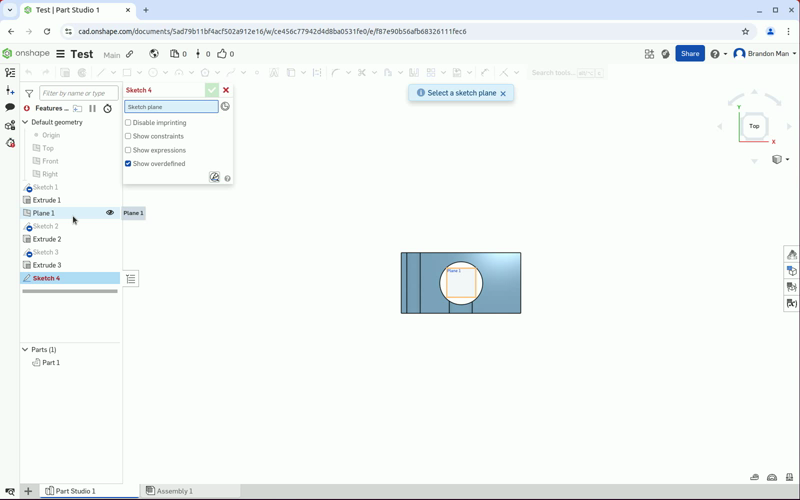
click(73, 215)
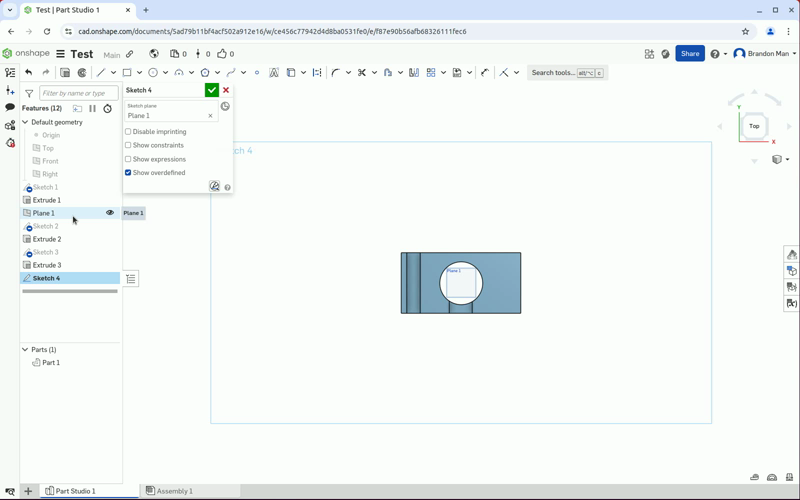
mouse_move(73, 352)
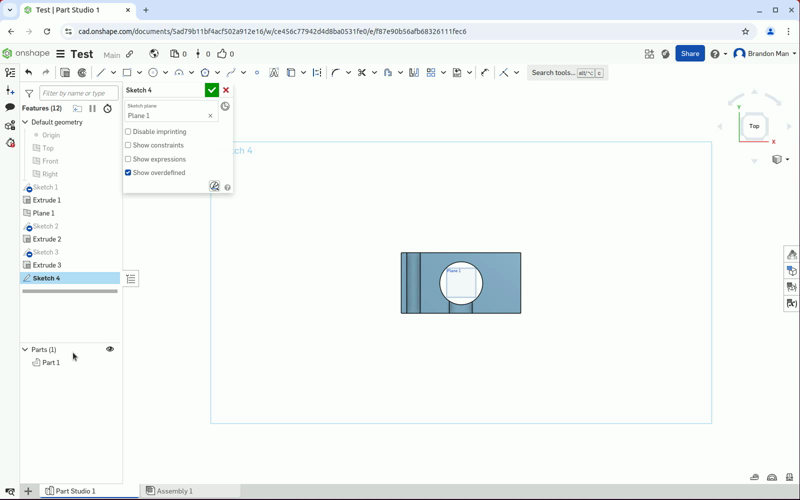
key(y)
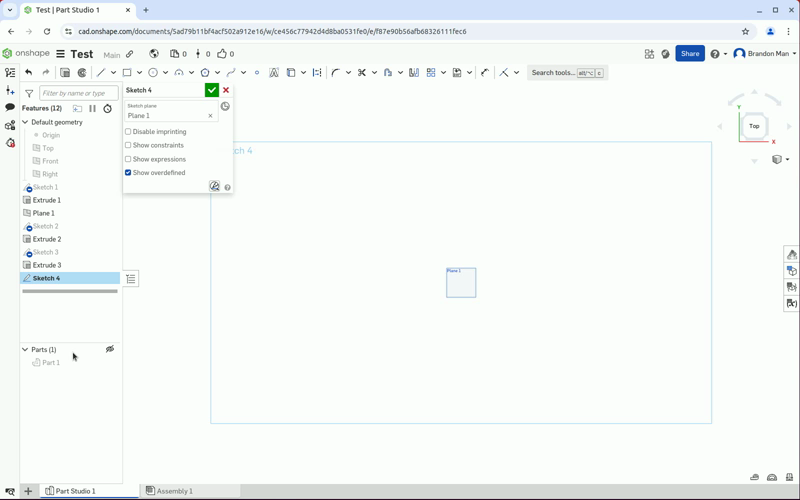
key(a)
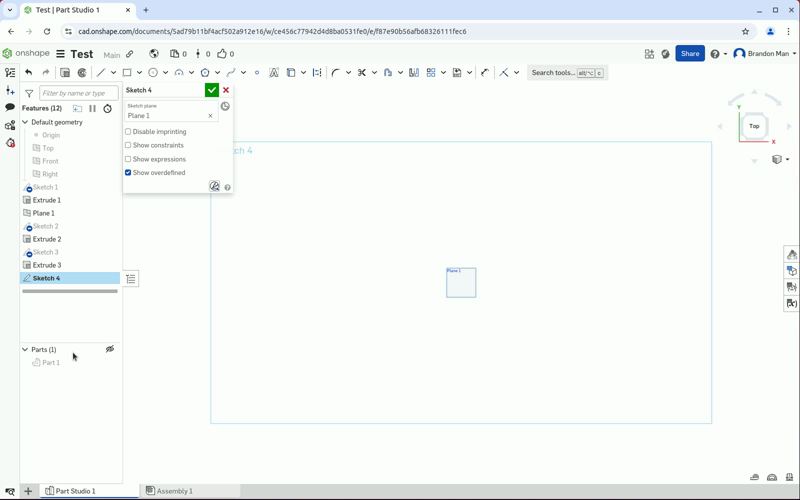
key_down(shift)
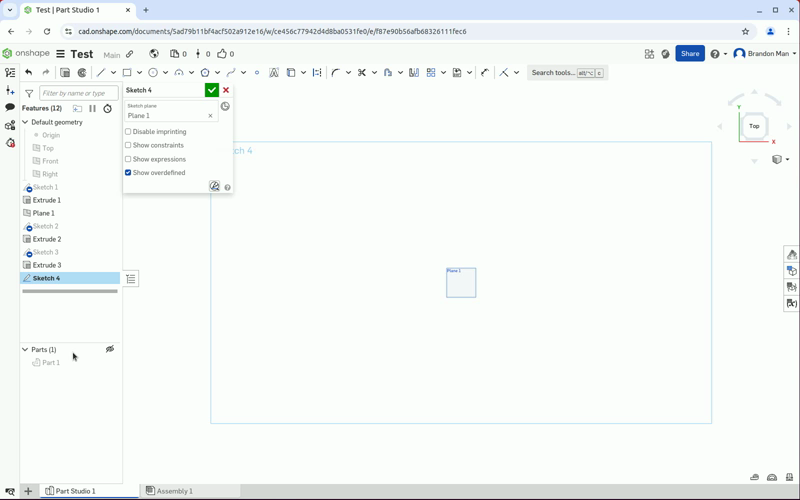
mouse_move(449, 265)
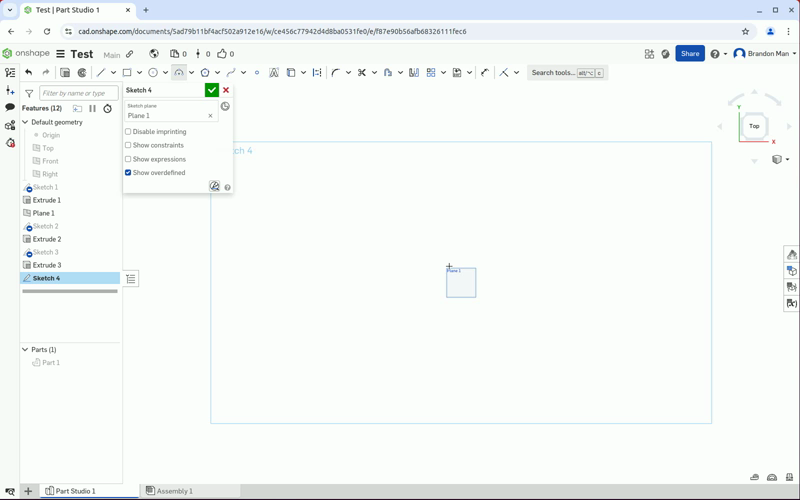
click(449, 265)
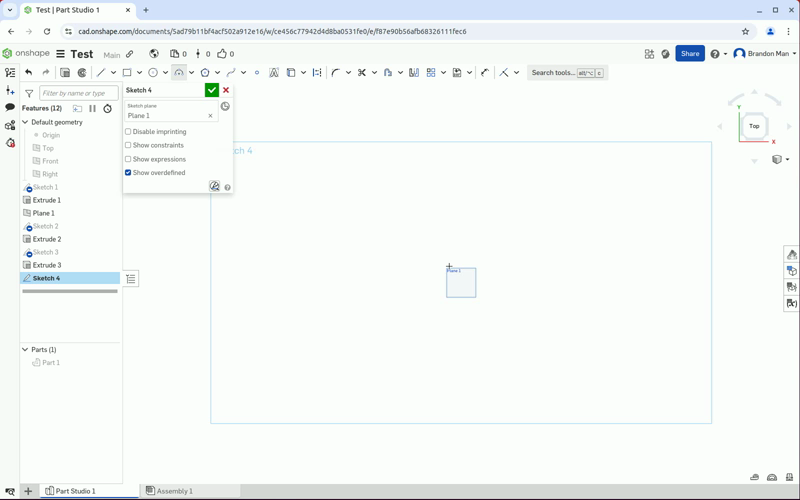
key_up(shift)
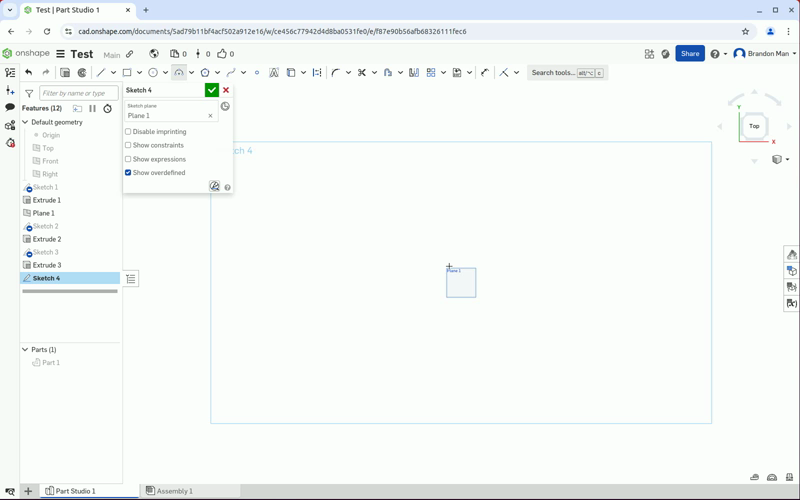
key_down(shift)
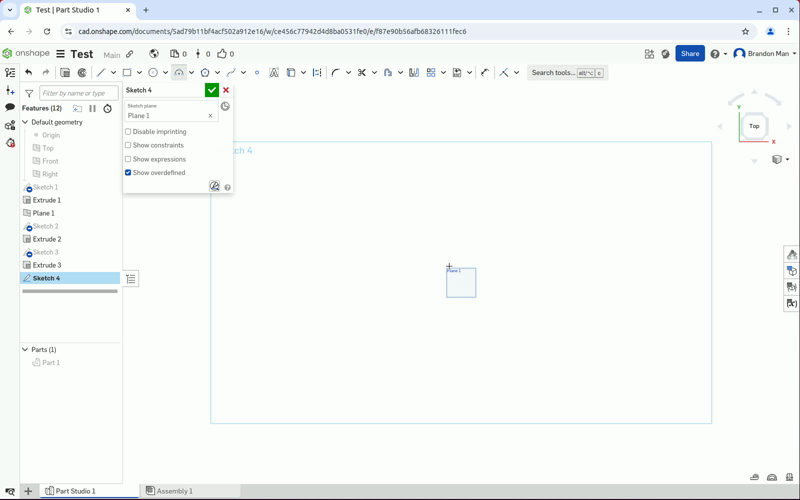
mouse_move(472, 265)
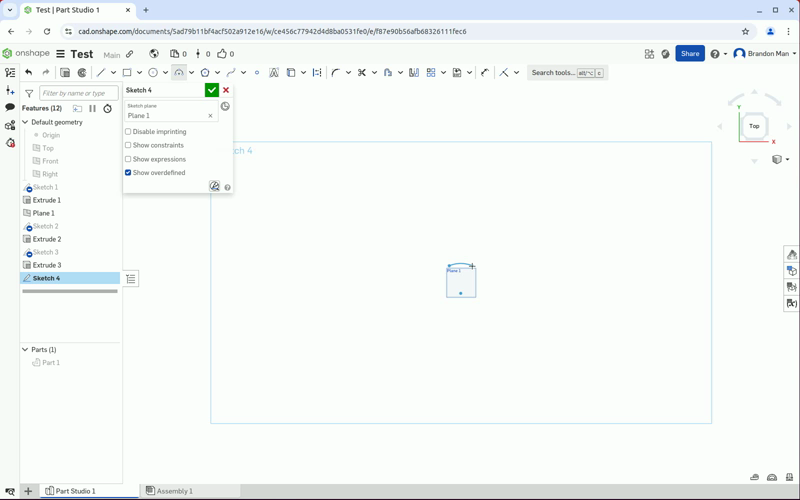
click(472, 265)
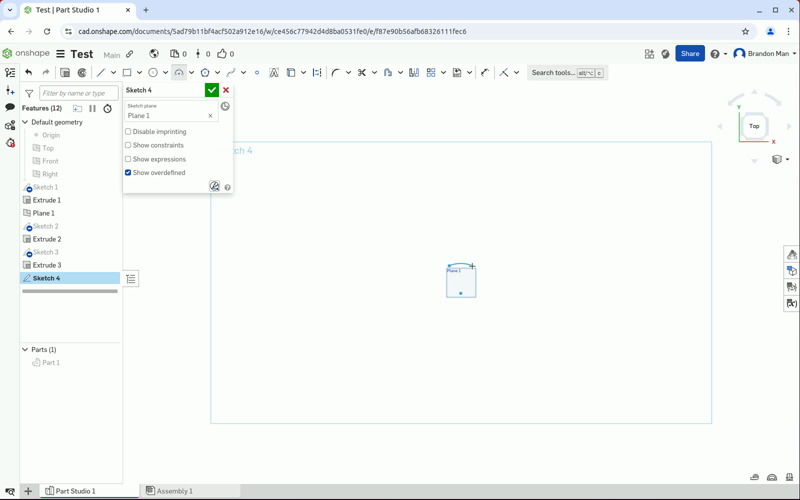
mouse_move(460, 261)
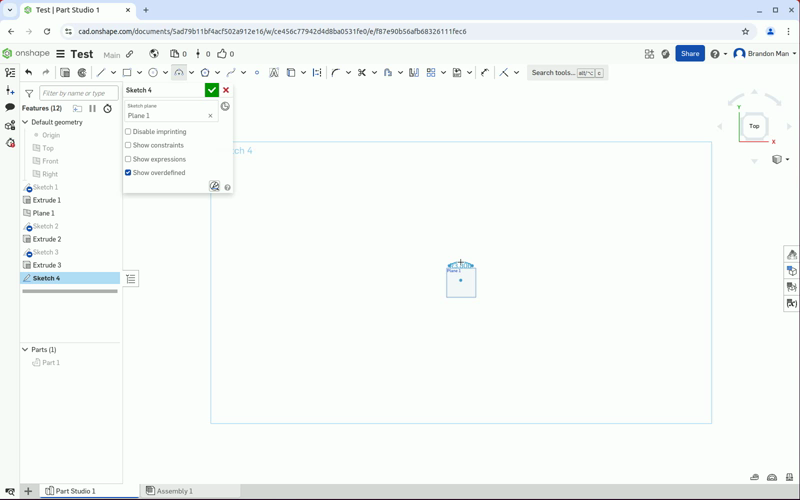
click(460, 261)
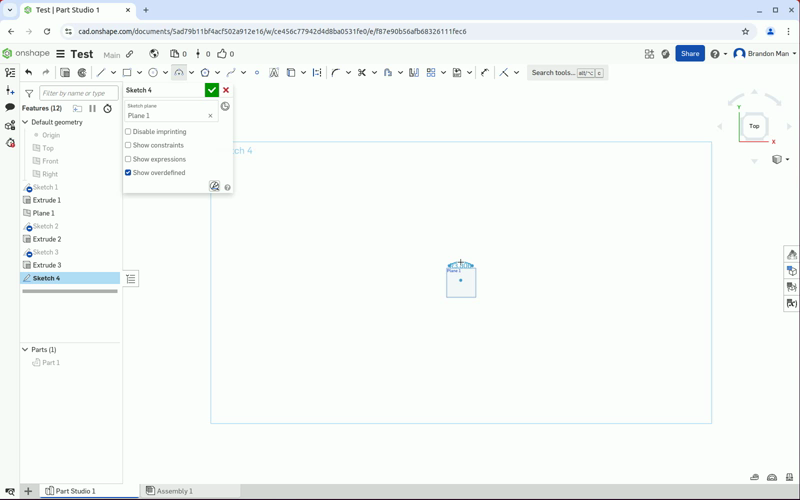
key_up(shift)
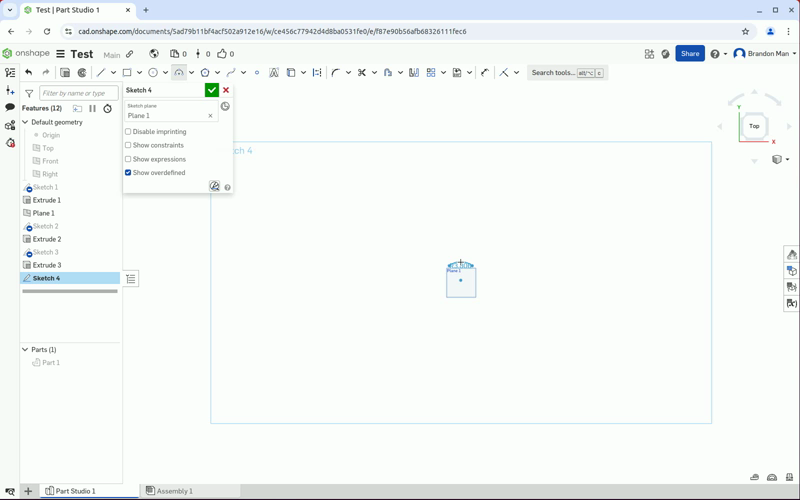
key(esc)
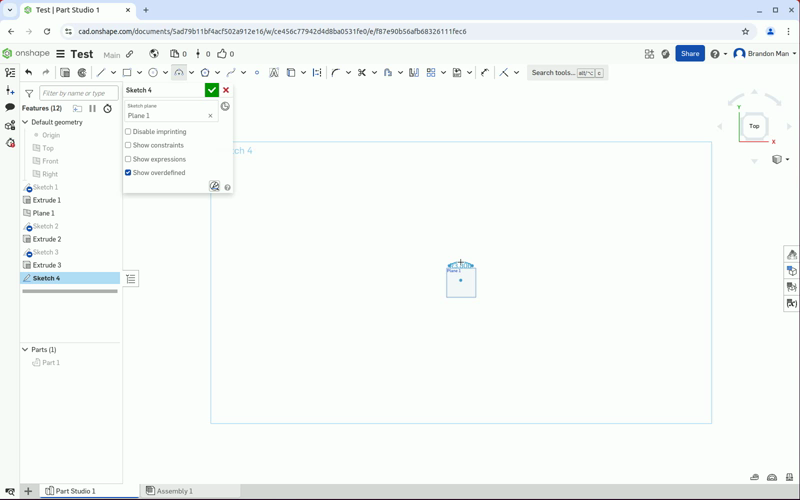
key(l)
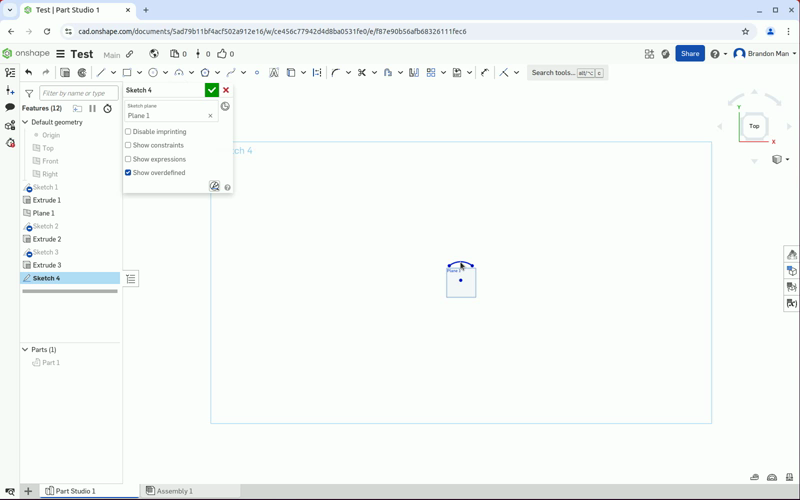
mouse_move(472, 265)
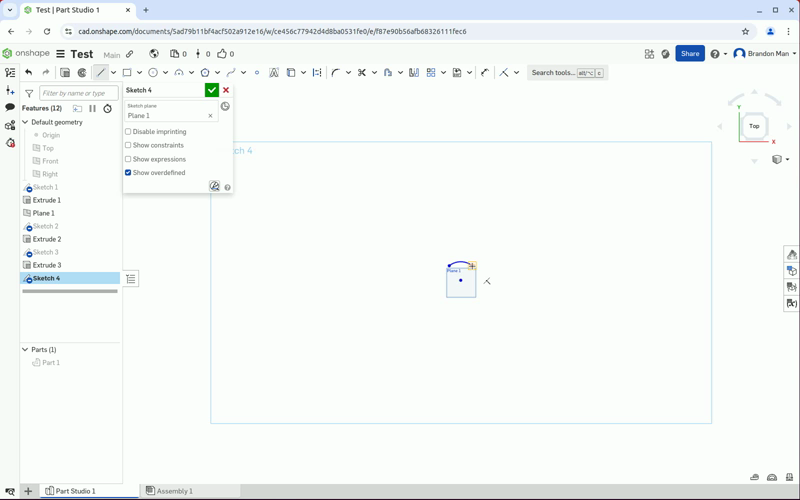
click(472, 265)
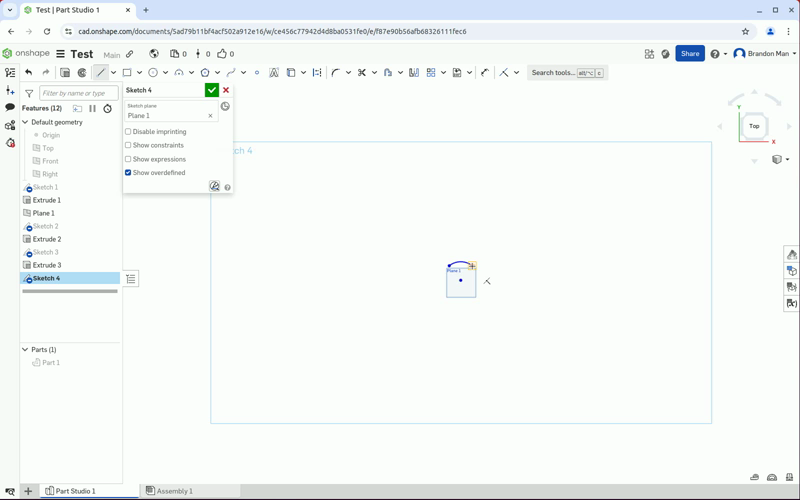
key_down(shift)
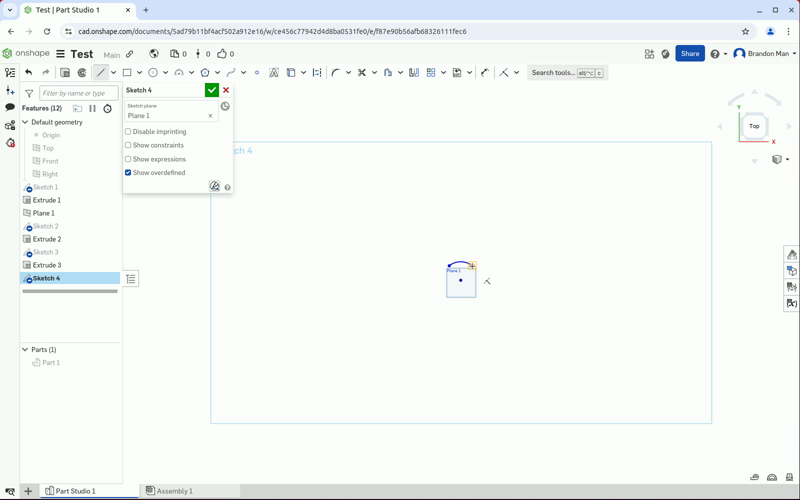
mouse_move(502, 265)
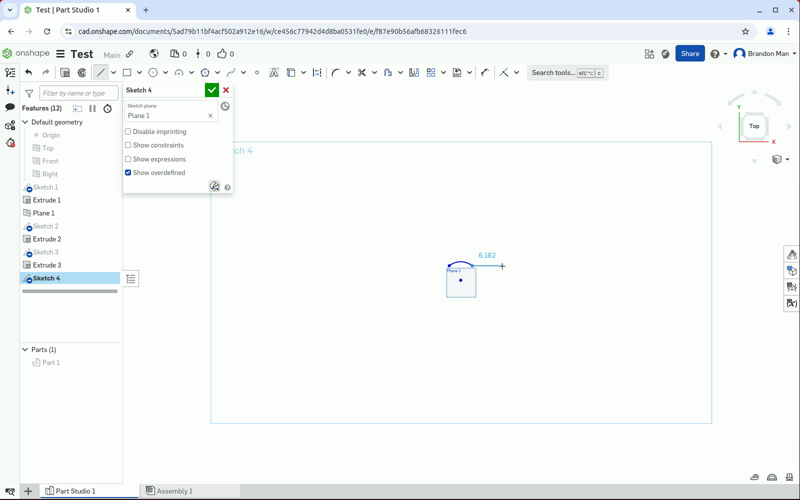
mouse_move(472, 252)
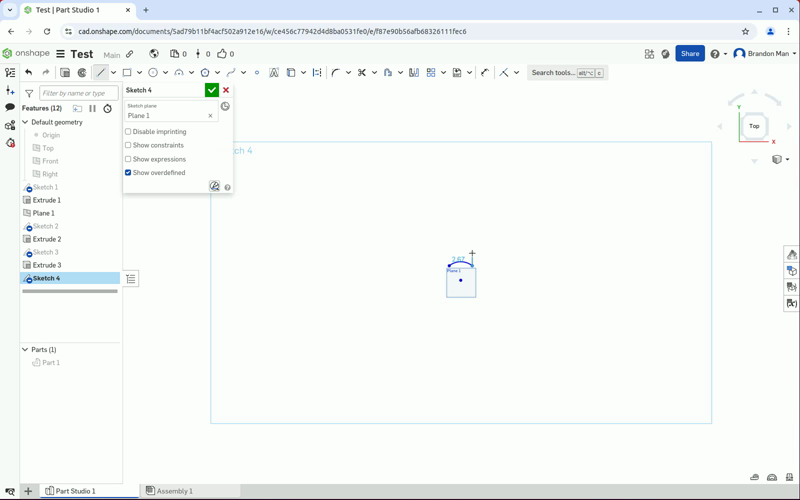
click(472, 252)
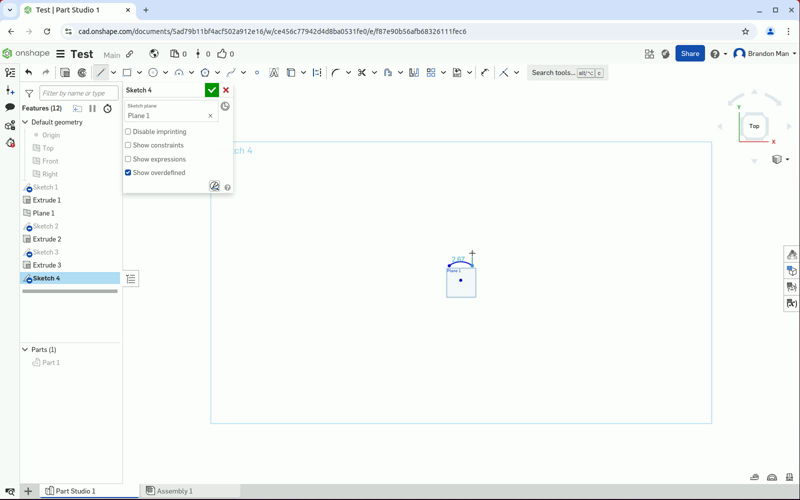
key_up(shift)
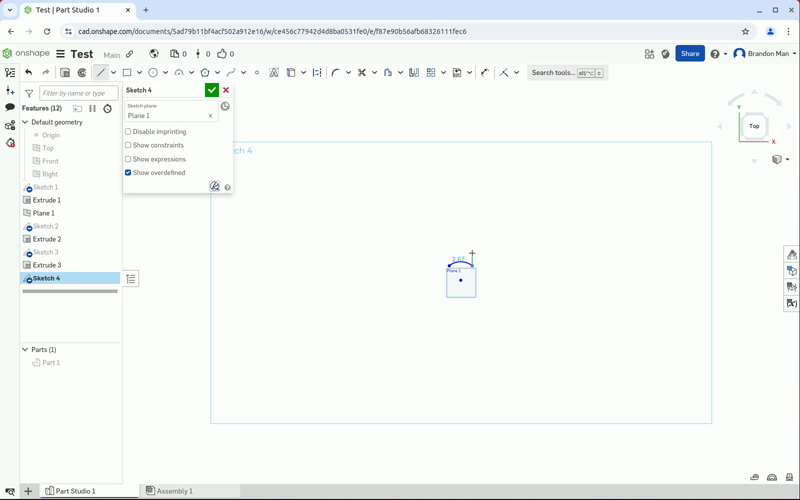
key_down(shift)
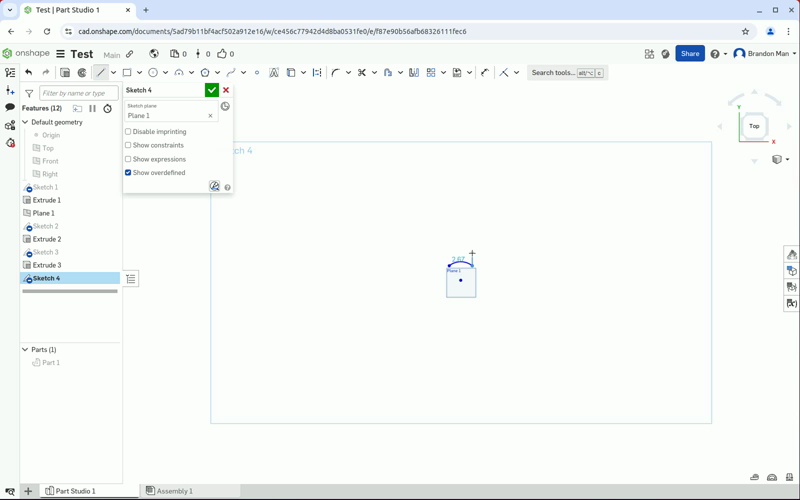
mouse_move(502, 252)
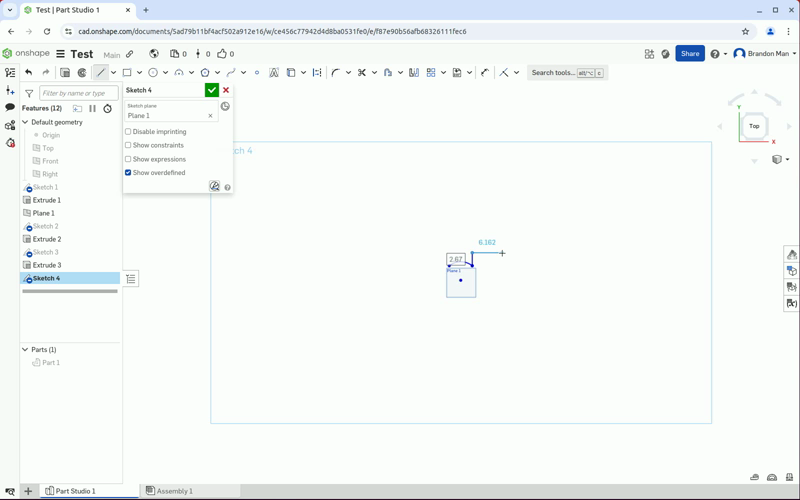
mouse_move(449, 252)
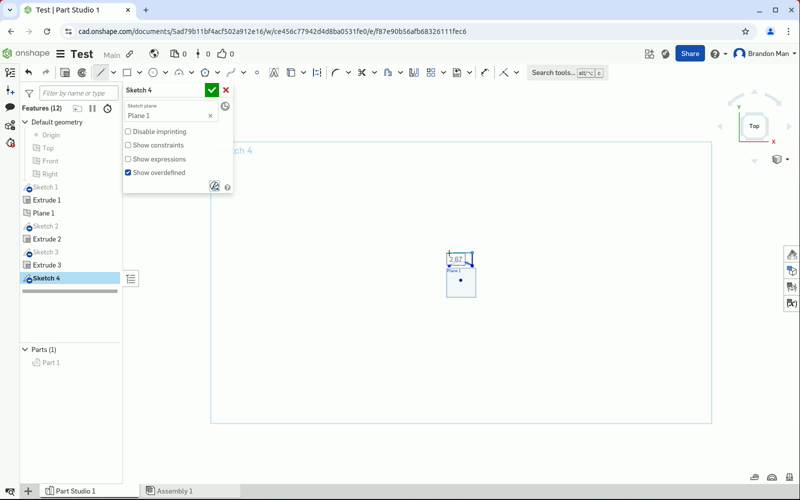
click(449, 252)
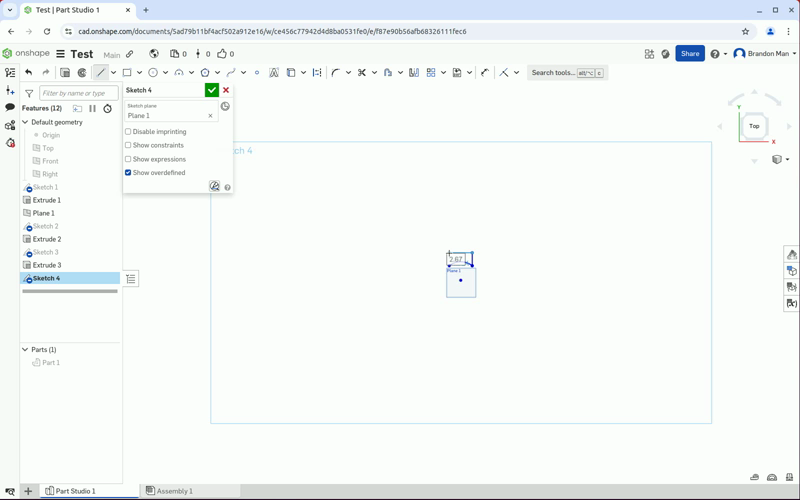
key_up(shift)
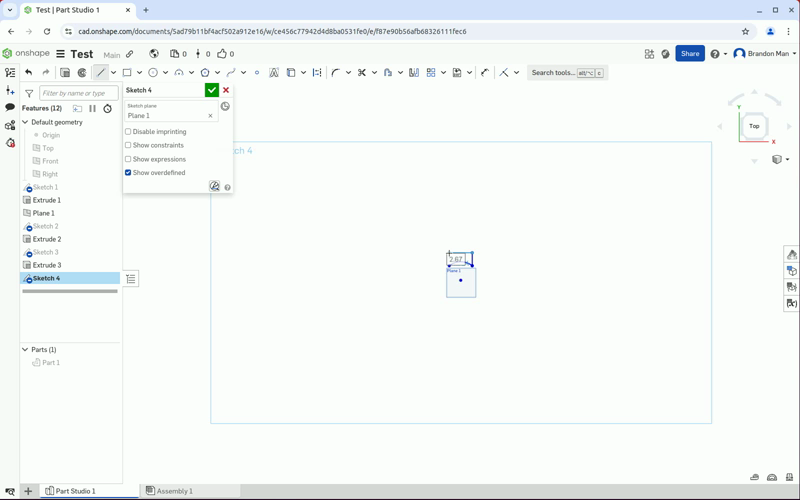
mouse_move(479, 252)
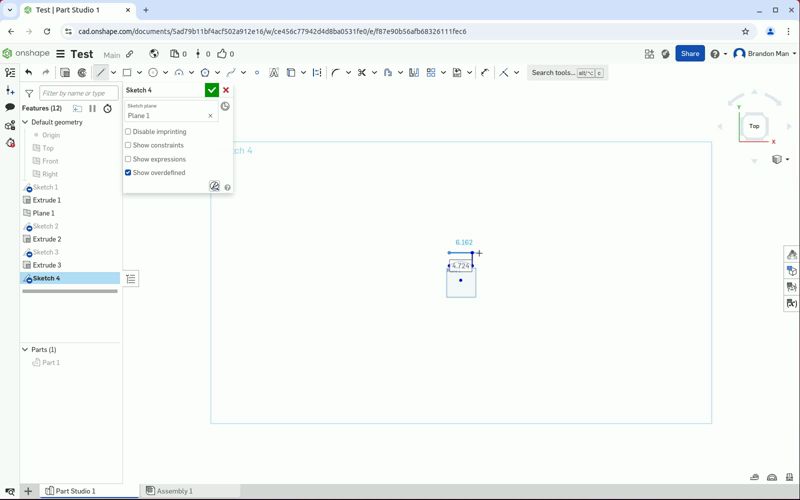
key_down(shift)
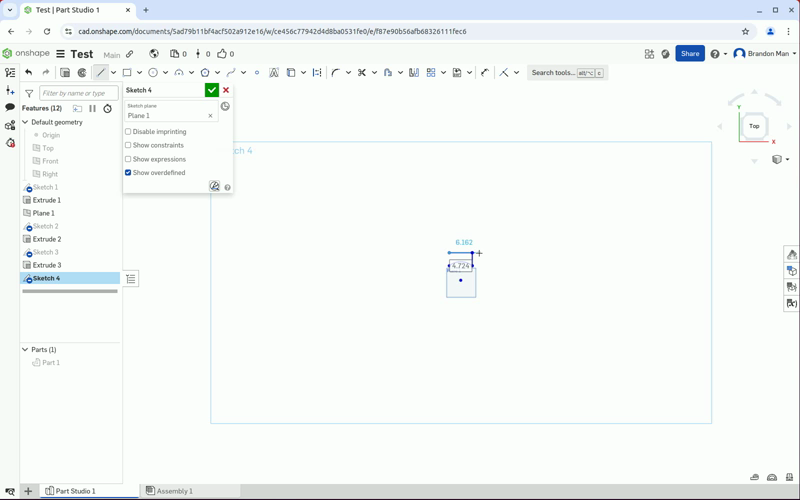
mouse_move(449, 265)
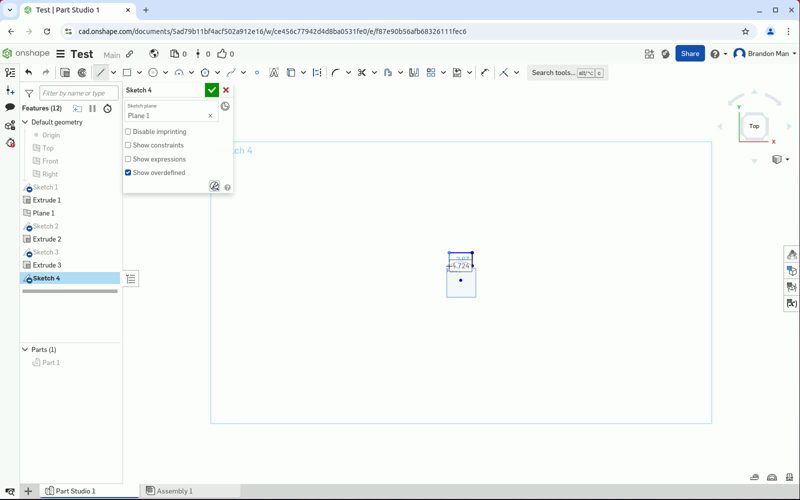
key_up(shift)
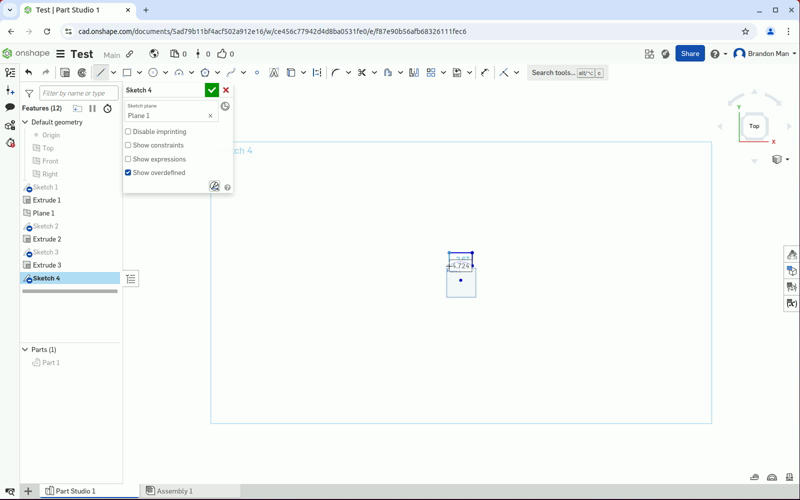
click(449, 265)
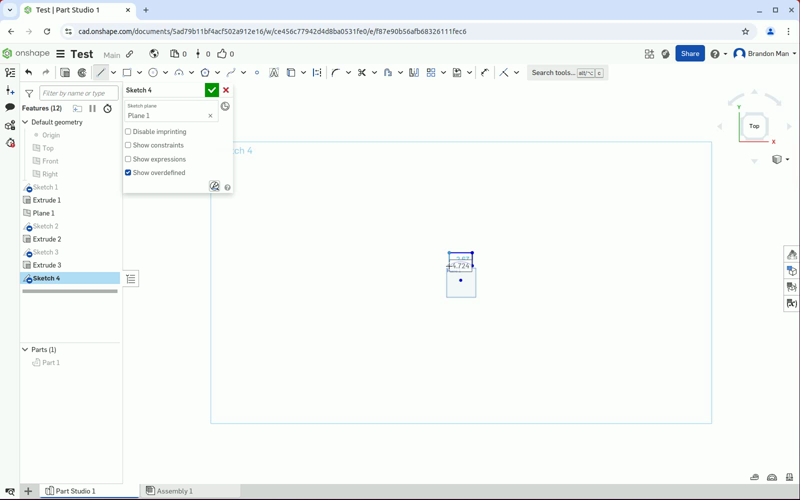
key(esc)
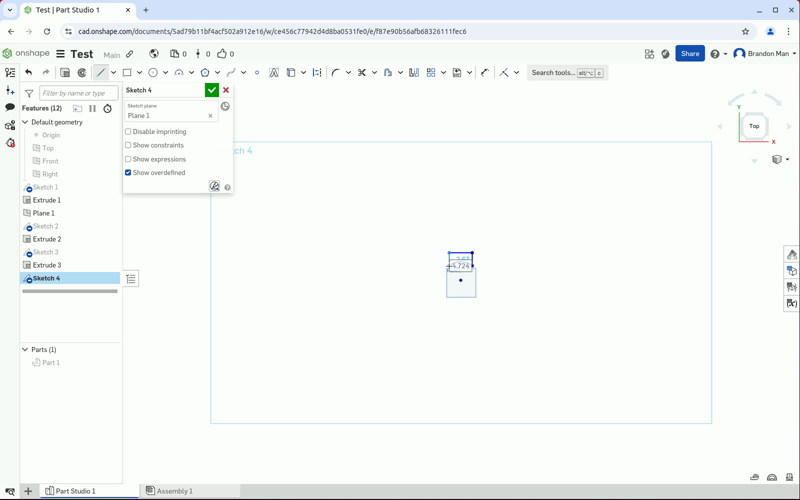
mouse_move(460, 261)
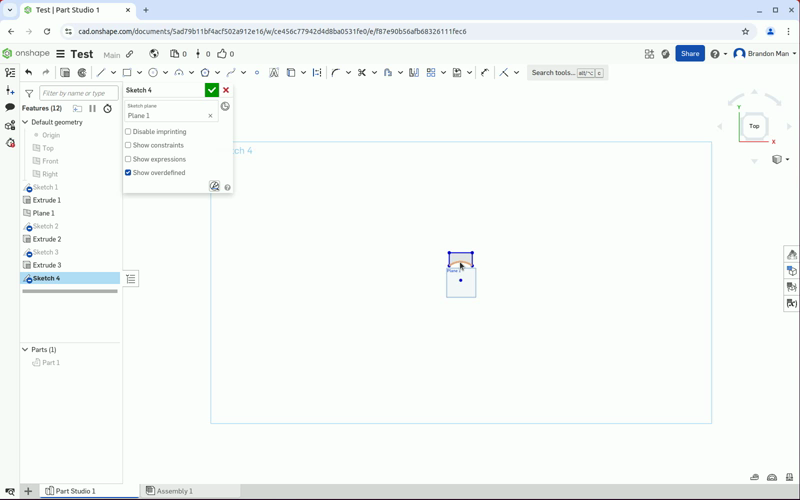
scroll(6)
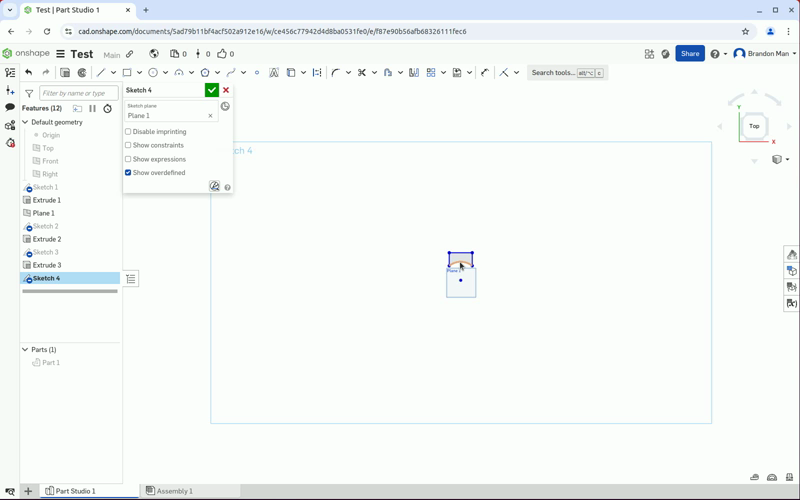
scroll(6)
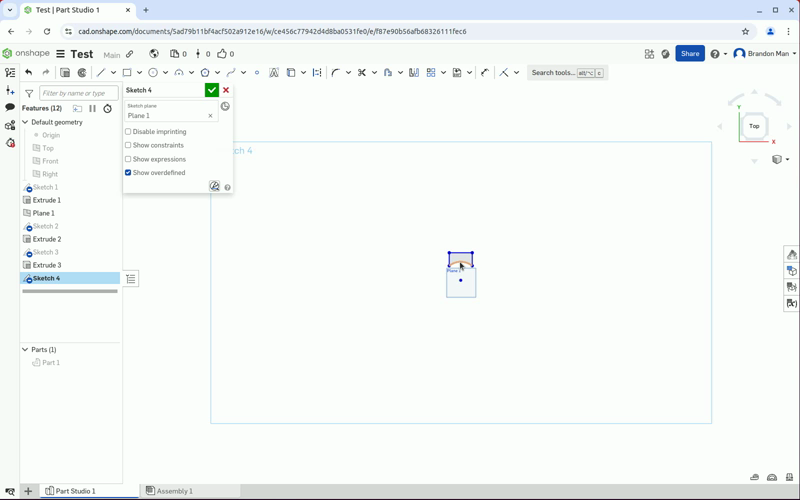
scroll(6)
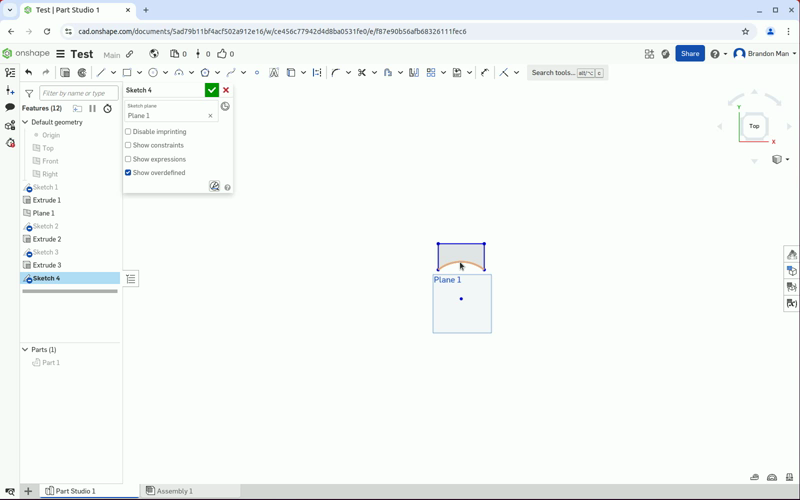
scroll(6)
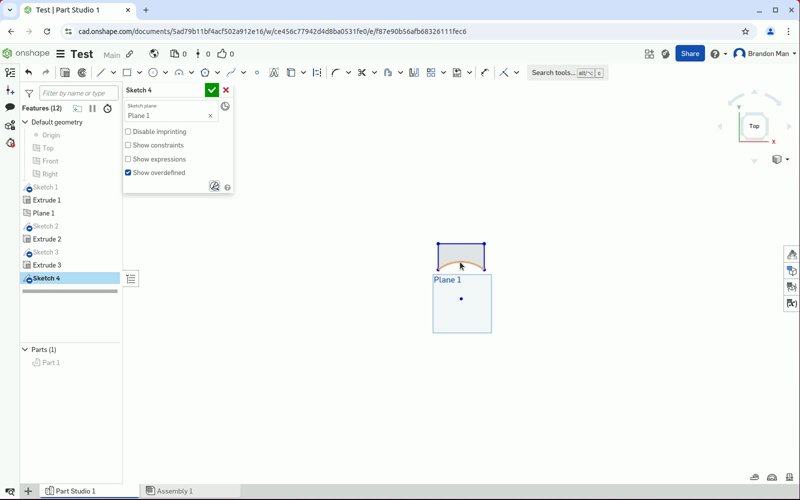
scroll(6)
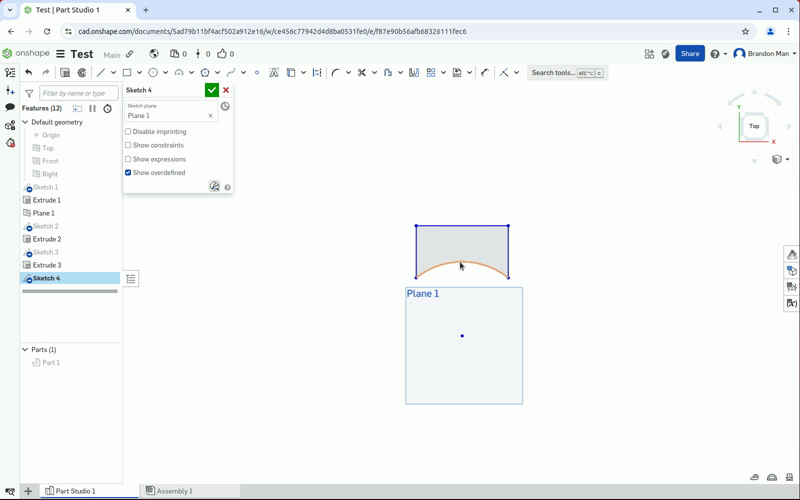
scroll(6)
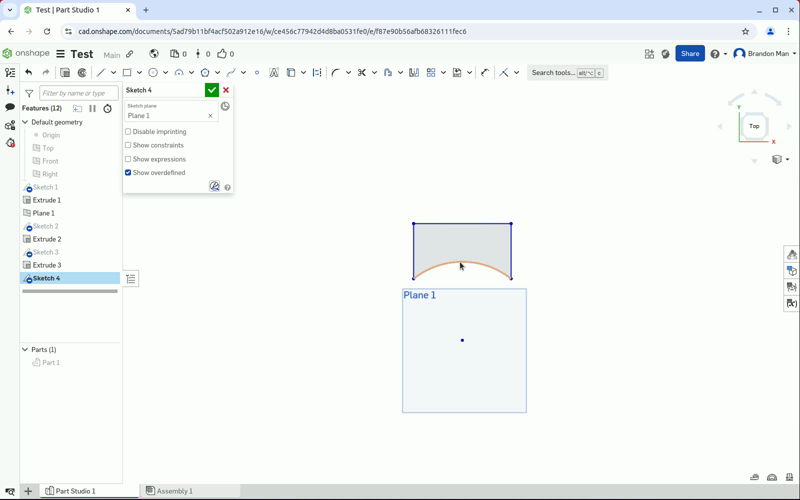
scroll(6)
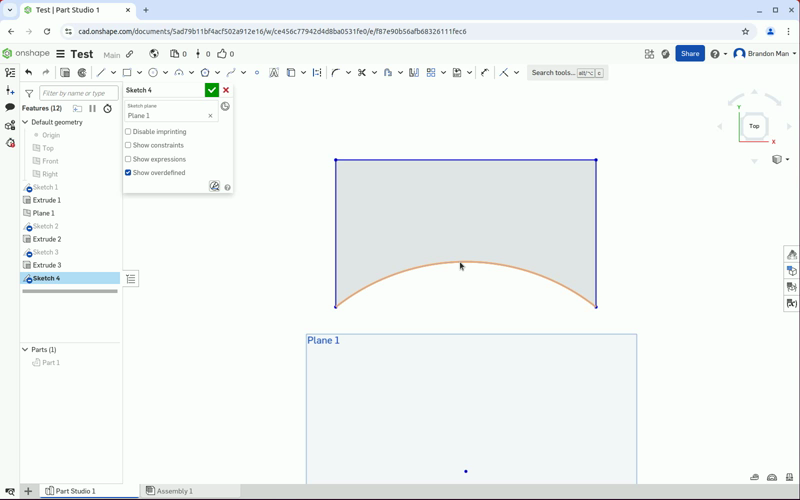
click(460, 261)
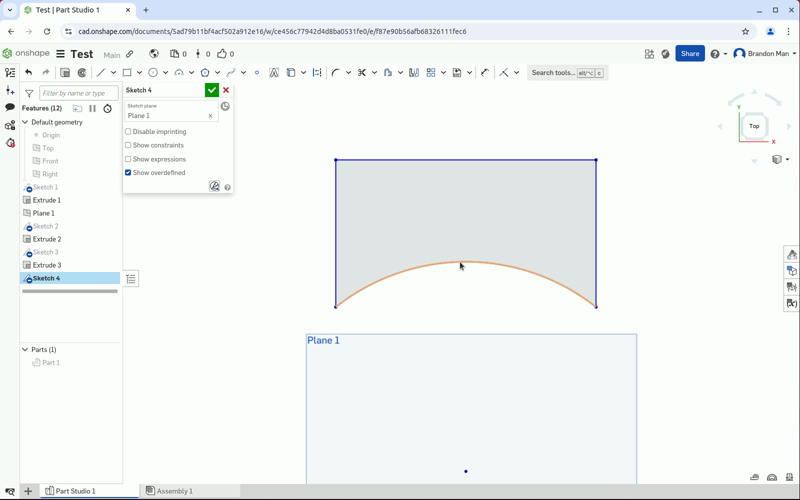
scroll(-6)
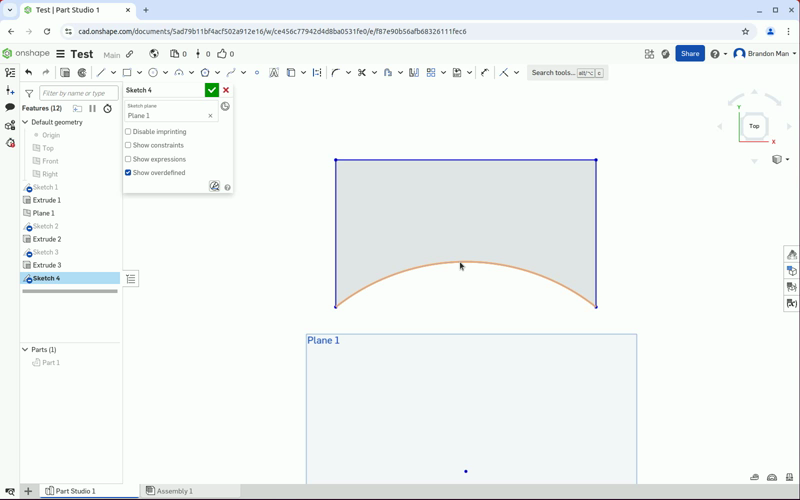
scroll(-6)
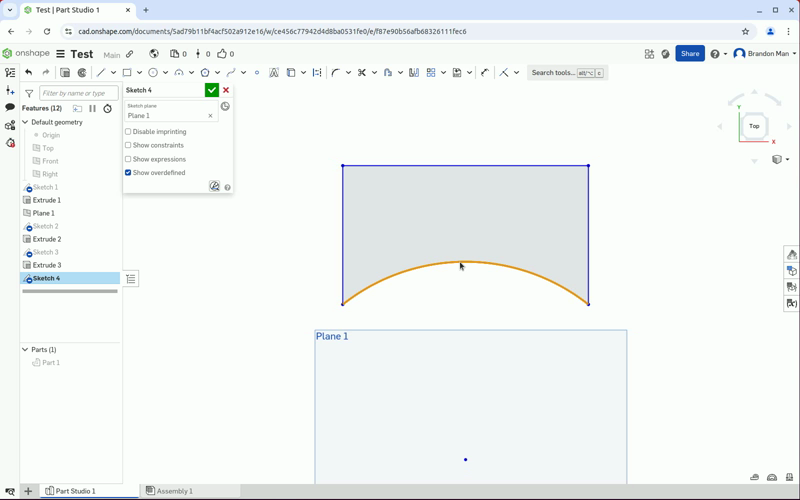
scroll(-6)
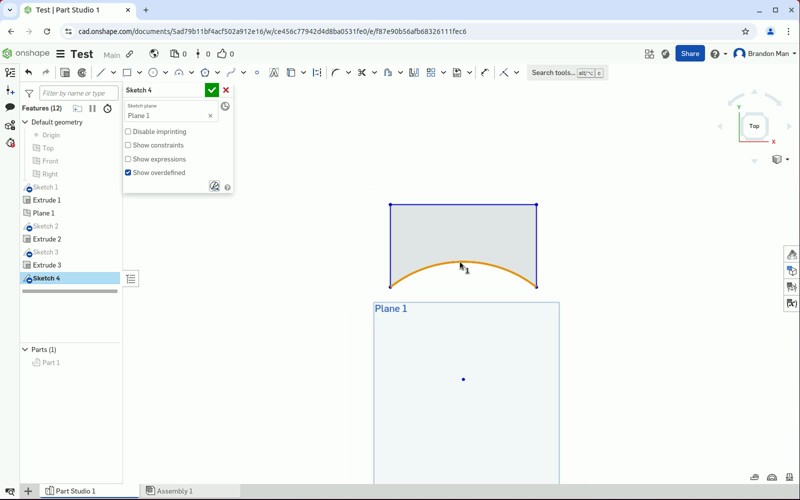
scroll(-6)
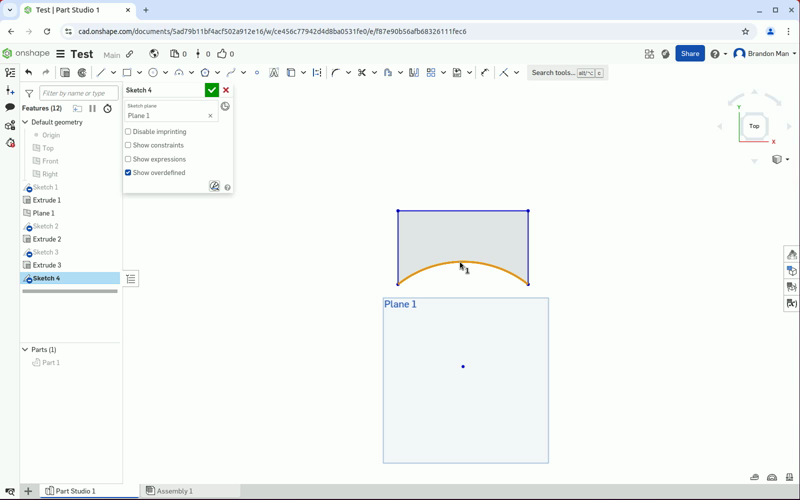
scroll(-6)
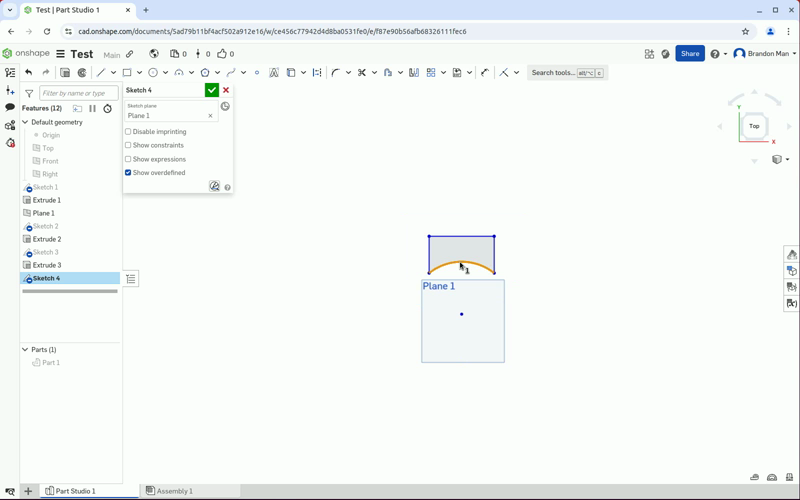
scroll(-6)
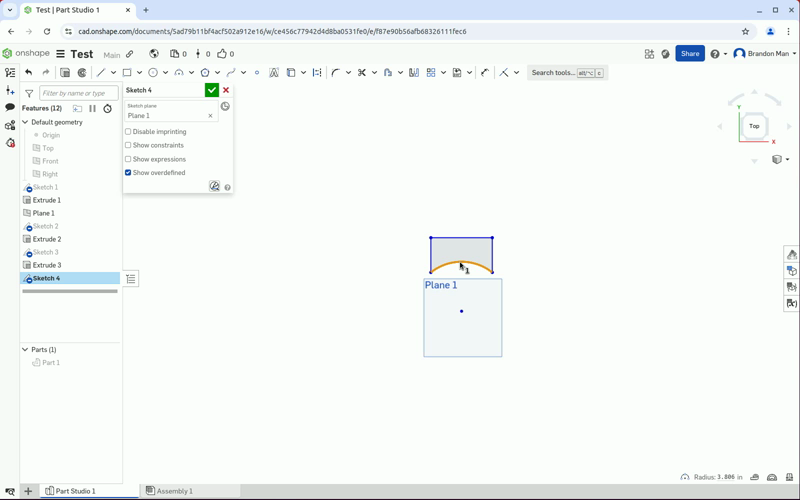
scroll(-6)
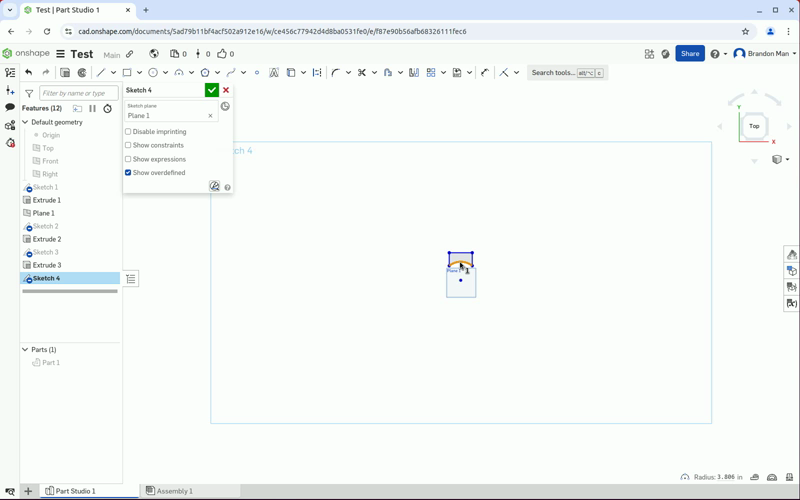
mouse_move(73, 352)
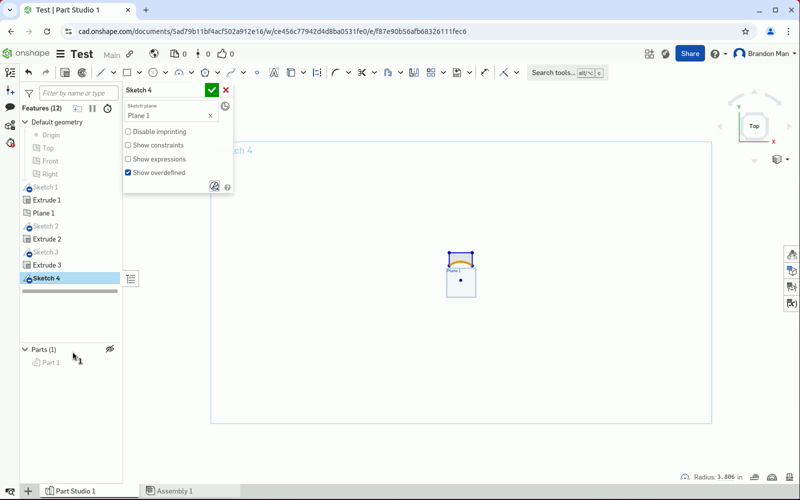
key(shift+y)
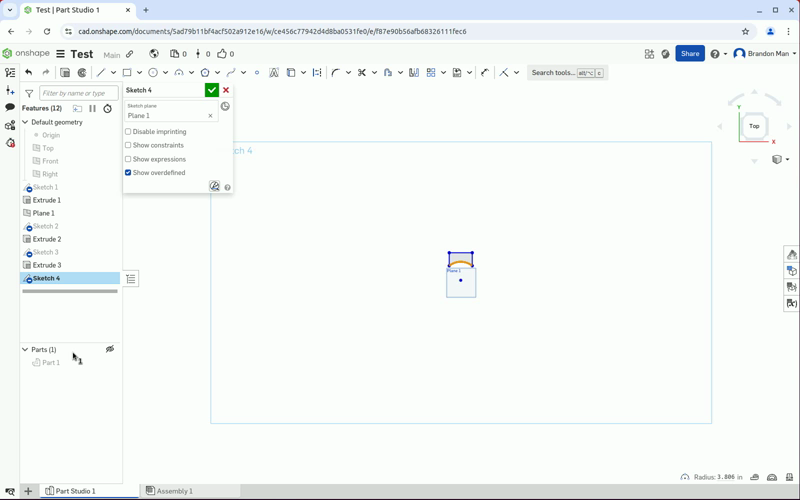
key(shift+e)
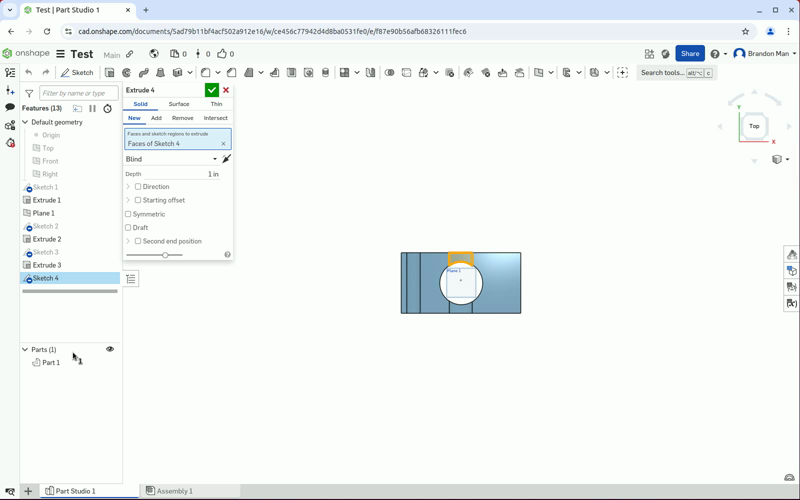
mouse_move(143, 106)
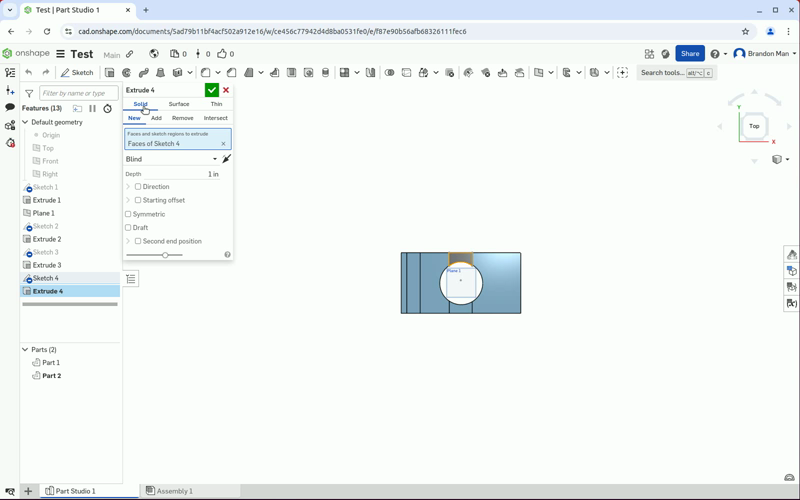
click(143, 106)
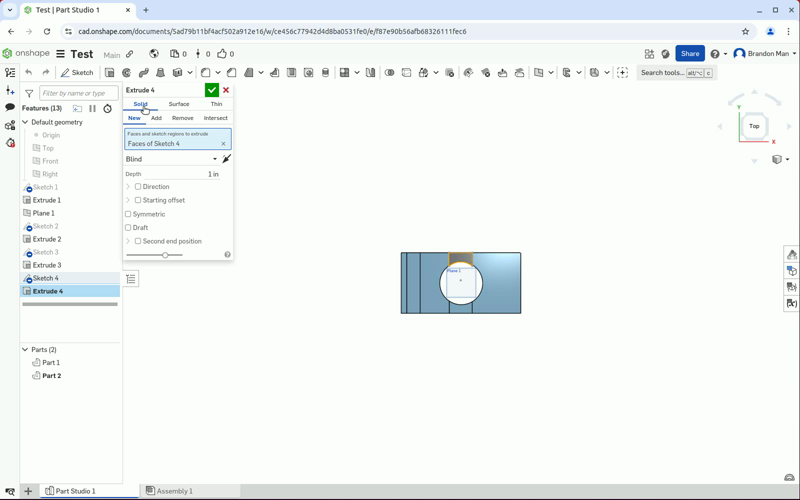
mouse_move(186, 120)
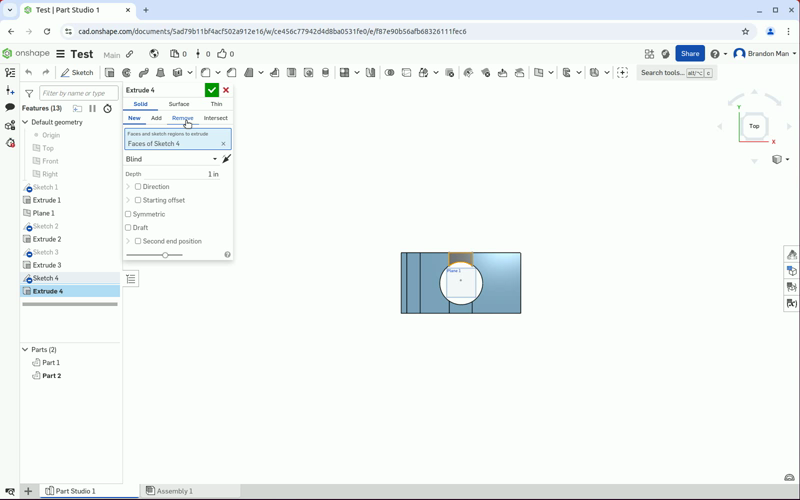
click(186, 120)
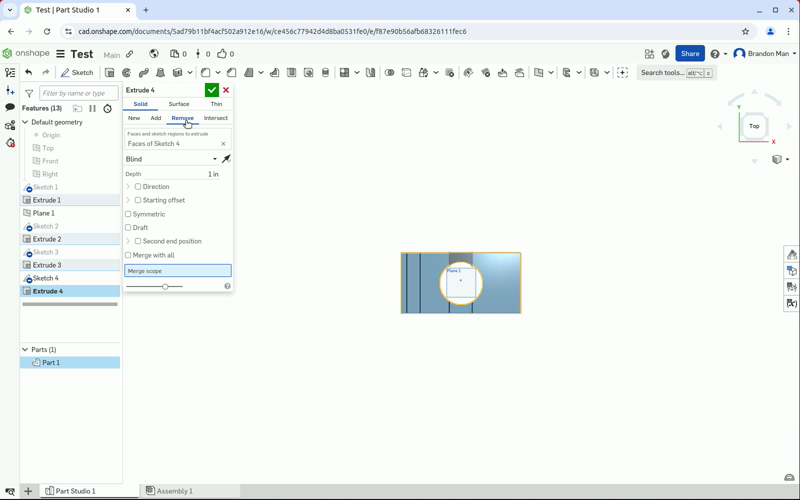
key(tab, 4)
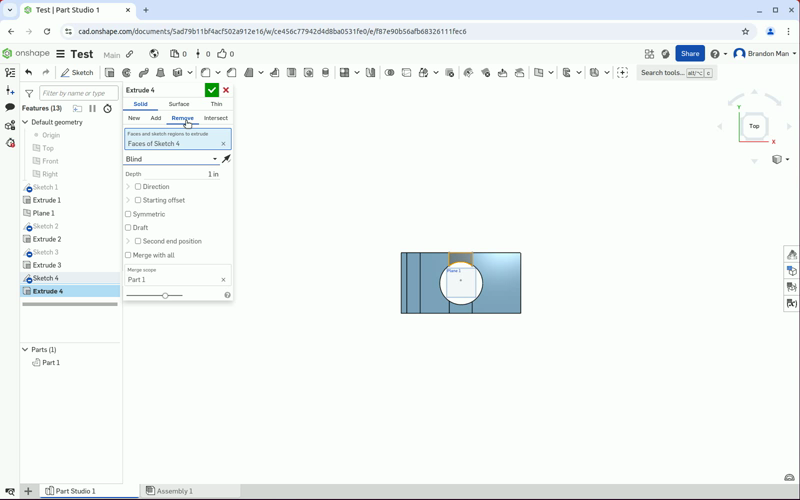
text(0.963)
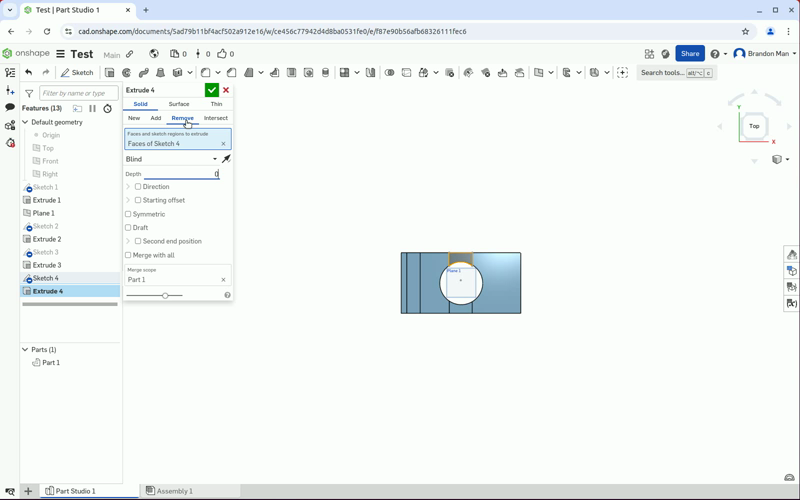
key(tab, 6)
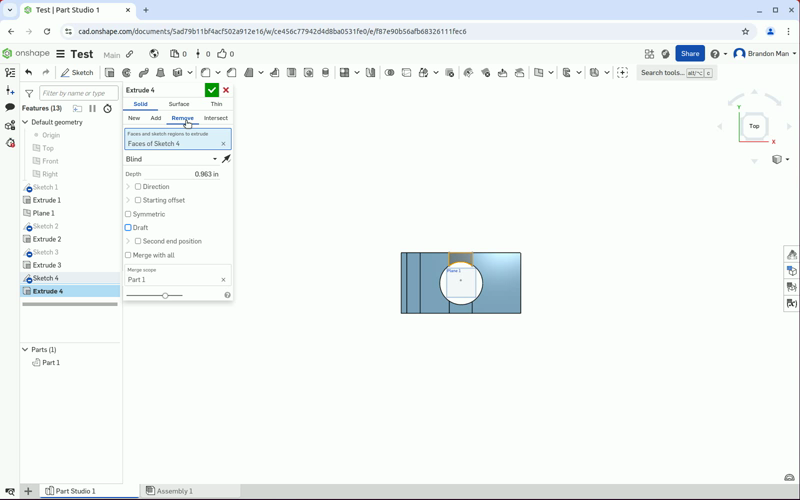
key(space)
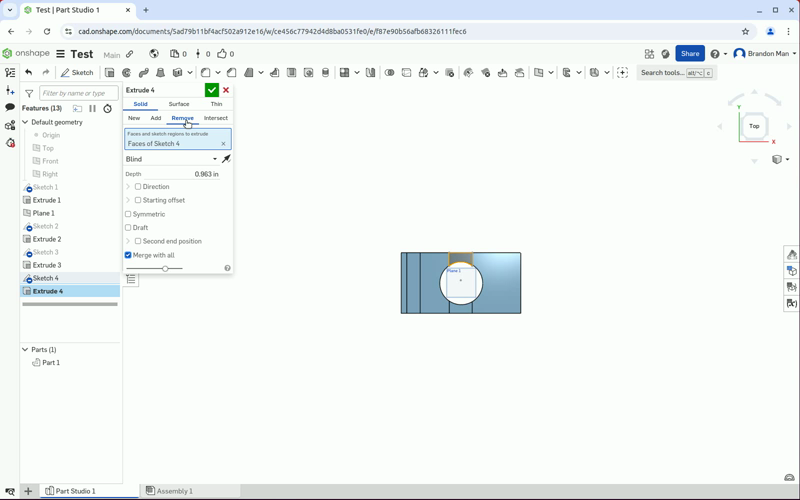
key(enter)
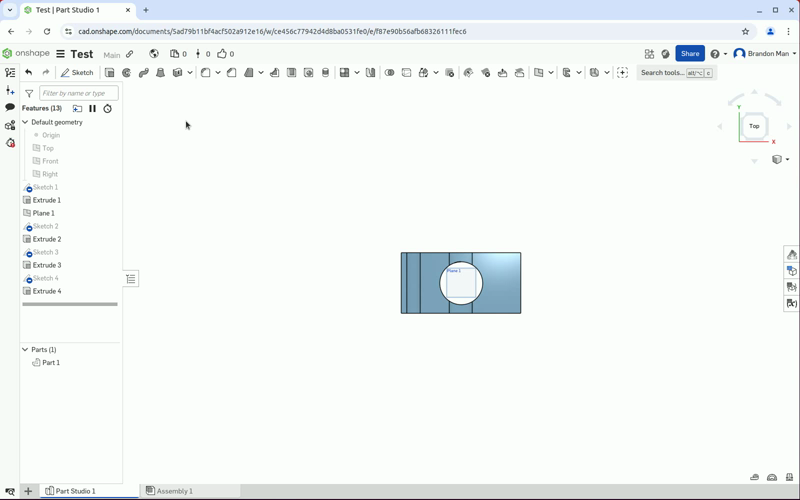
key(shift+h)
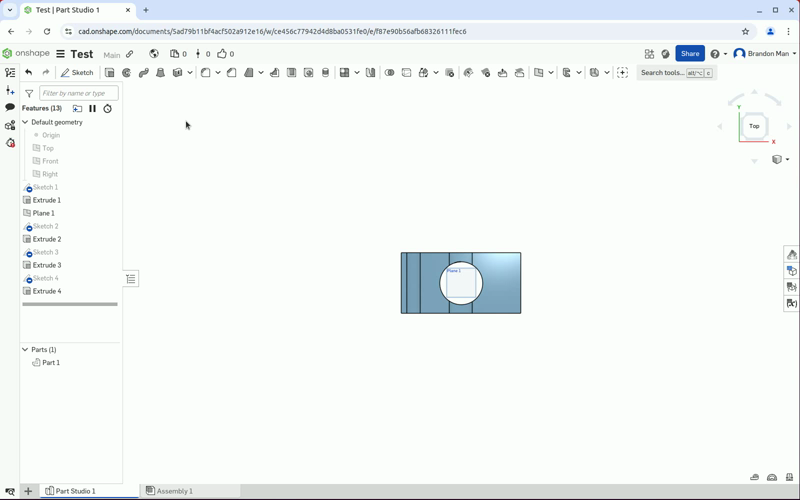
key(shift+h)
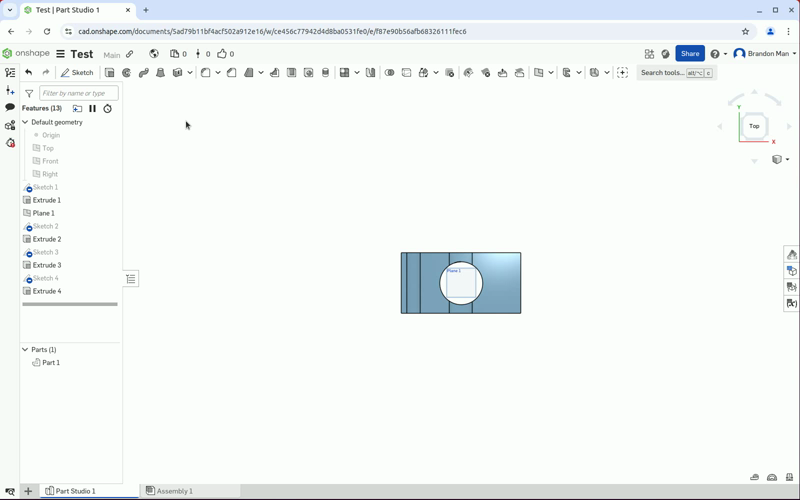
key(shift+7)
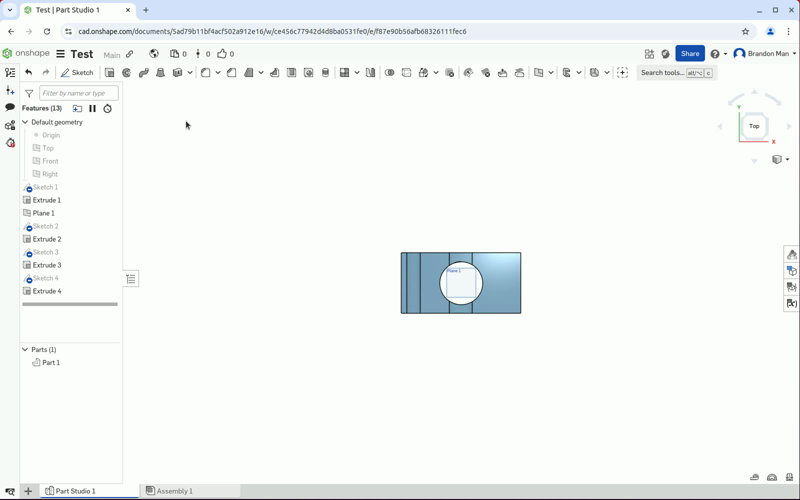
key(up, 3)
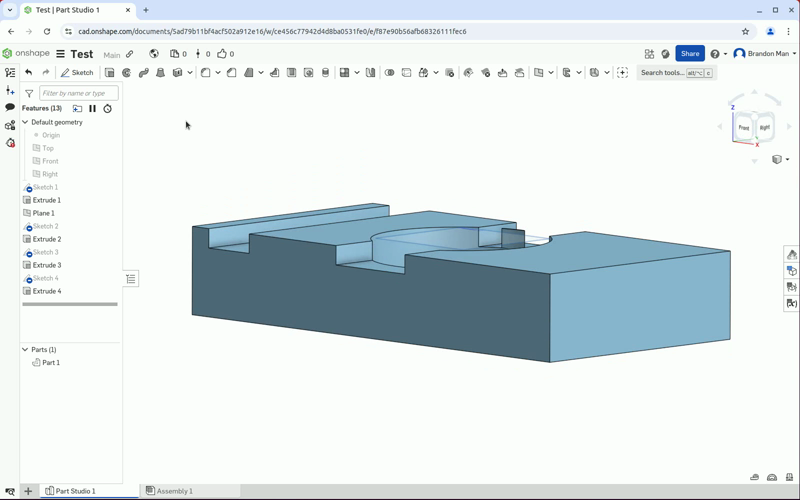
key(left, 3)
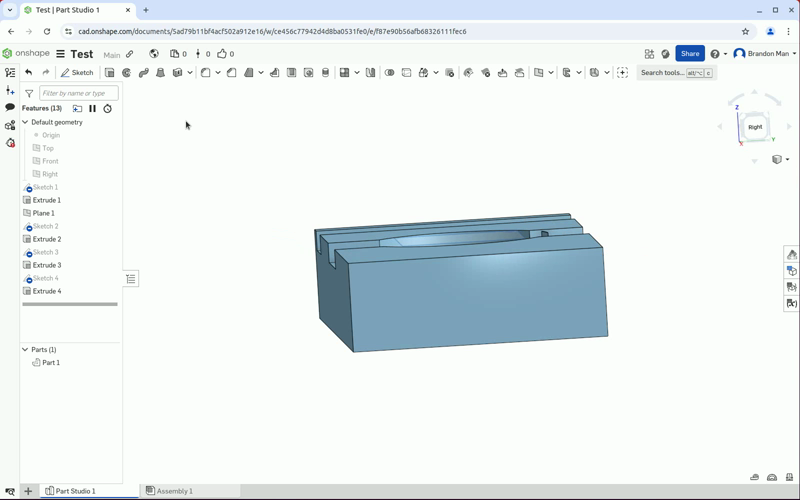
key(right, 3)
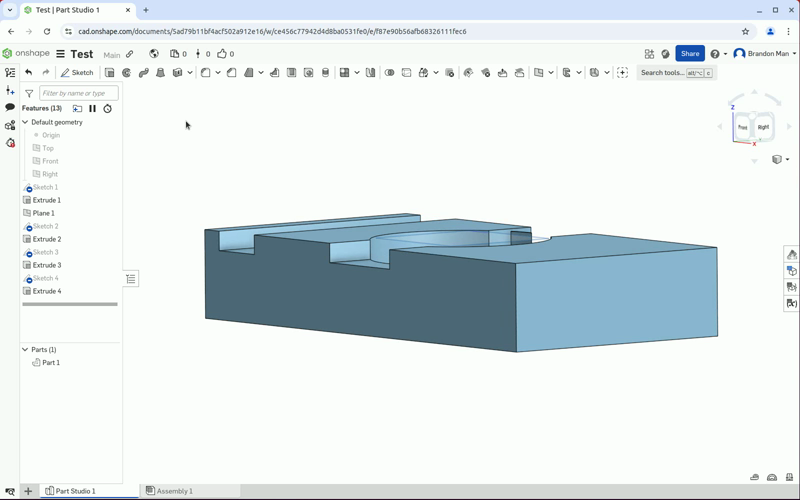
key(down, 3)
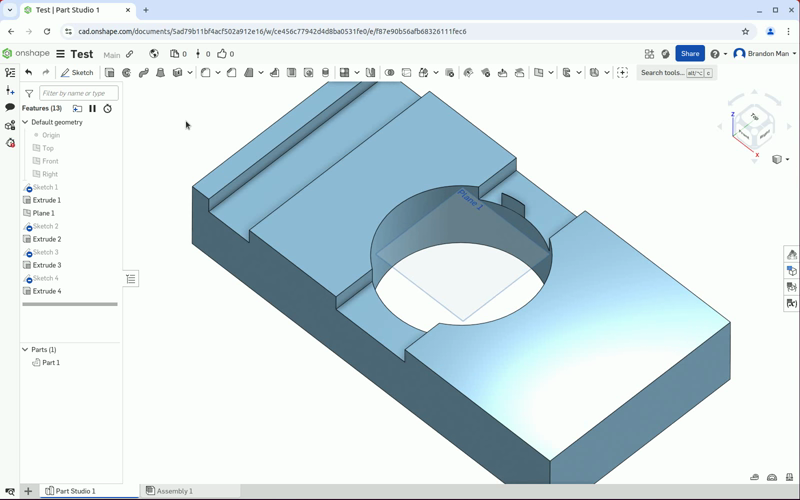
mouse_move(73, 189)
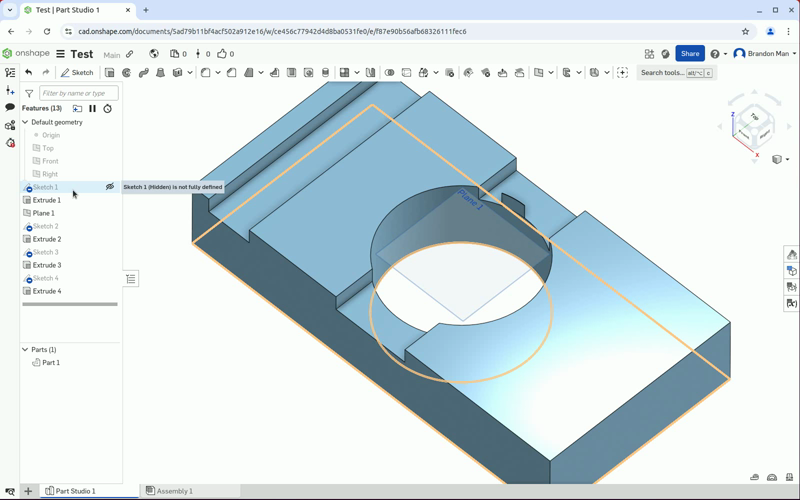
click(73, 189)